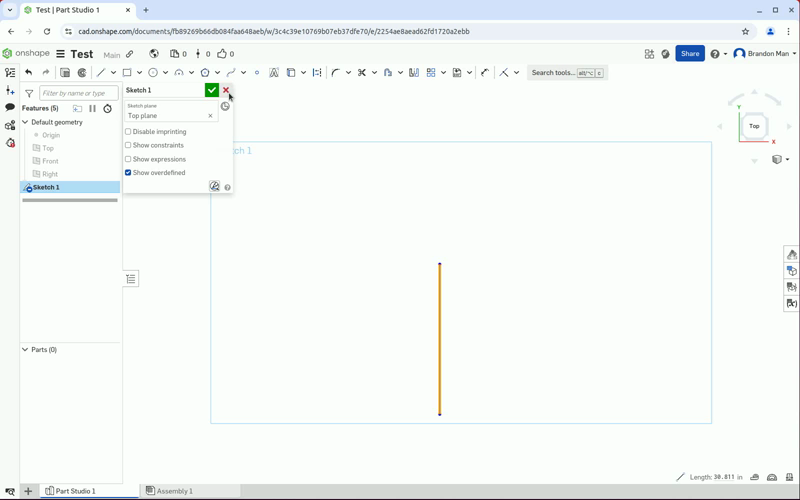
key(shift+h)
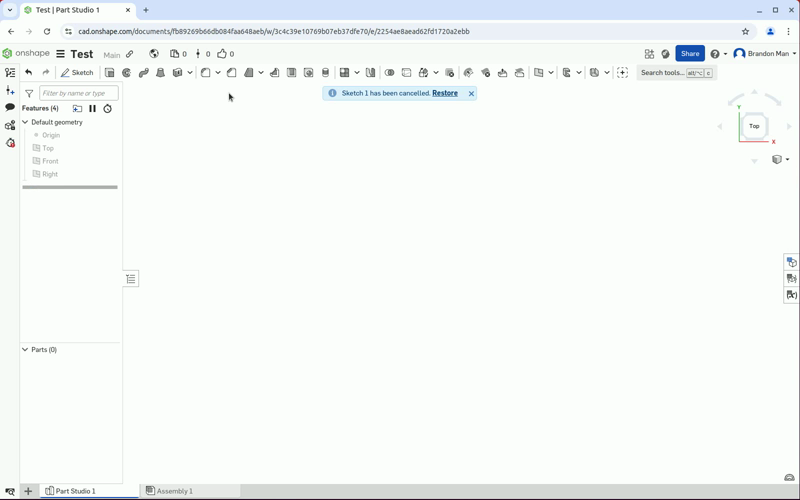
mouse_move(73, 352)
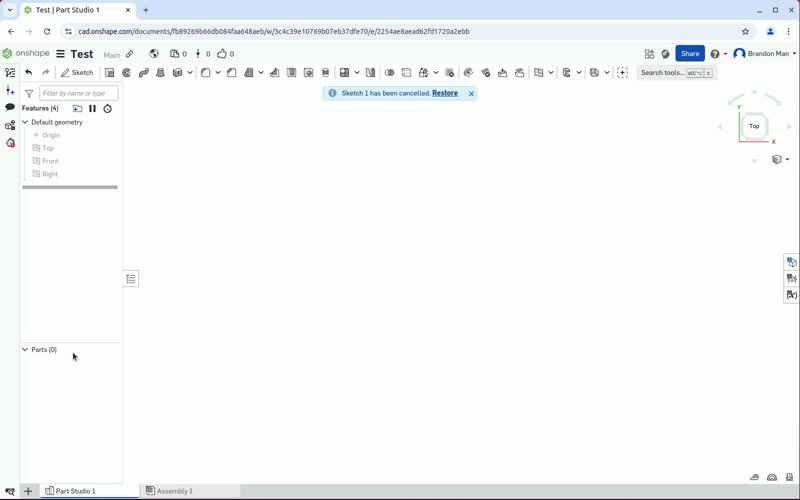
key(y)
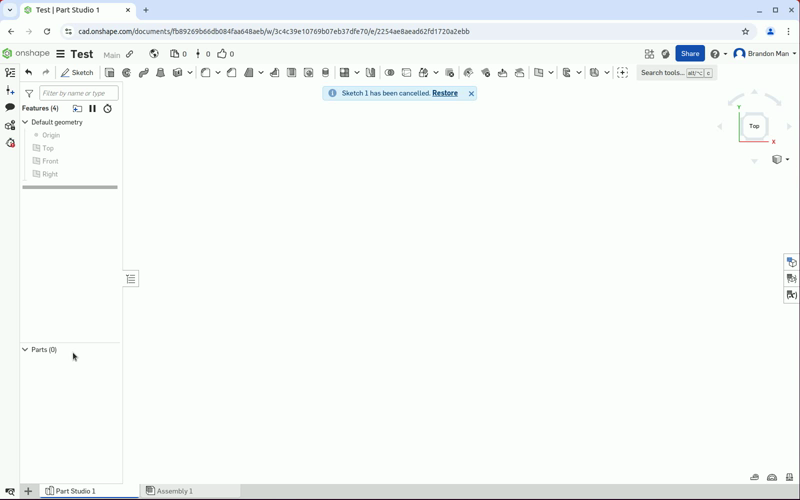
key(shift+p)
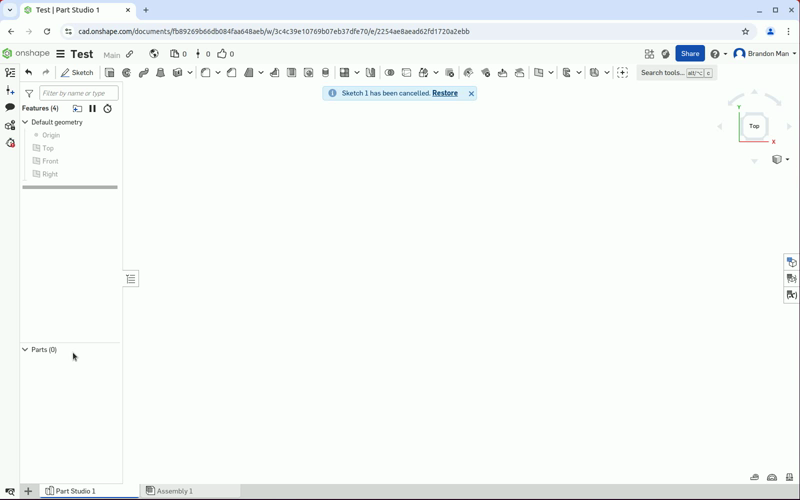
key(space)
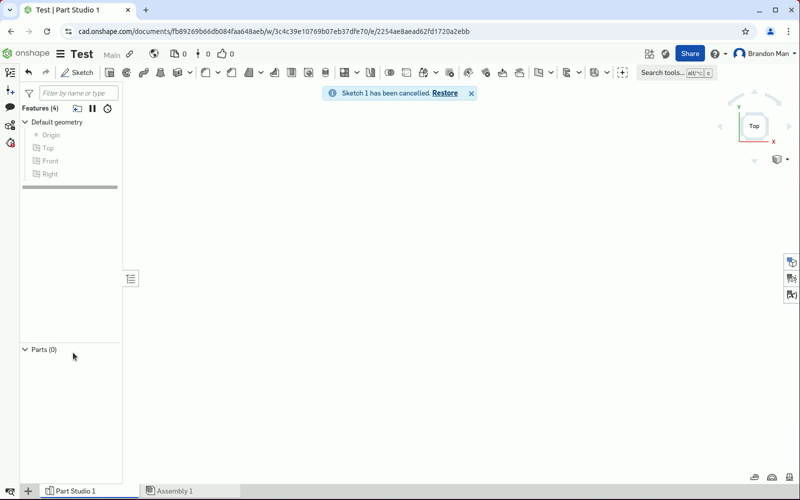
key_down(shift)
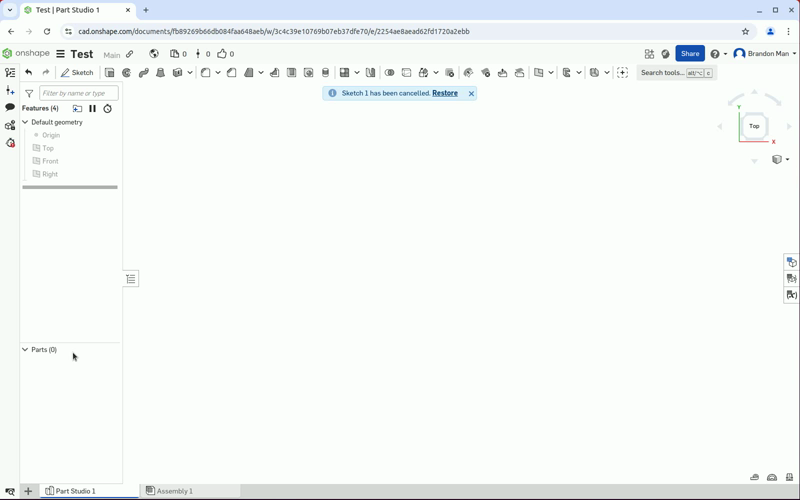
key(up)
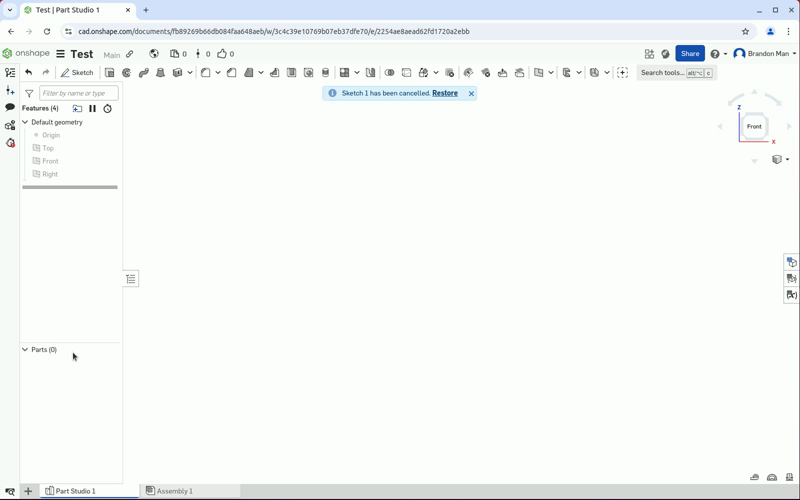
key_up(shift)
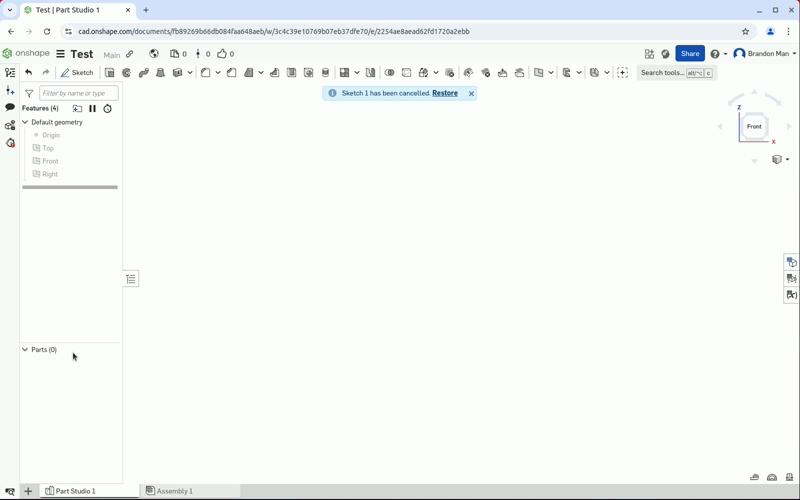
mouse_move(73, 352)
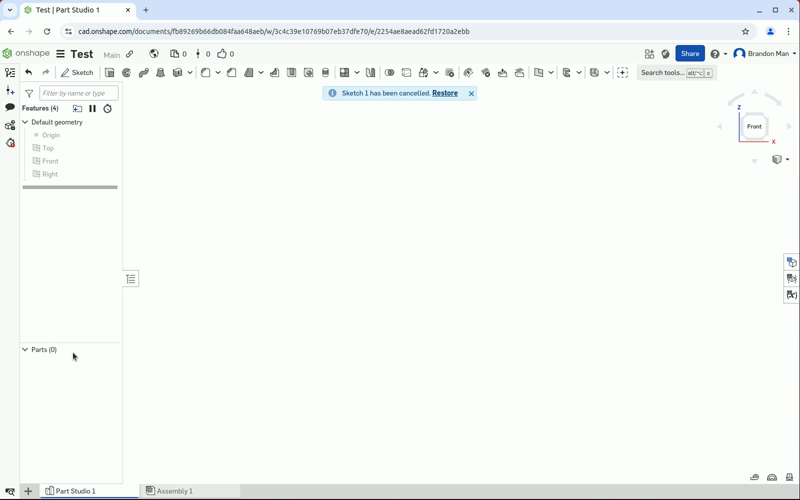
key(shift+y)
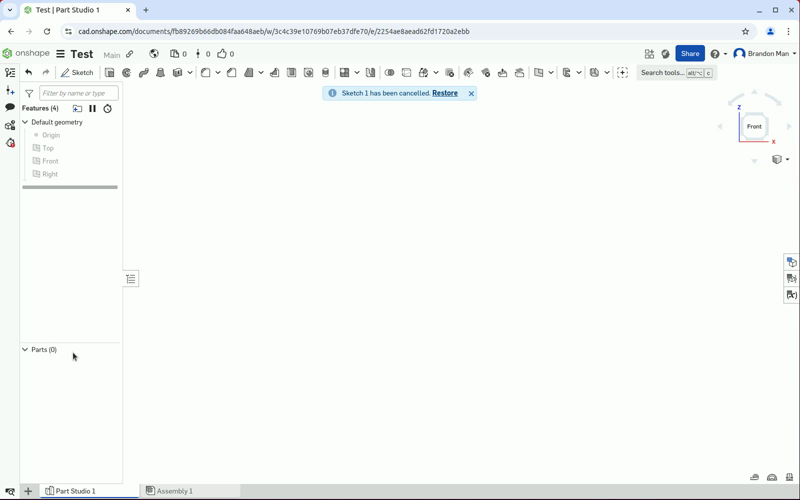
key(shift+s)
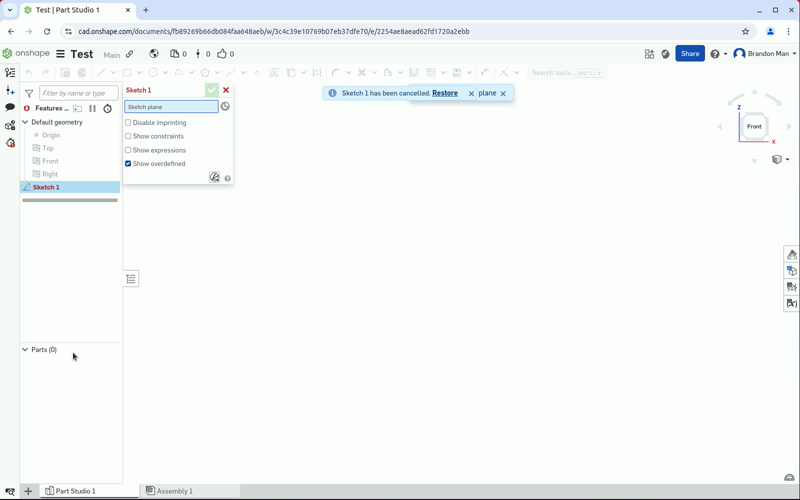
mouse_move(73, 163)
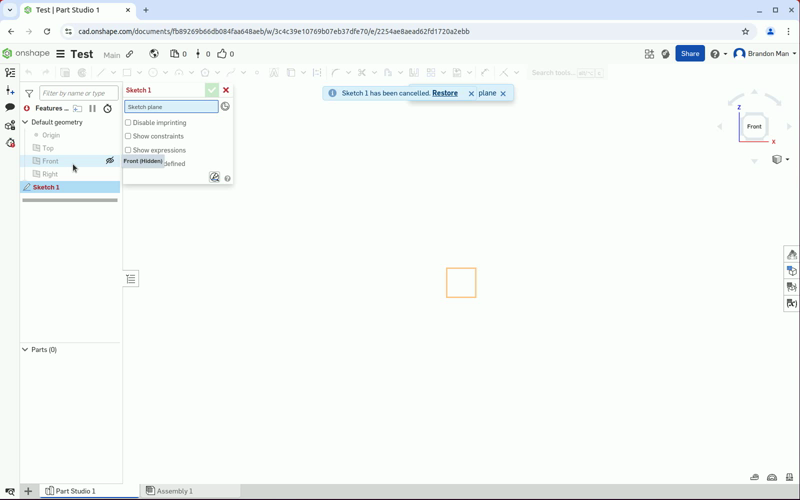
click(73, 163)
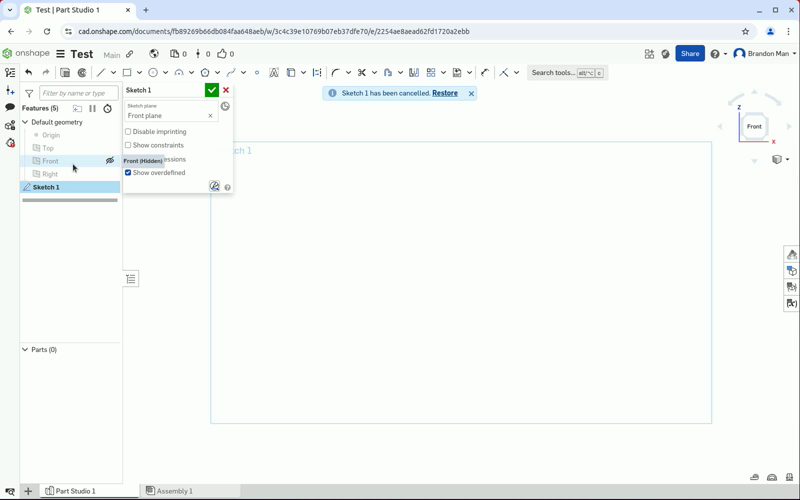
mouse_move(73, 352)
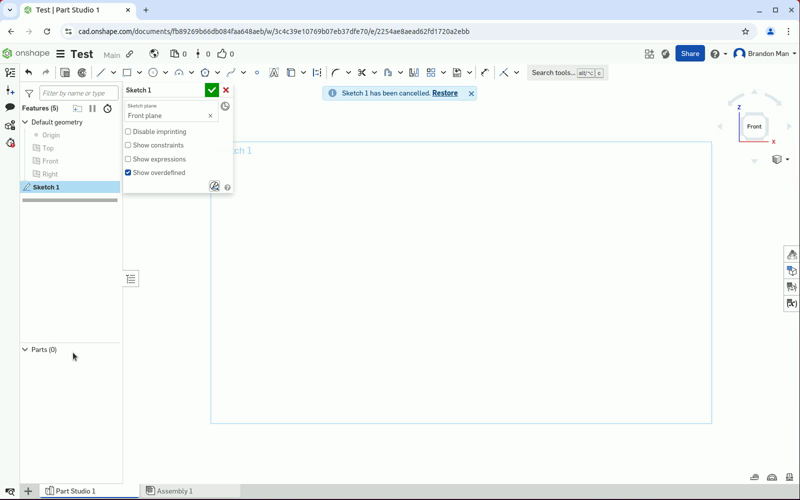
key(y)
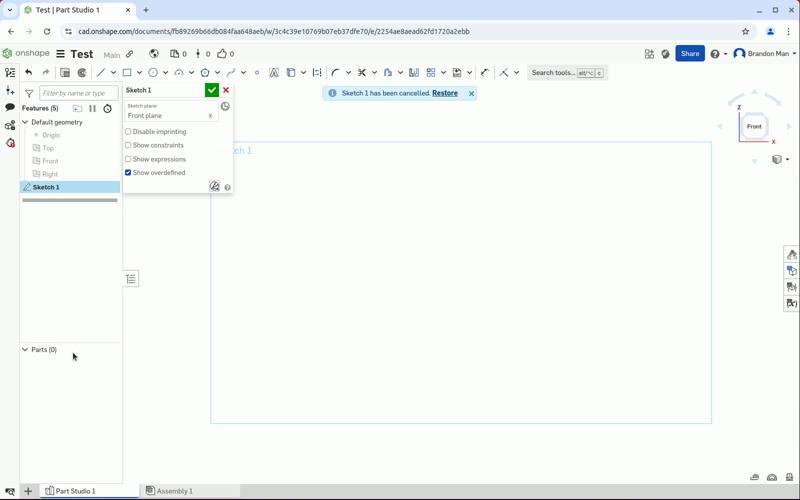
key(l)
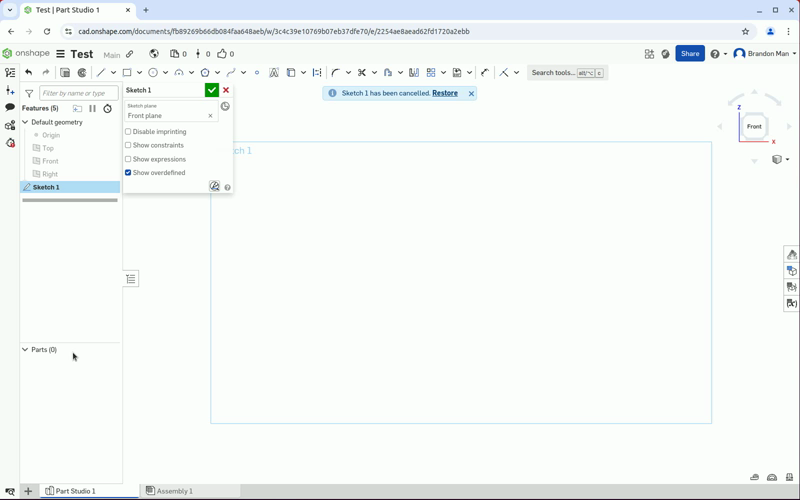
key_down(shift)
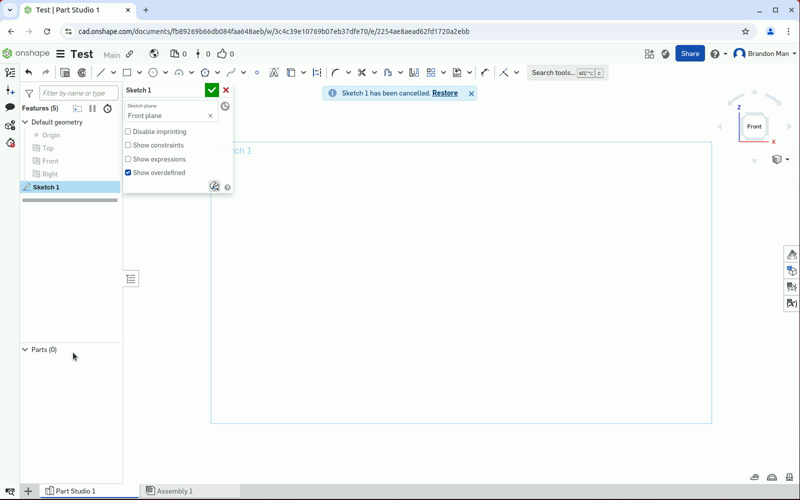
mouse_move(433, 308)
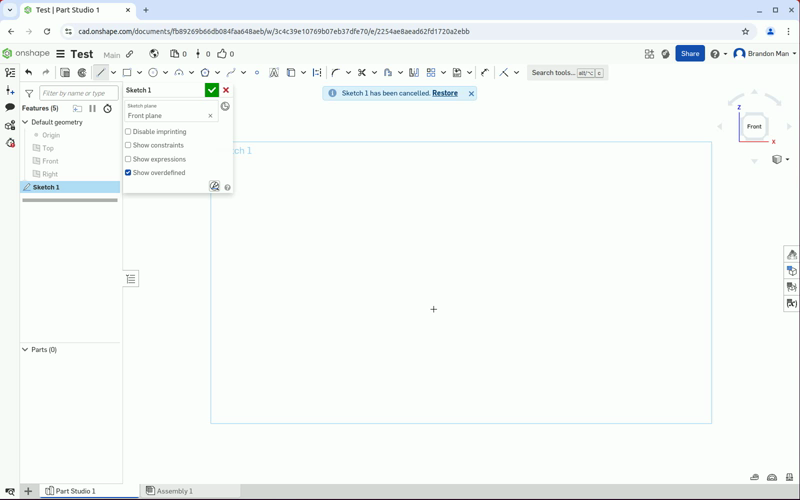
click(433, 308)
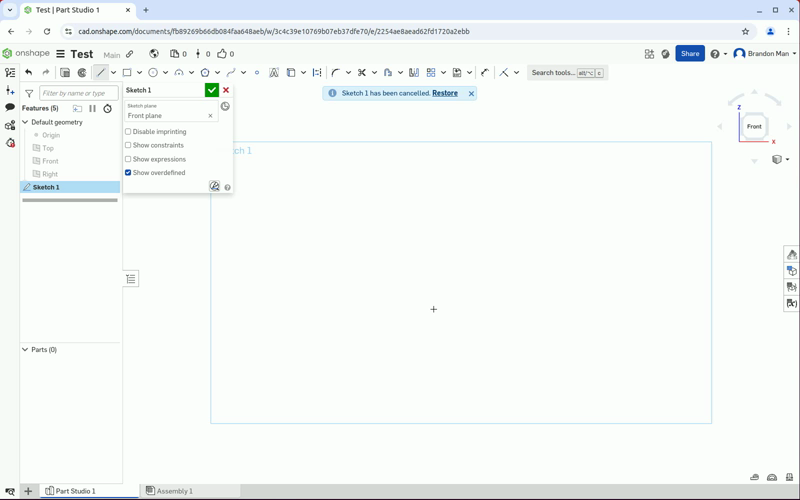
key_up(shift)
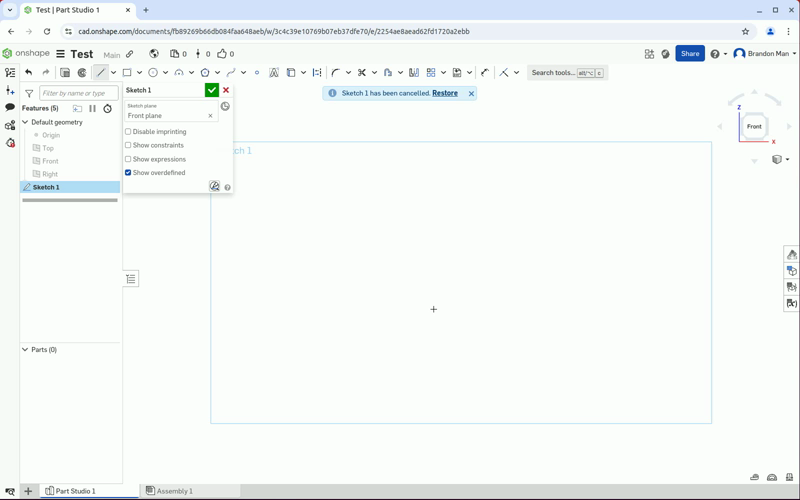
key_down(shift)
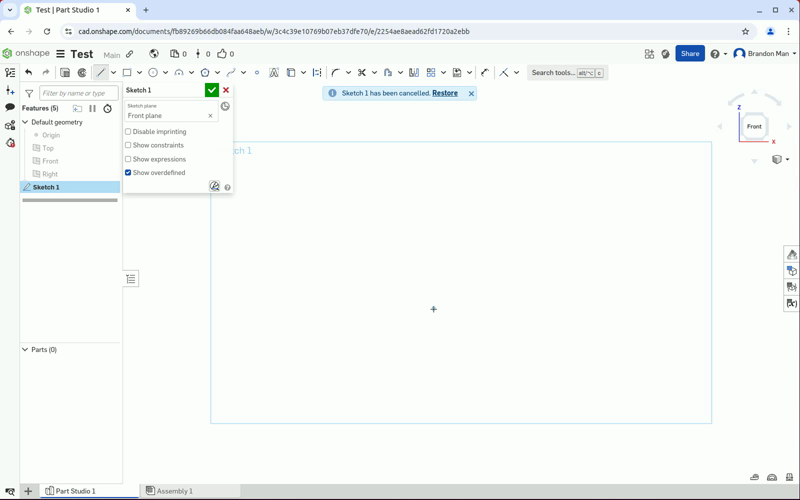
mouse_move(463, 308)
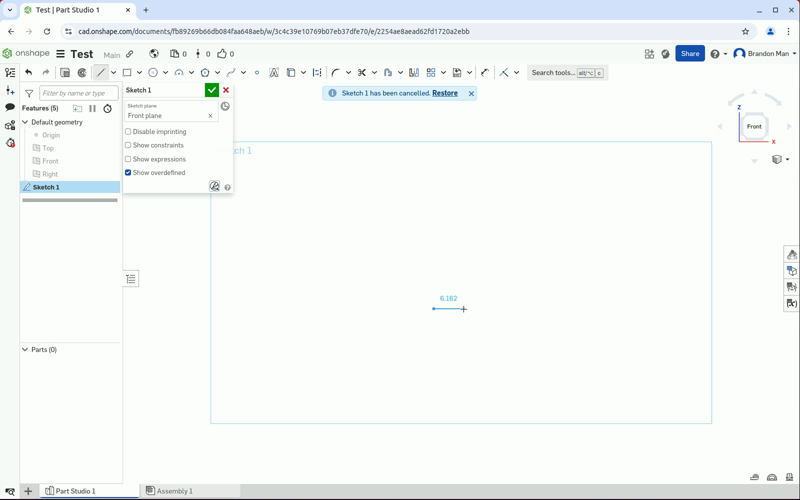
mouse_move(487, 308)
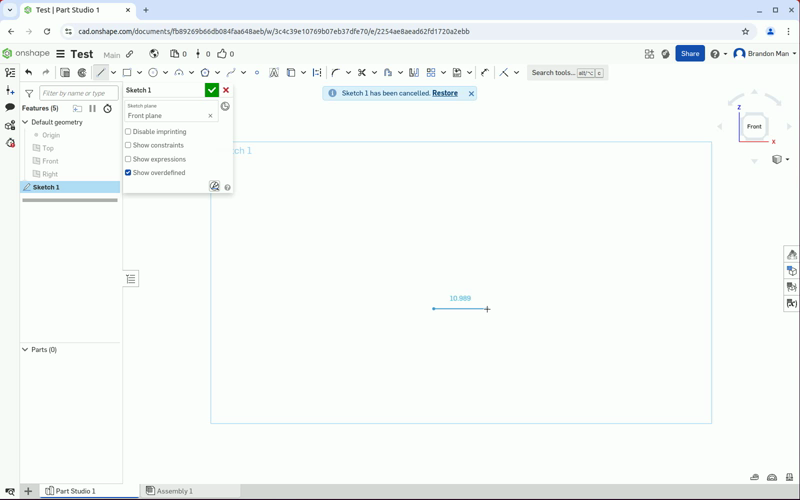
click(487, 308)
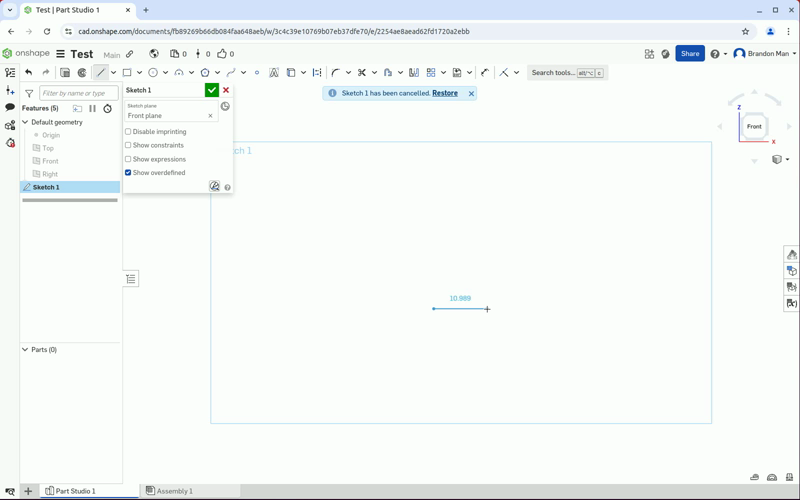
key_up(shift)
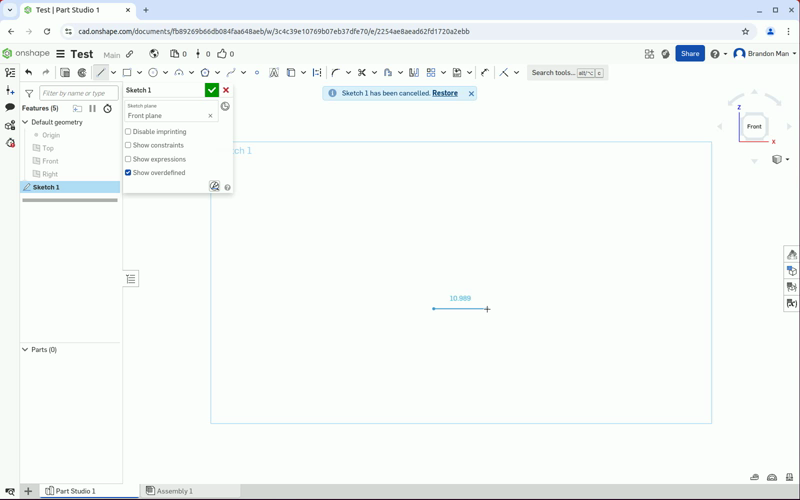
key_down(shift)
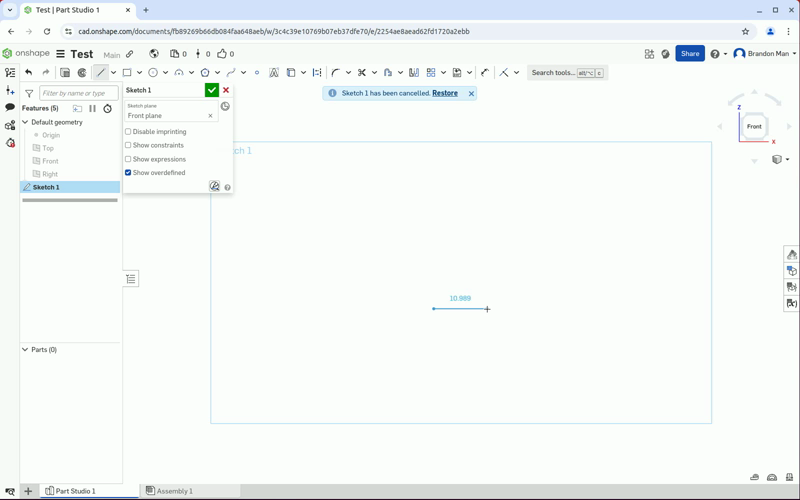
mouse_move(517, 308)
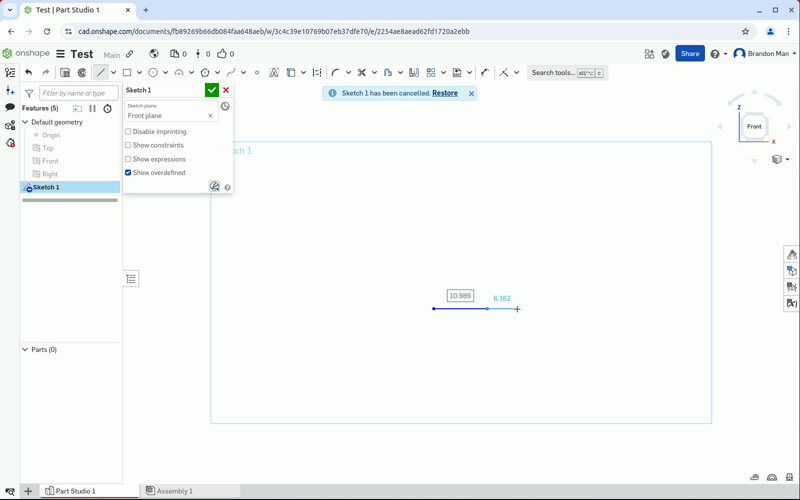
mouse_move(487, 255)
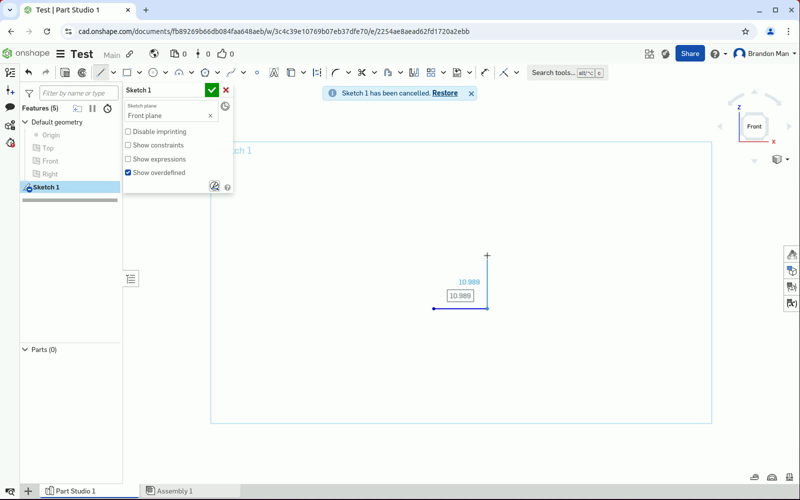
click(487, 255)
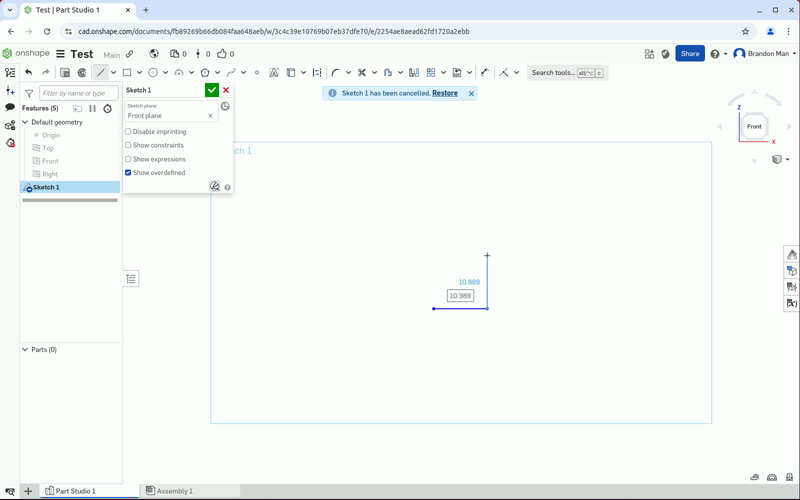
key_up(shift)
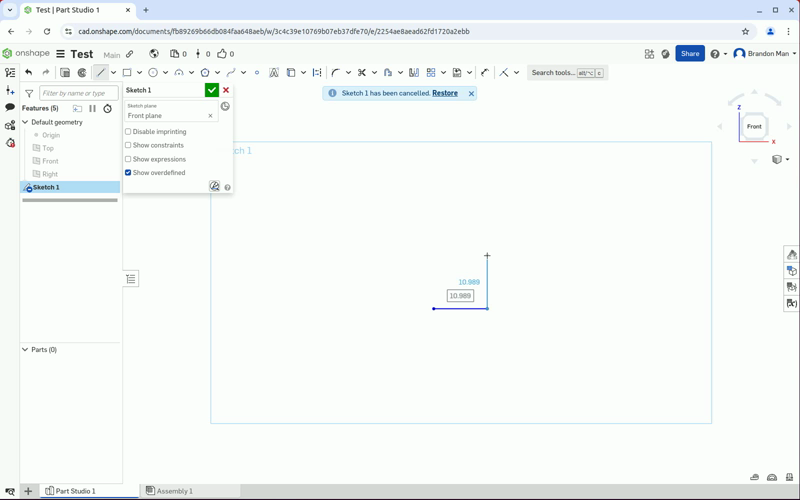
key_down(shift)
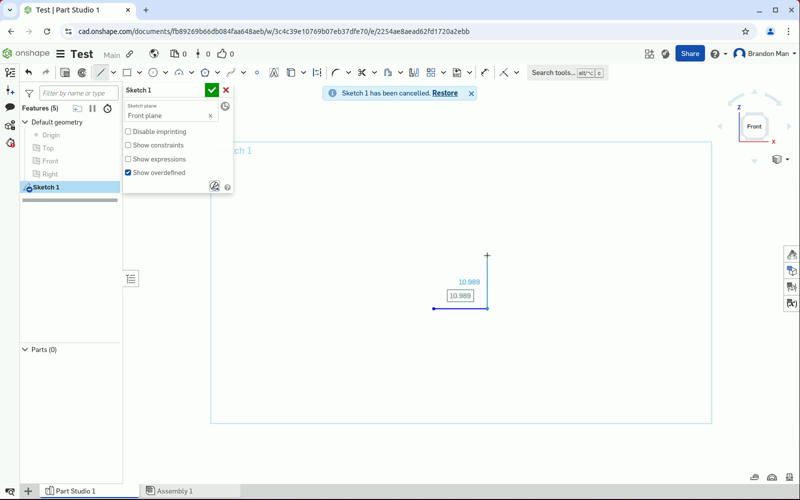
mouse_move(517, 255)
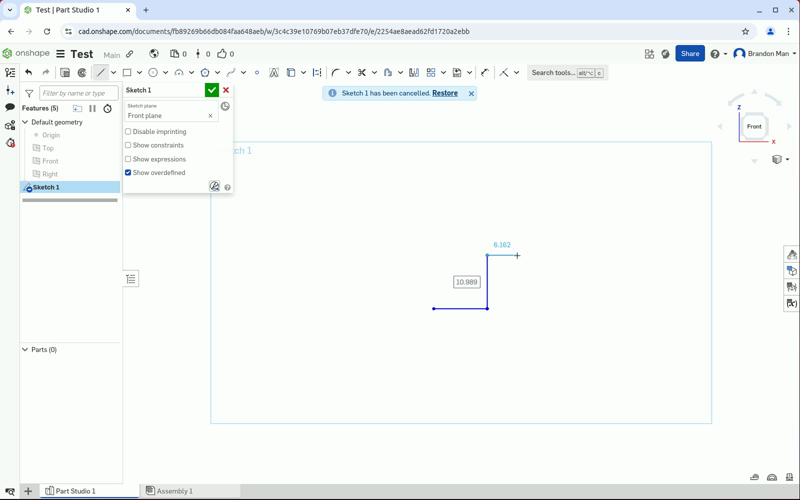
mouse_move(433, 255)
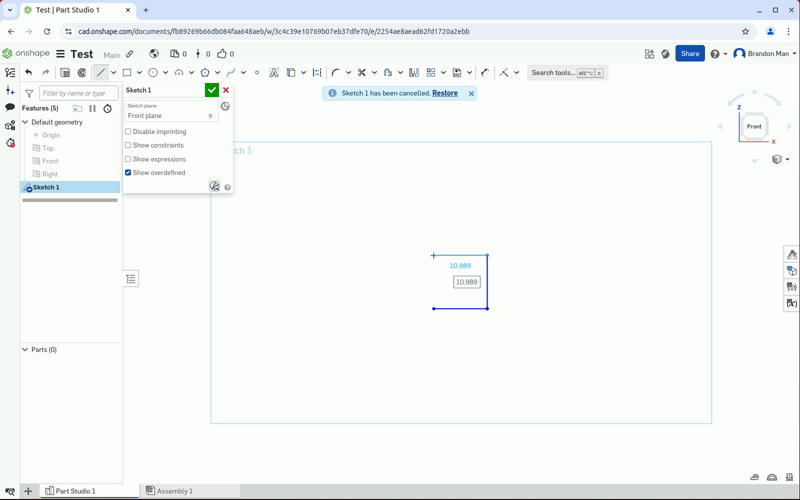
click(433, 255)
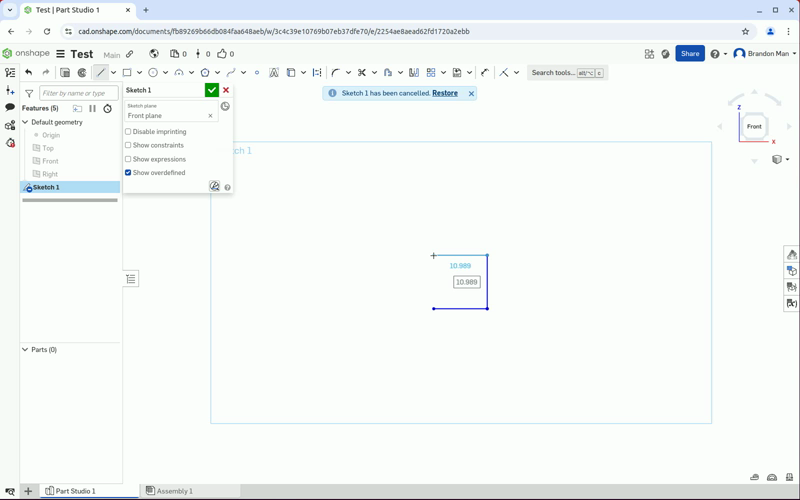
key_up(shift)
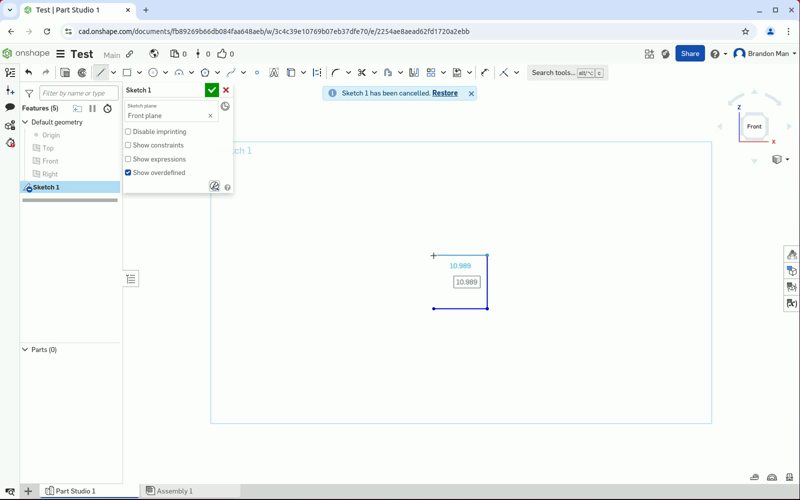
mouse_move(463, 255)
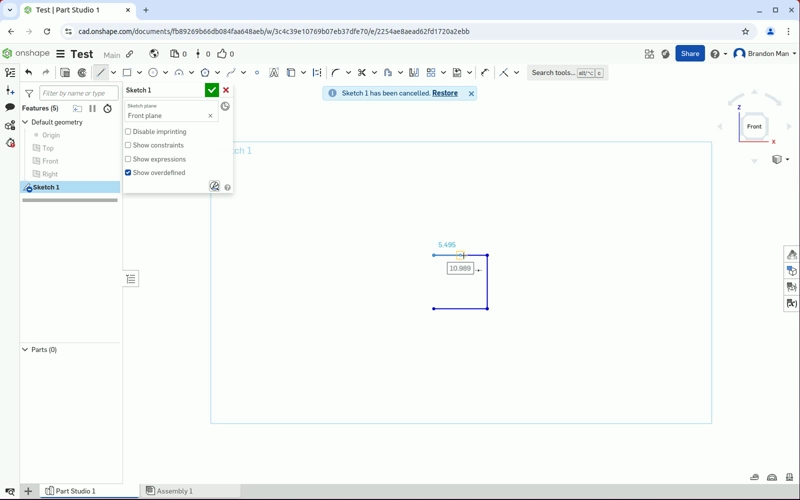
key_down(shift)
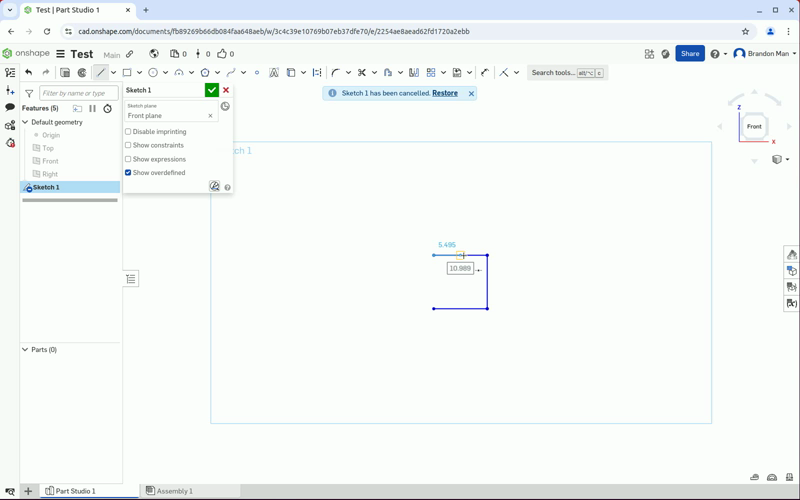
mouse_move(433, 308)
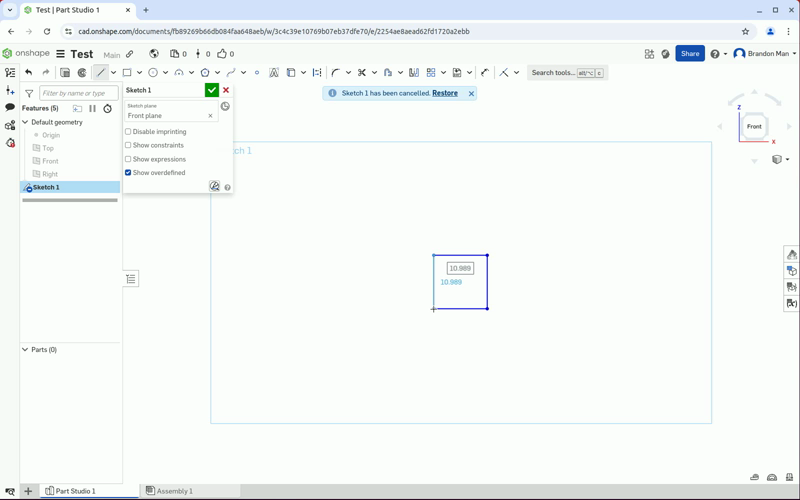
key_up(shift)
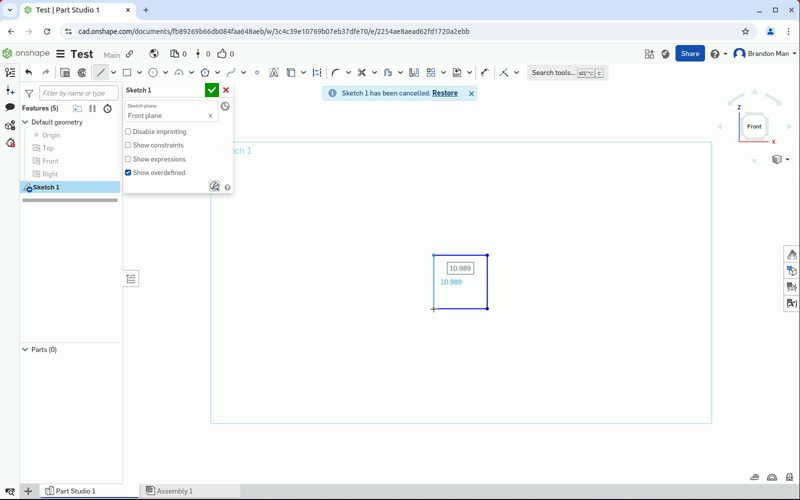
click(433, 308)
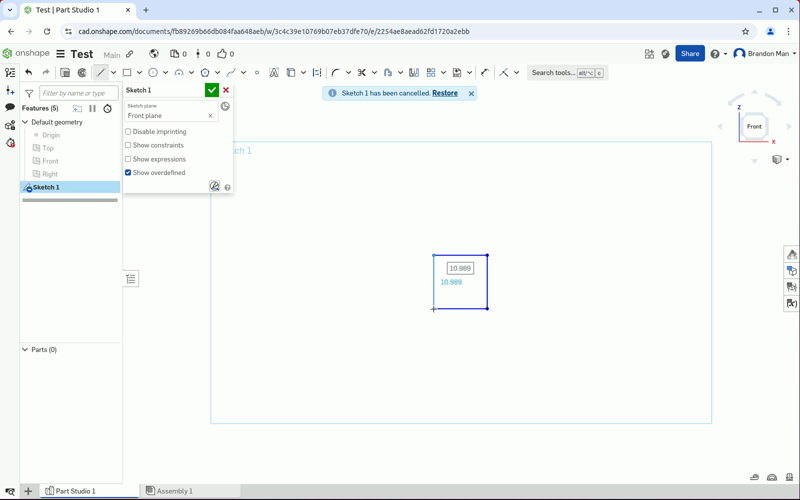
key(esc)
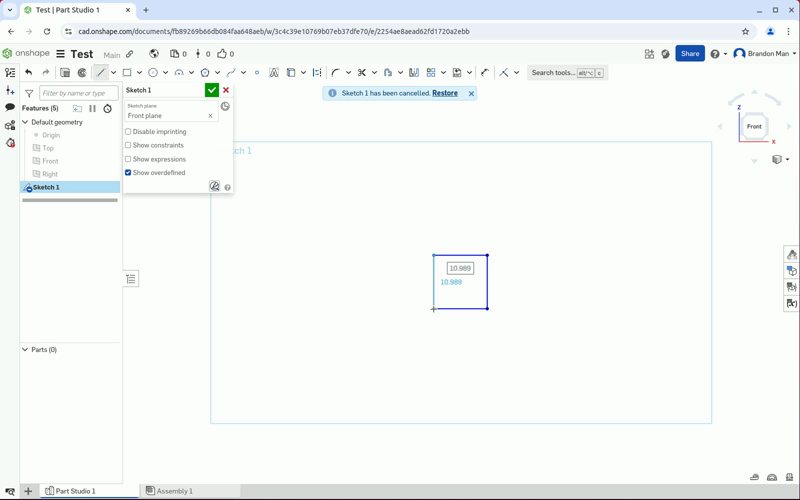
key(l)
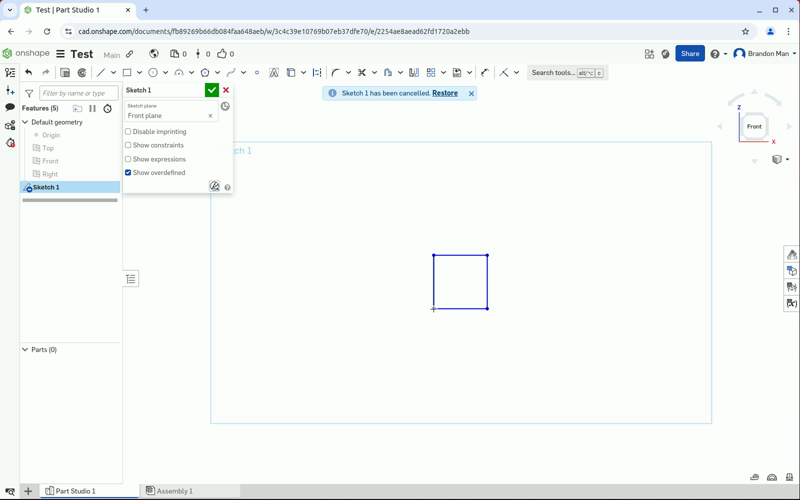
key_down(shift)
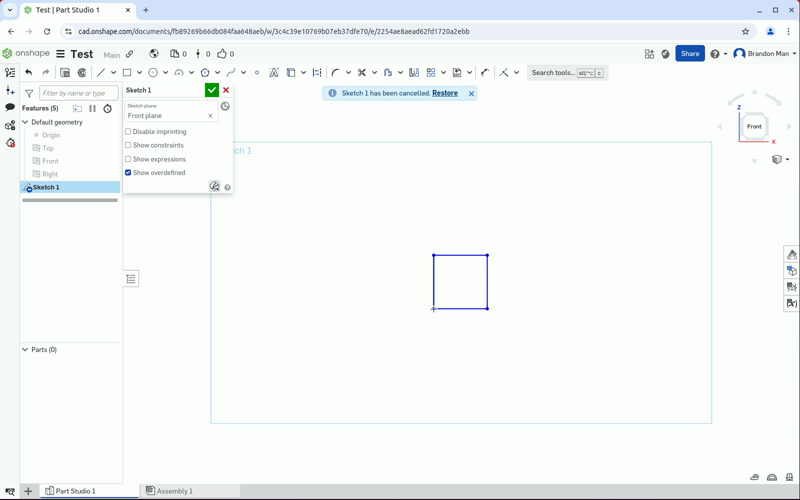
mouse_move(434, 307)
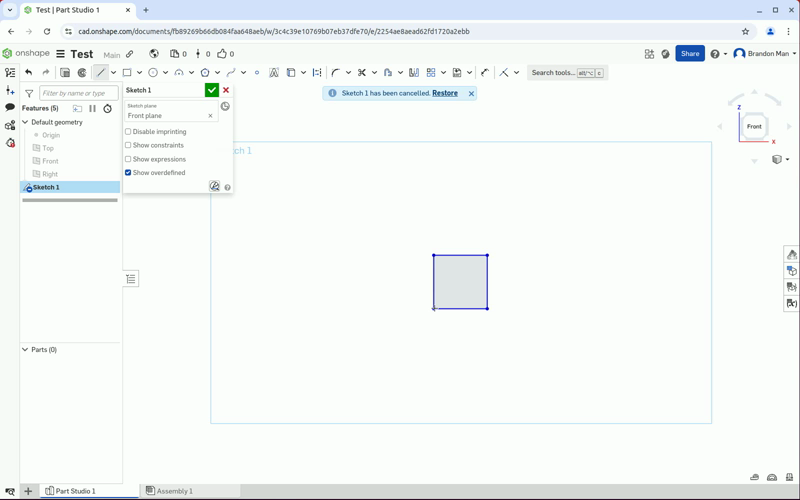
scroll(6)
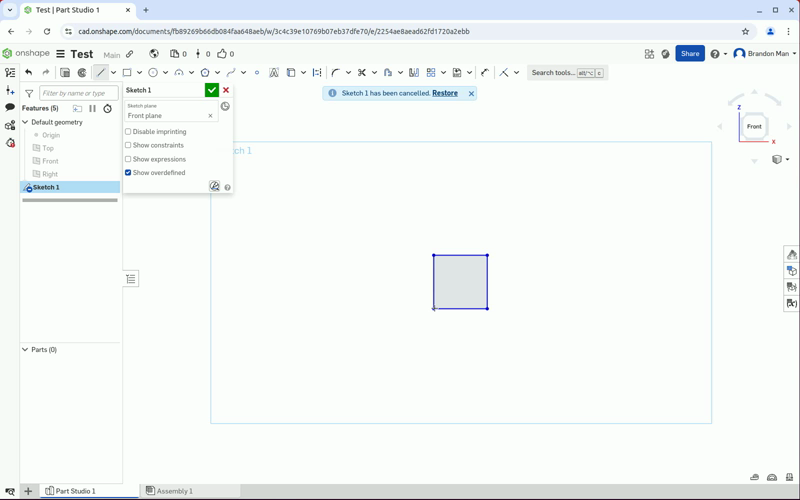
scroll(6)
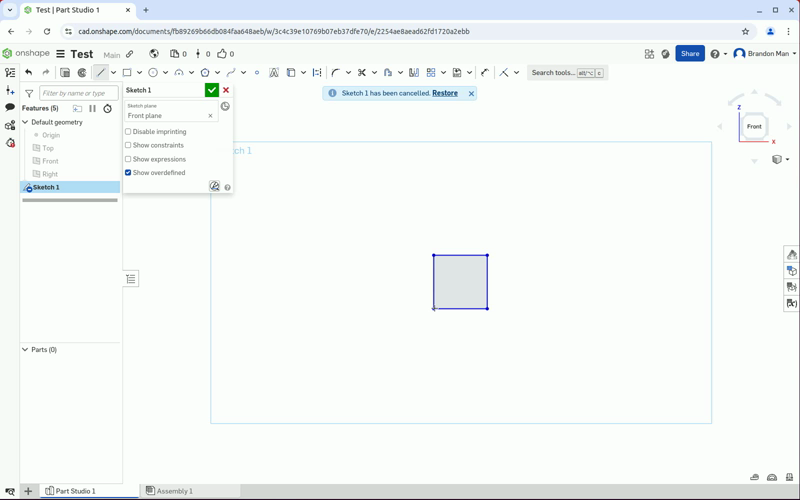
scroll(6)
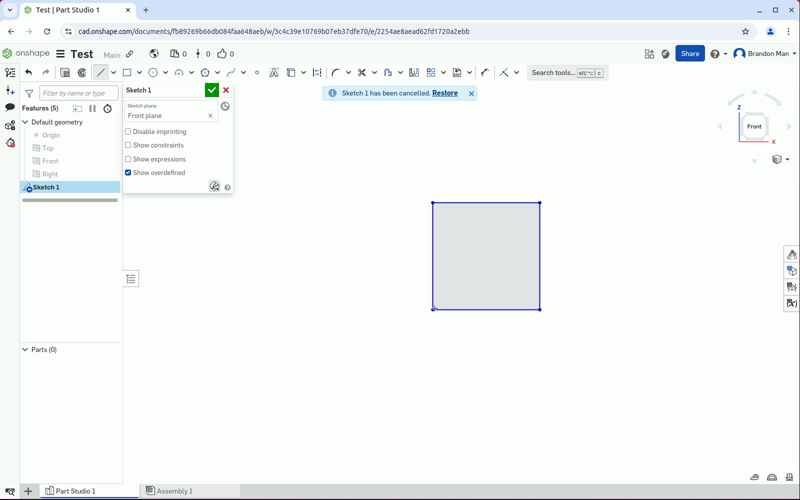
scroll(6)
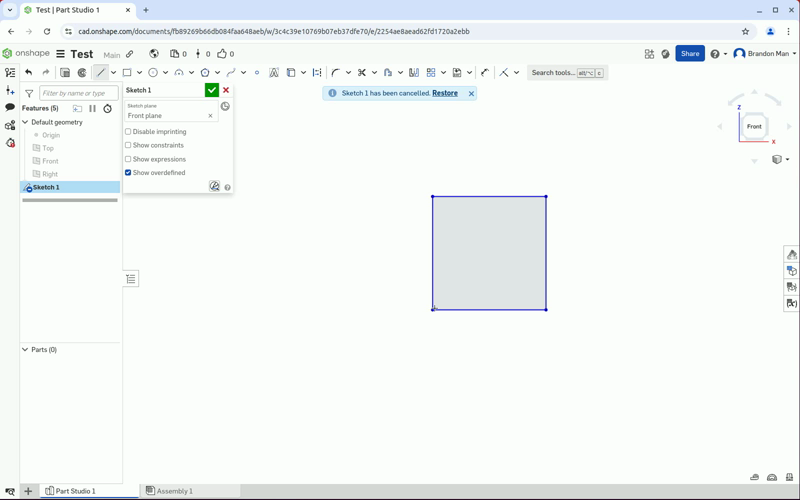
scroll(6)
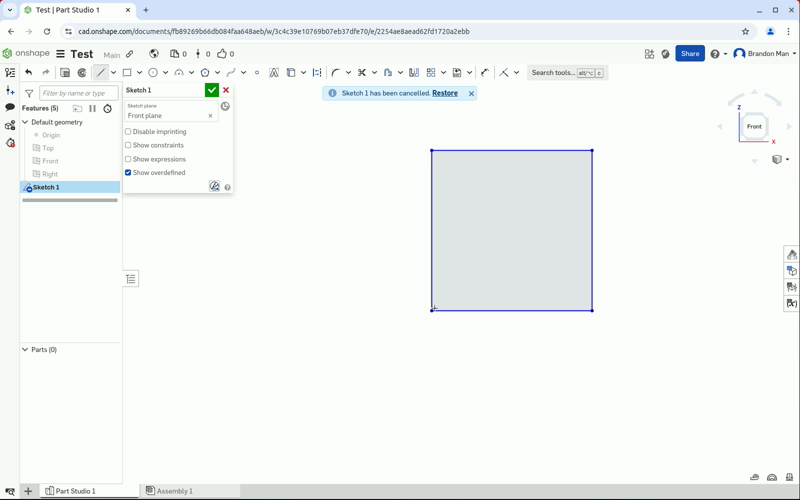
scroll(6)
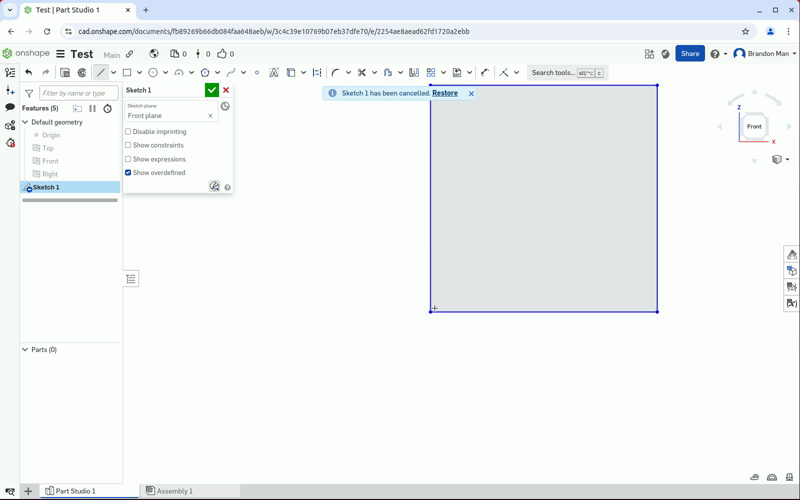
scroll(6)
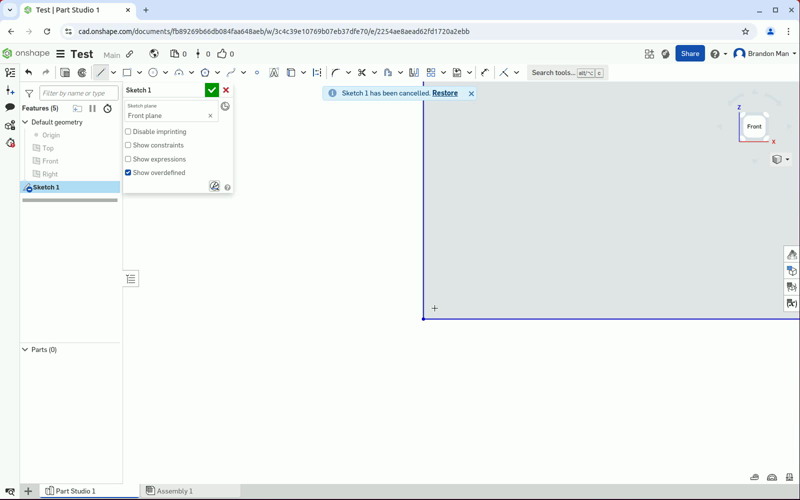
click(434, 307)
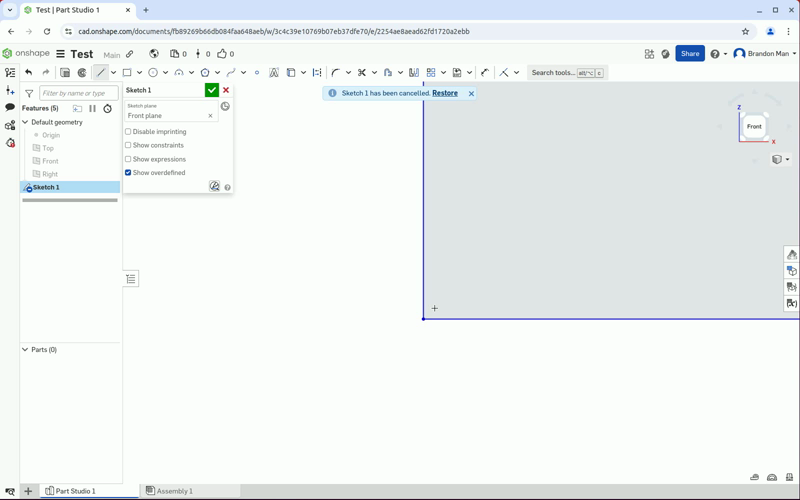
scroll(-6)
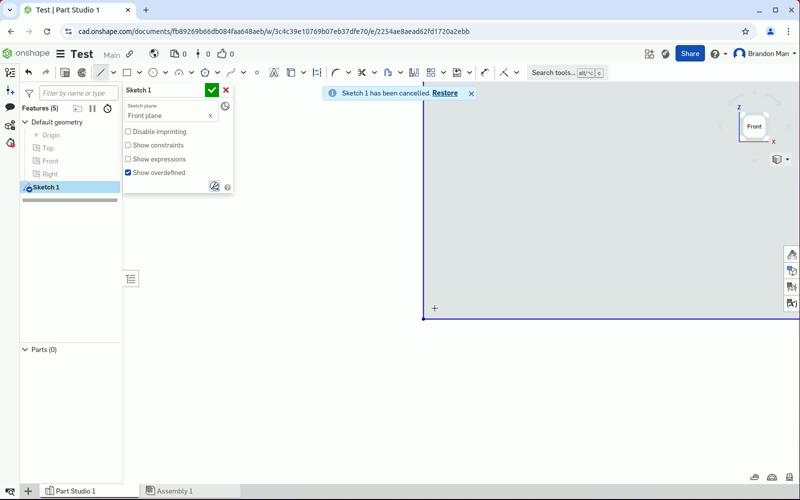
scroll(-6)
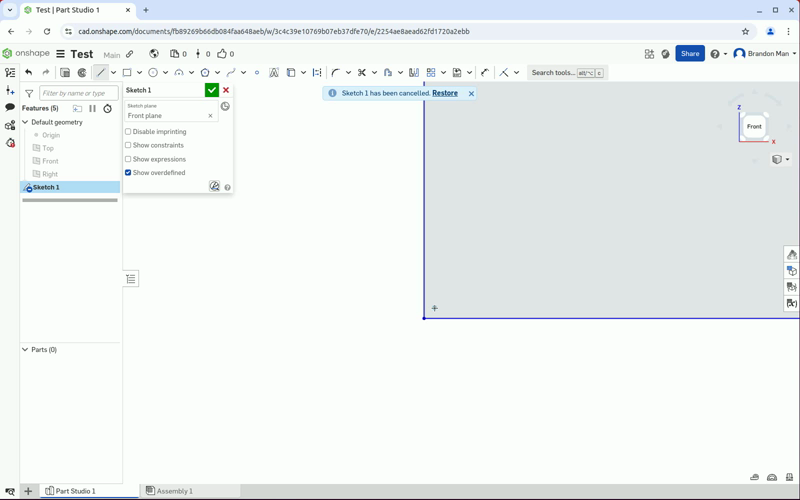
scroll(-6)
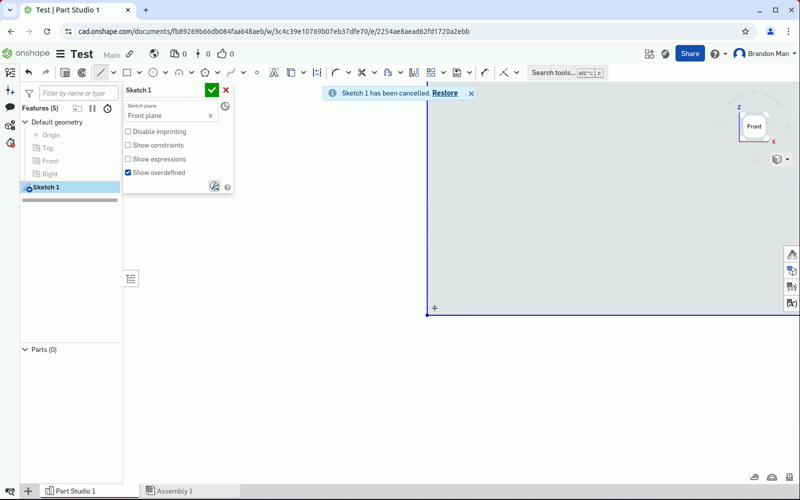
scroll(-6)
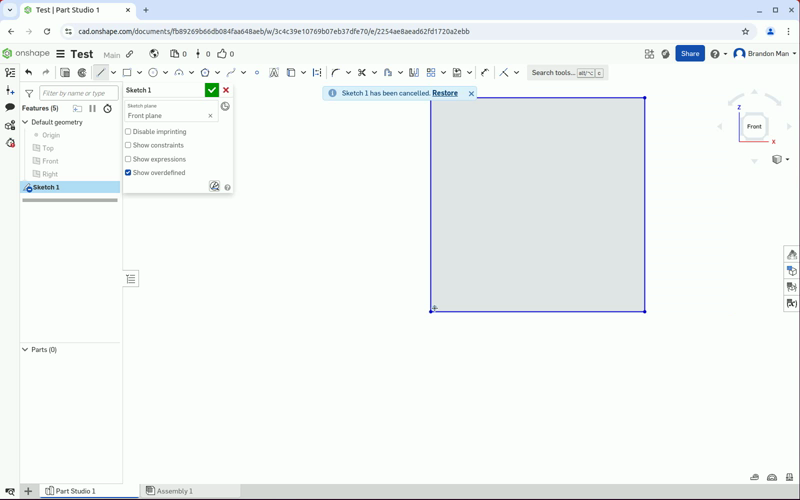
scroll(-6)
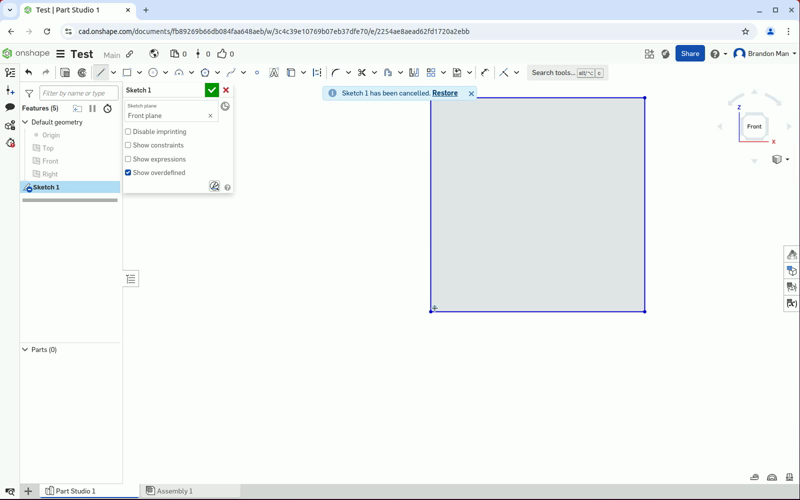
scroll(-6)
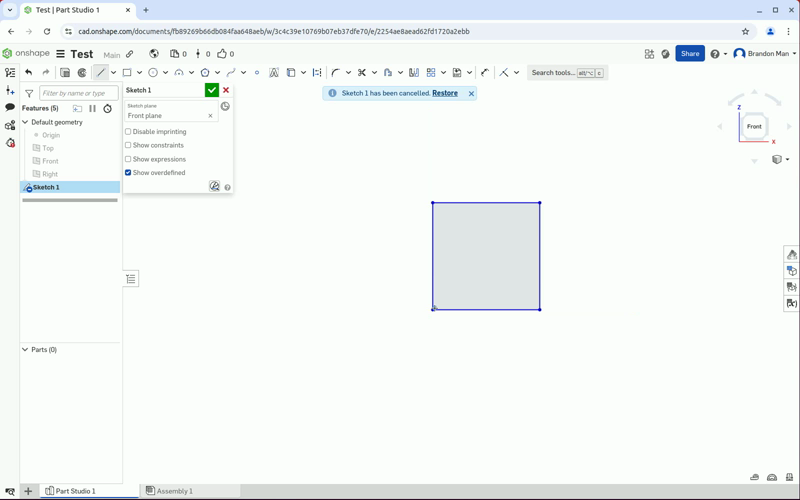
scroll(-6)
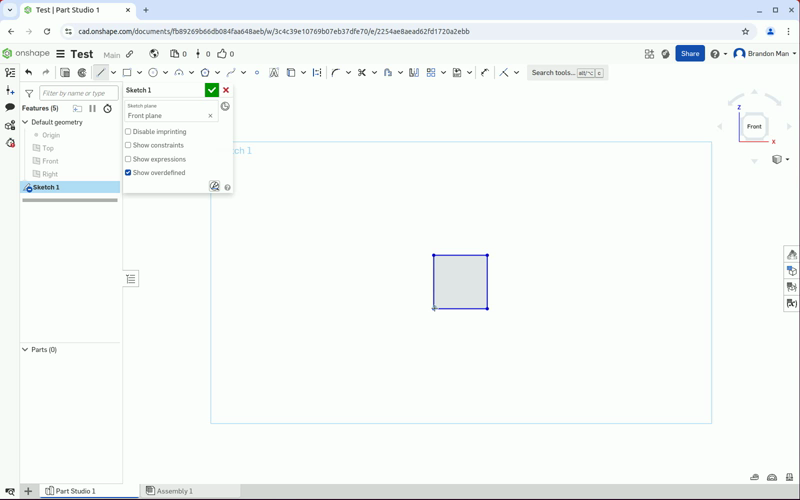
key_up(shift)
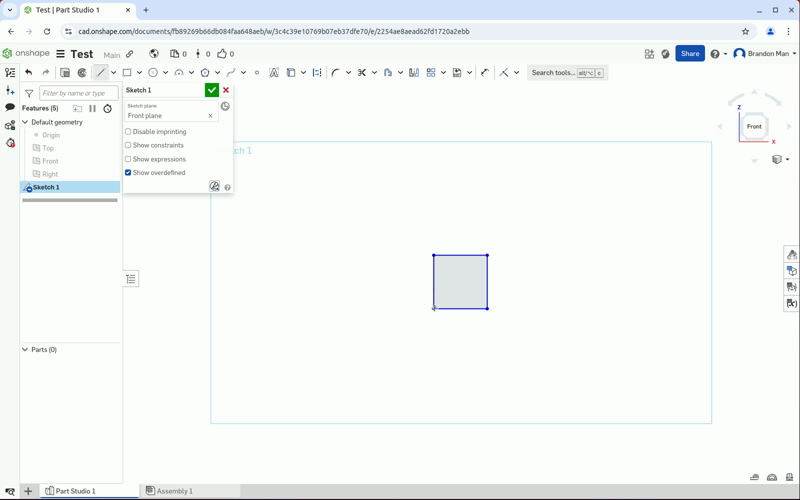
key_down(shift)
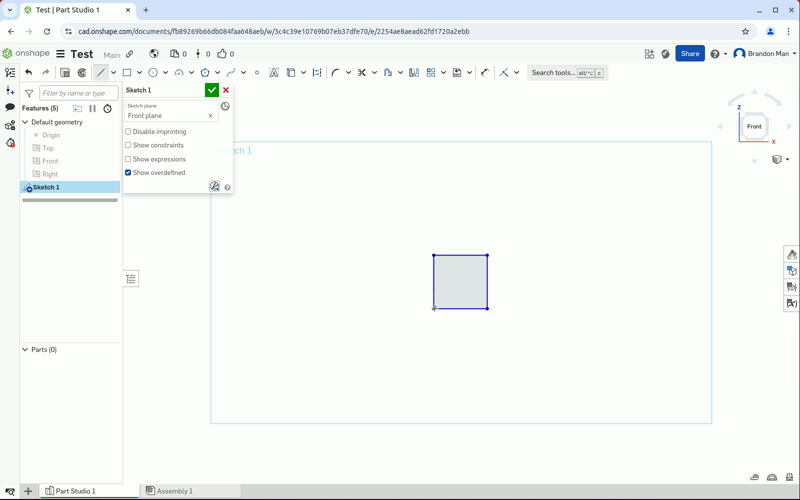
mouse_move(464, 307)
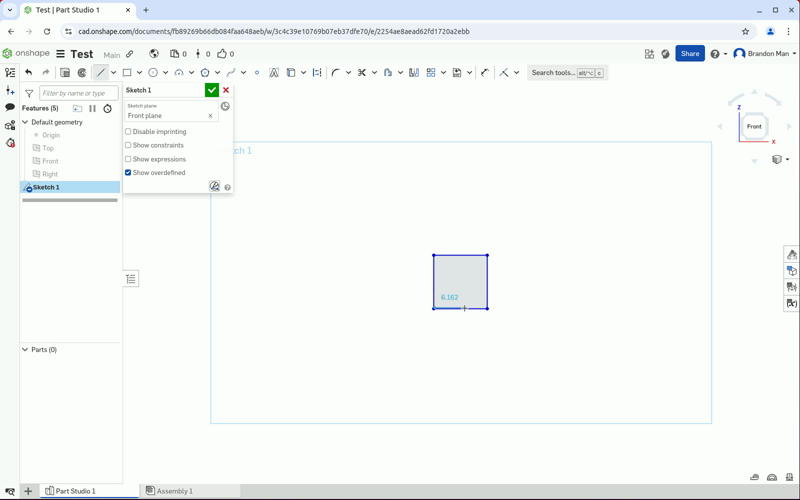
mouse_move(486, 307)
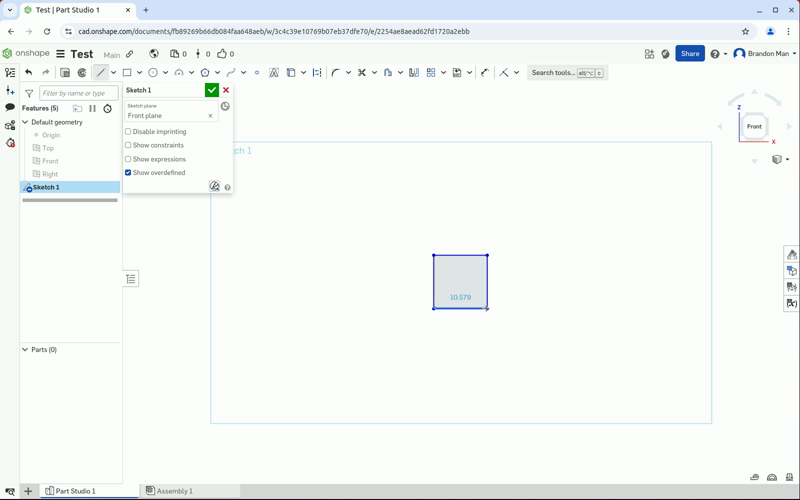
scroll(6)
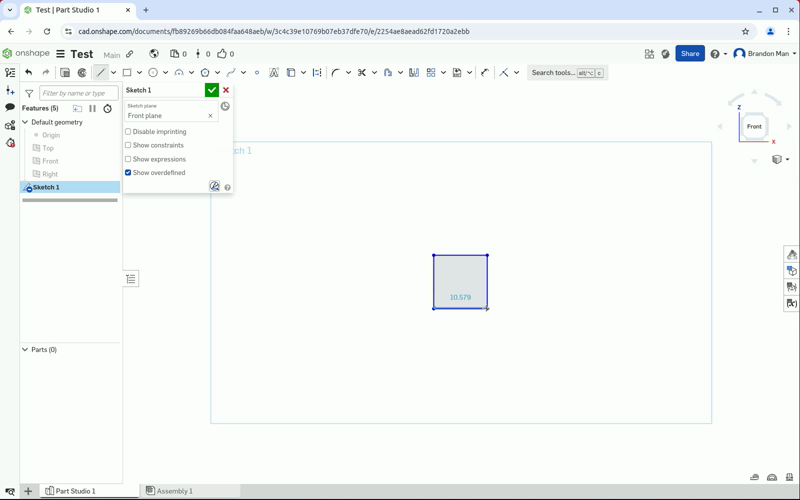
scroll(6)
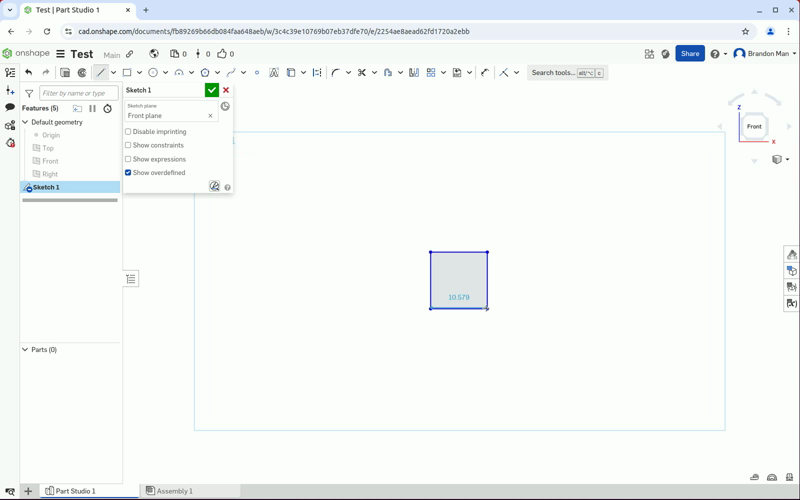
scroll(6)
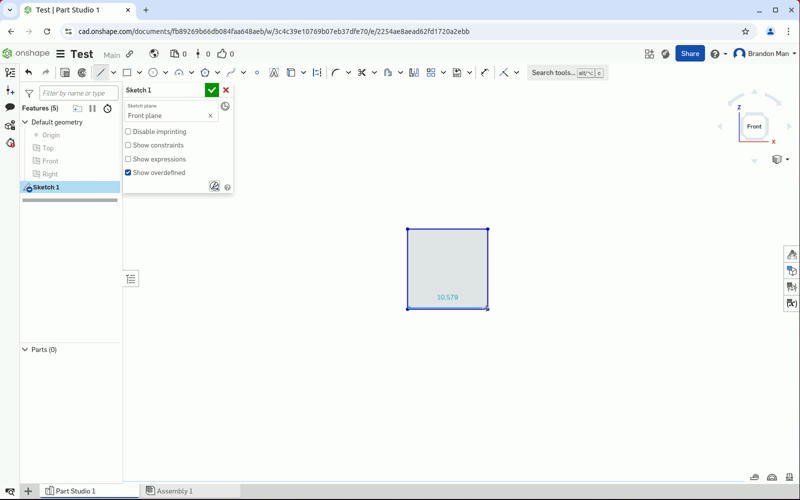
scroll(6)
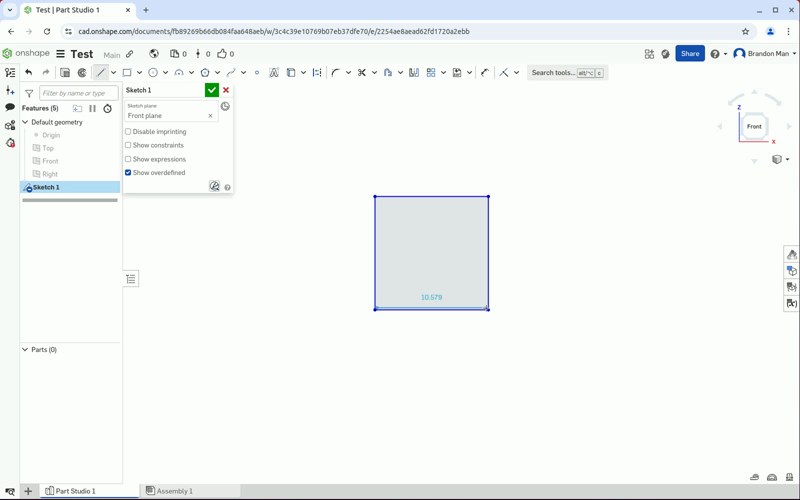
scroll(6)
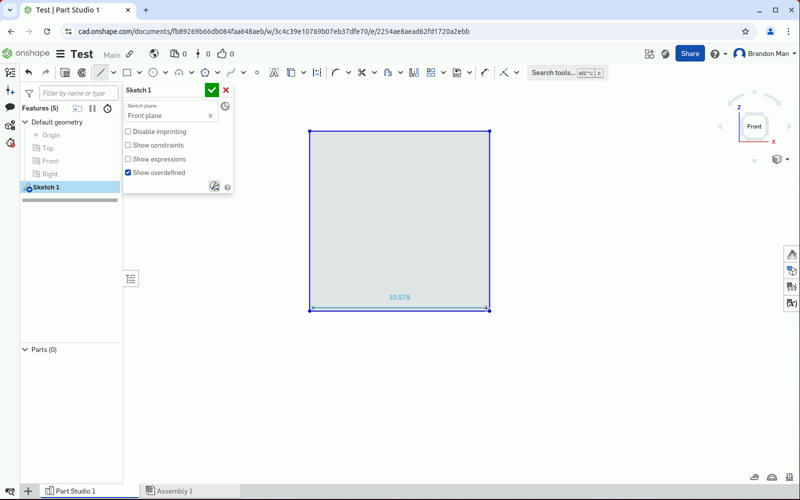
scroll(6)
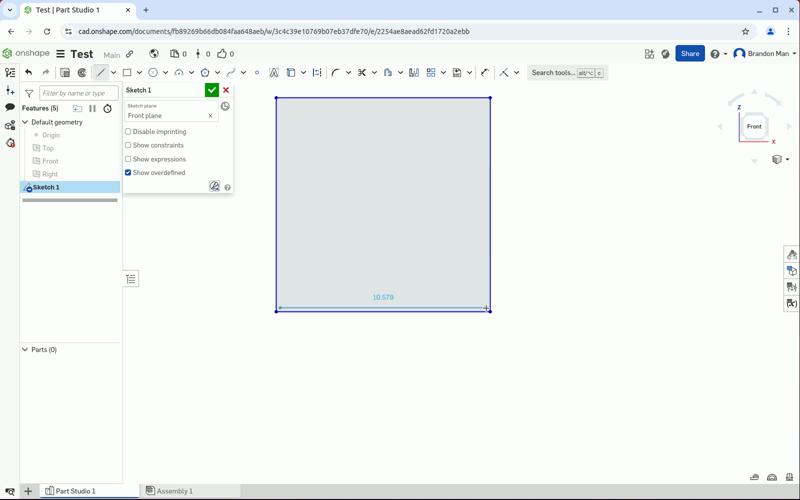
scroll(6)
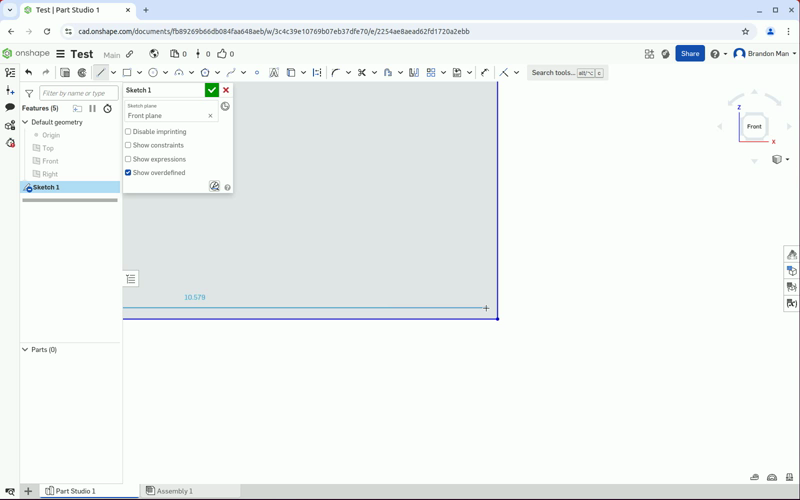
click(486, 307)
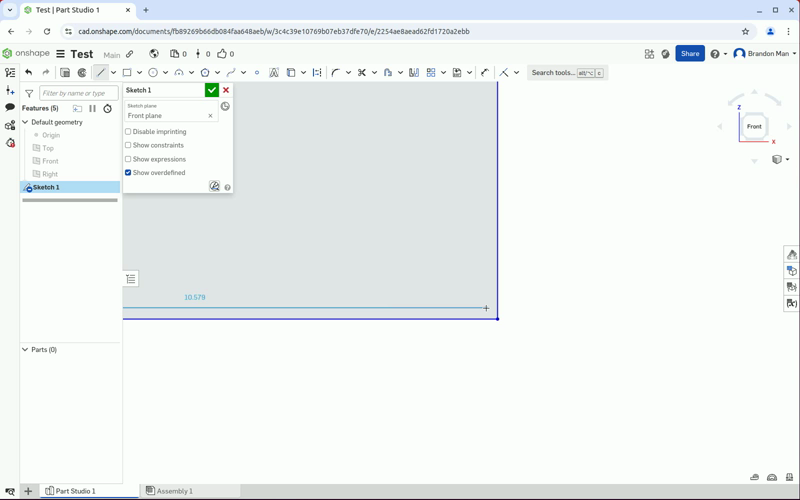
scroll(-6)
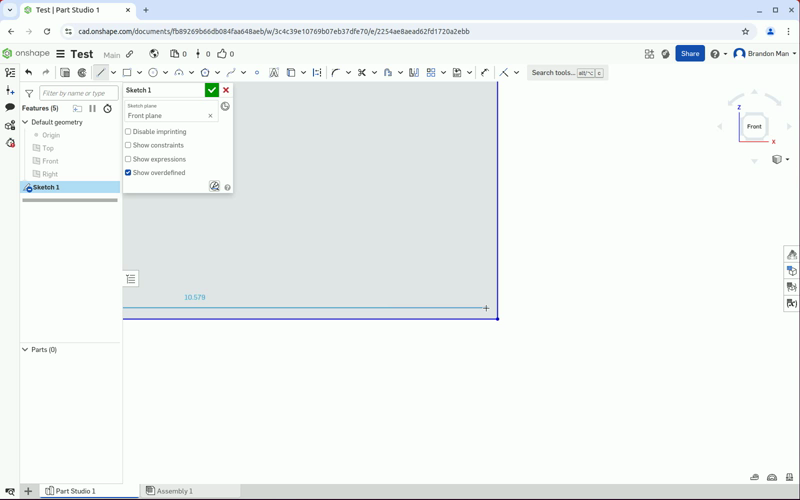
scroll(-6)
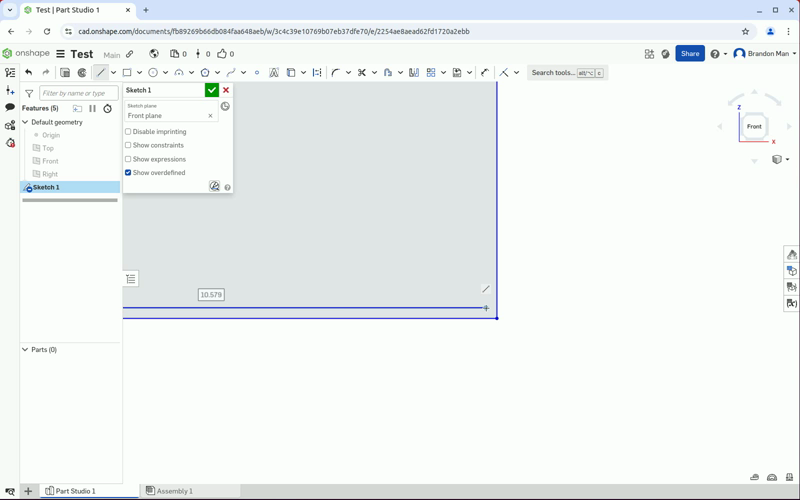
scroll(-6)
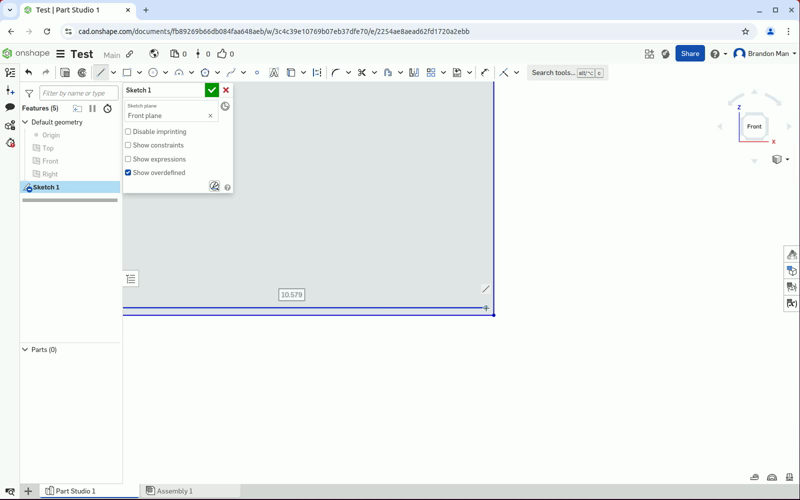
scroll(-6)
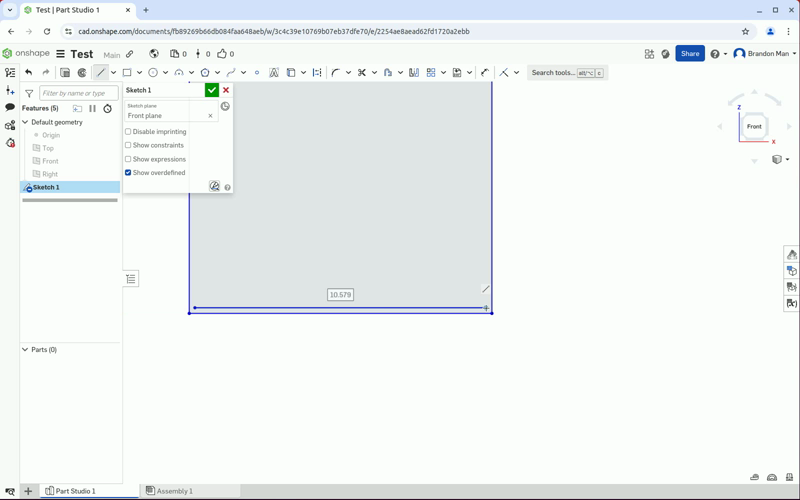
scroll(-6)
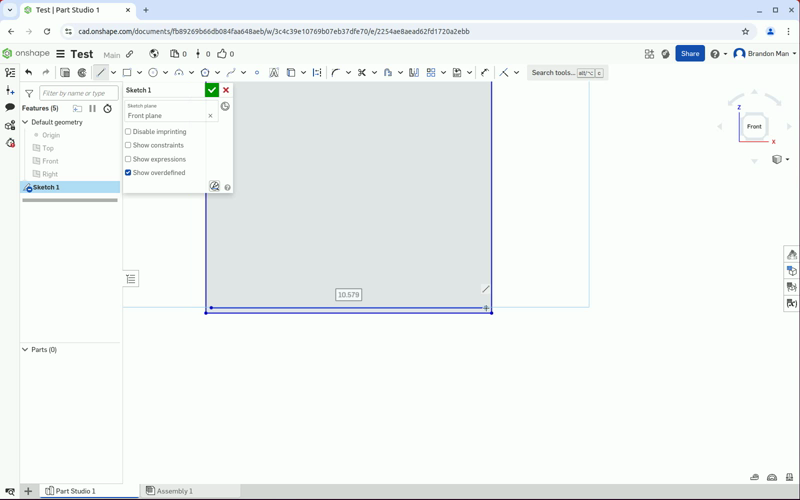
scroll(-6)
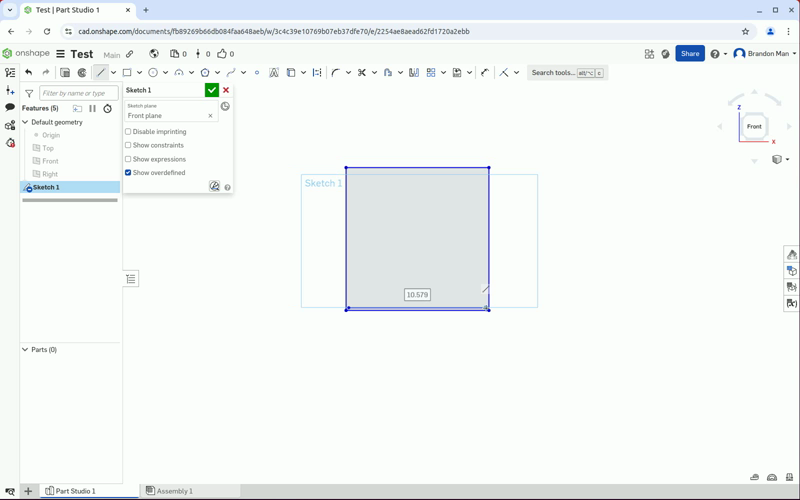
scroll(-6)
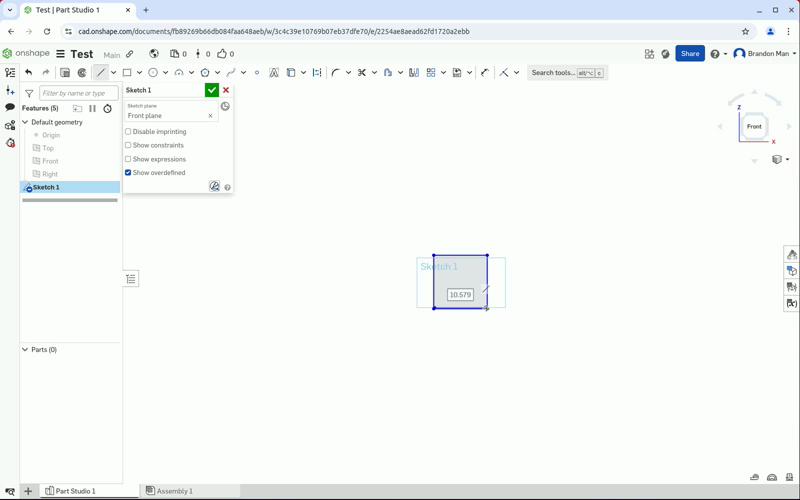
key_up(shift)
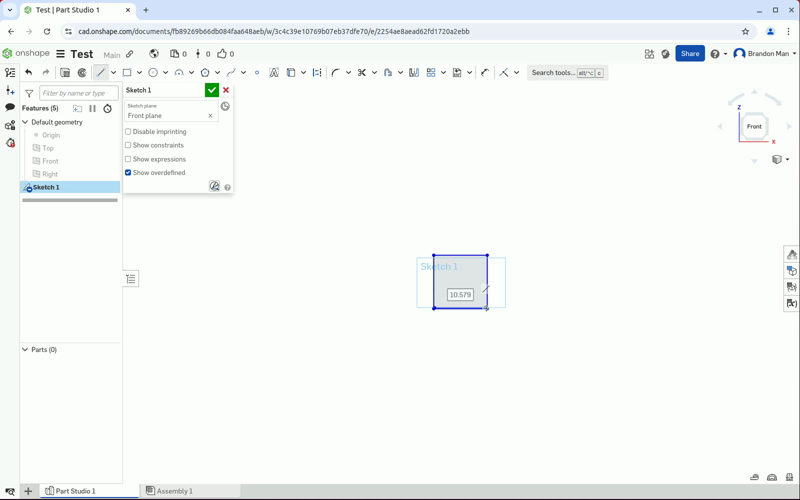
key_down(shift)
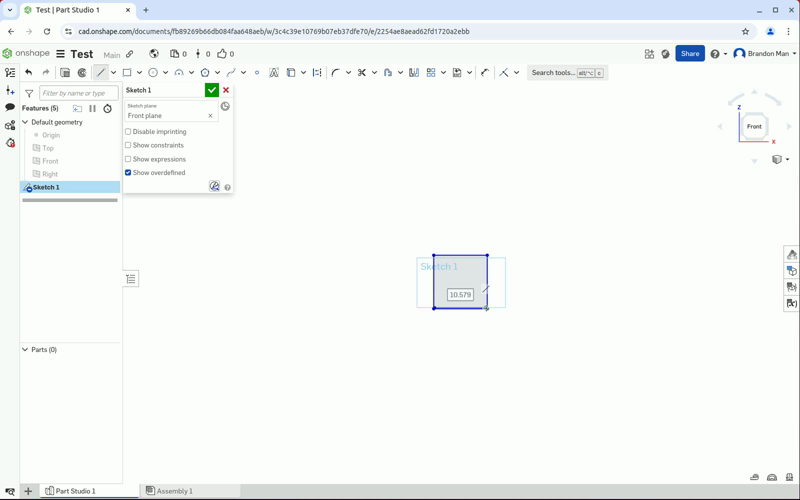
mouse_move(516, 307)
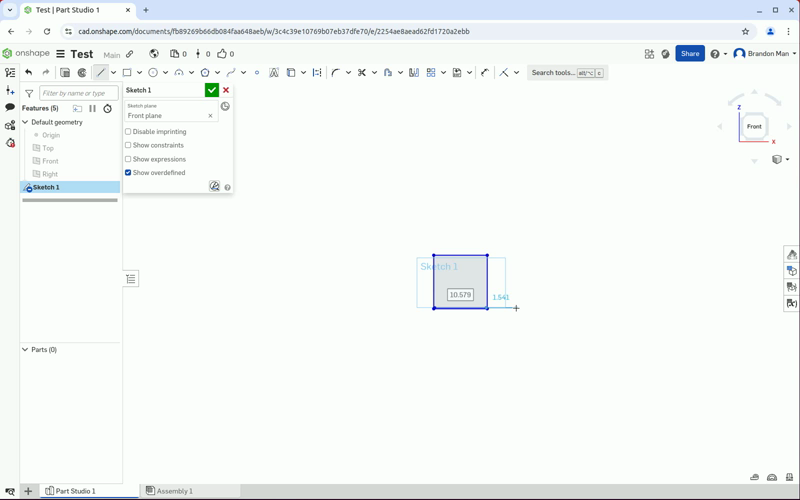
mouse_move(486, 257)
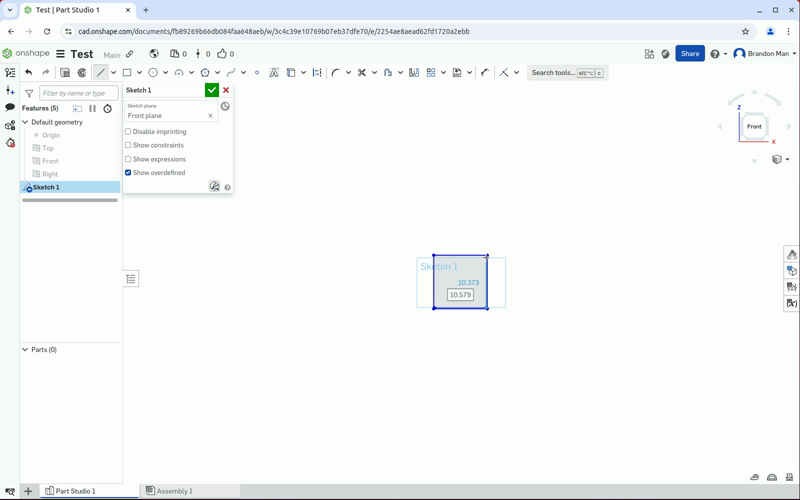
scroll(6)
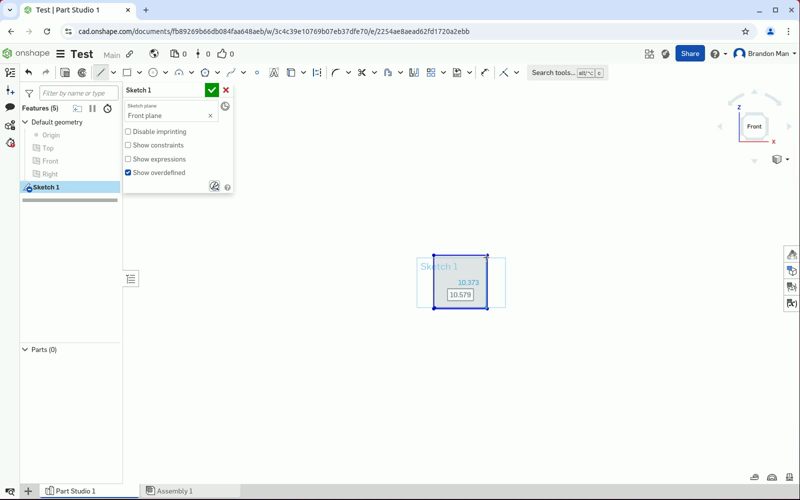
scroll(6)
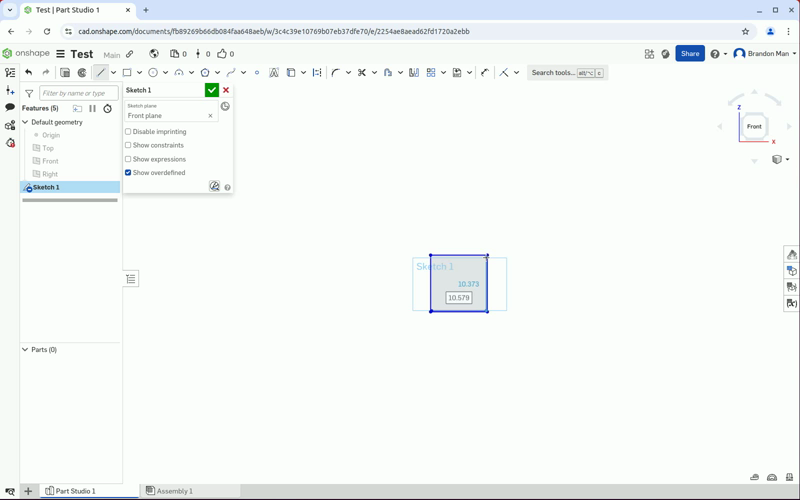
scroll(6)
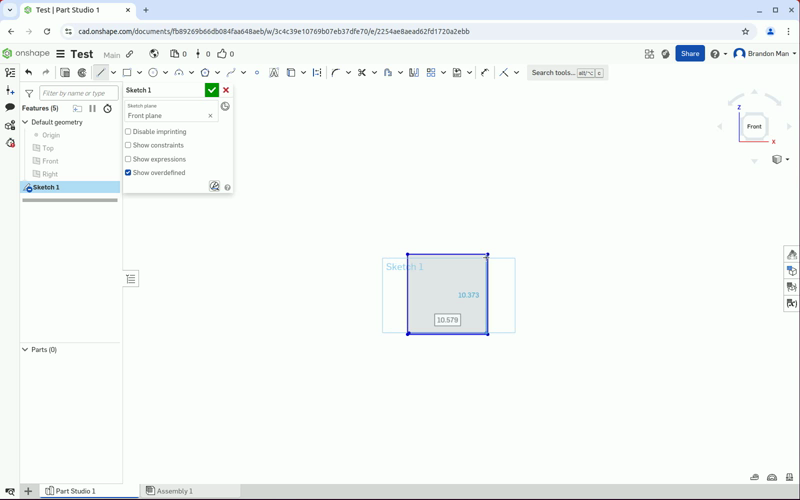
scroll(6)
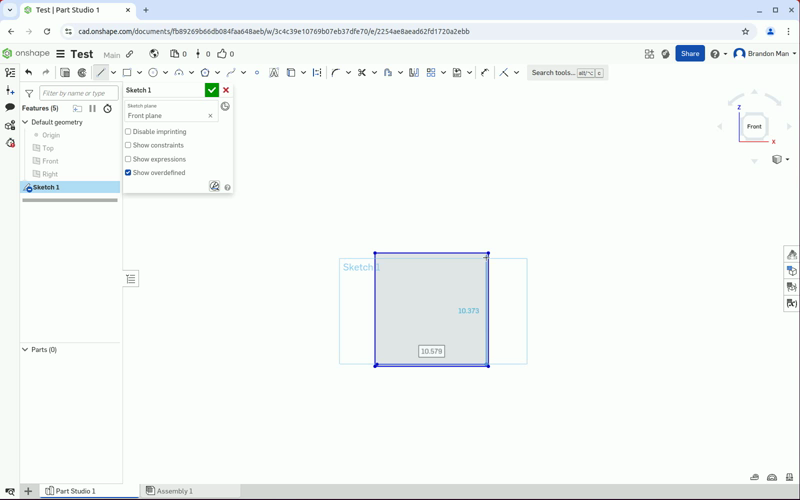
scroll(6)
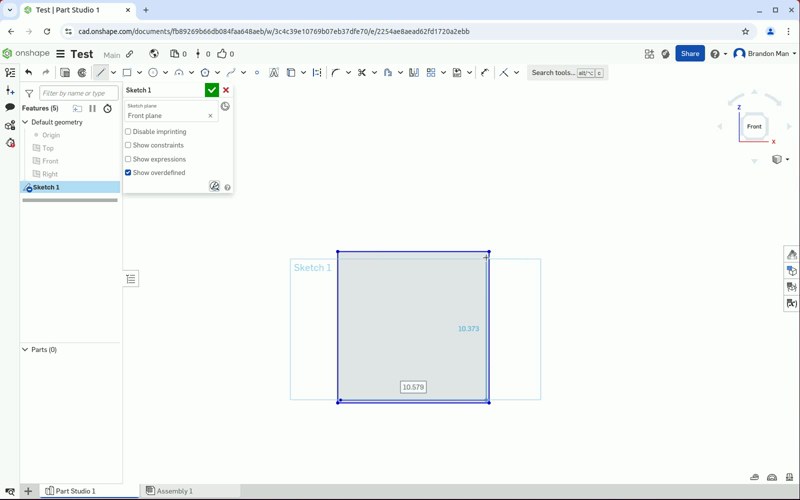
scroll(6)
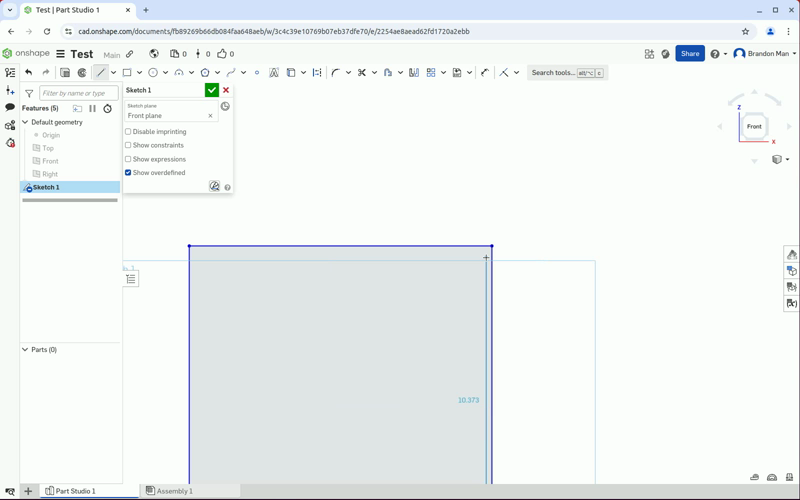
scroll(6)
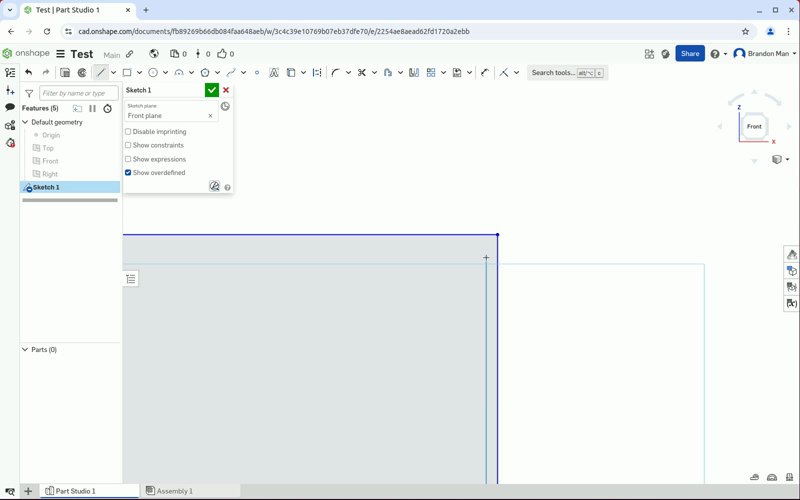
click(486, 257)
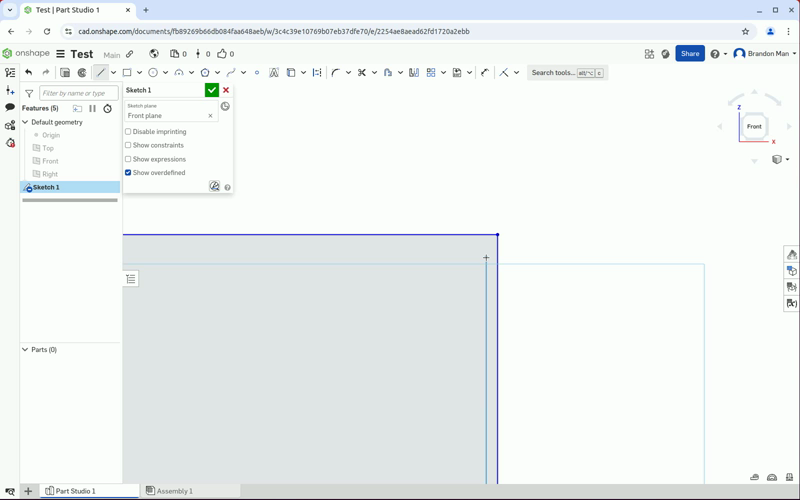
scroll(-6)
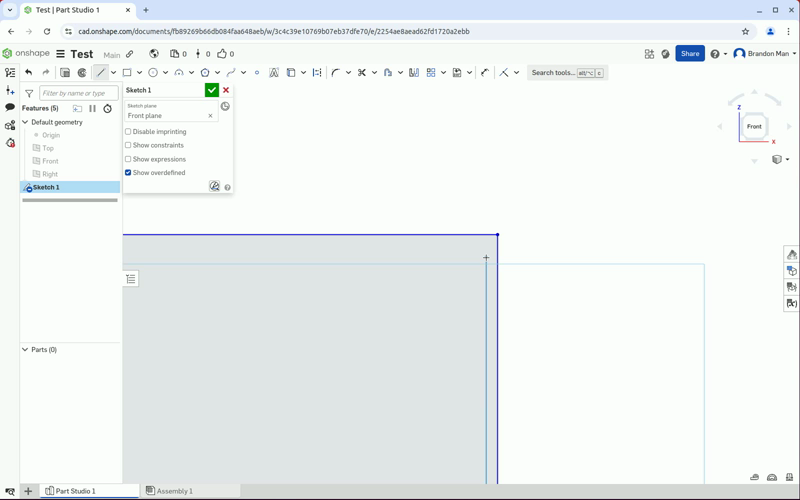
scroll(-6)
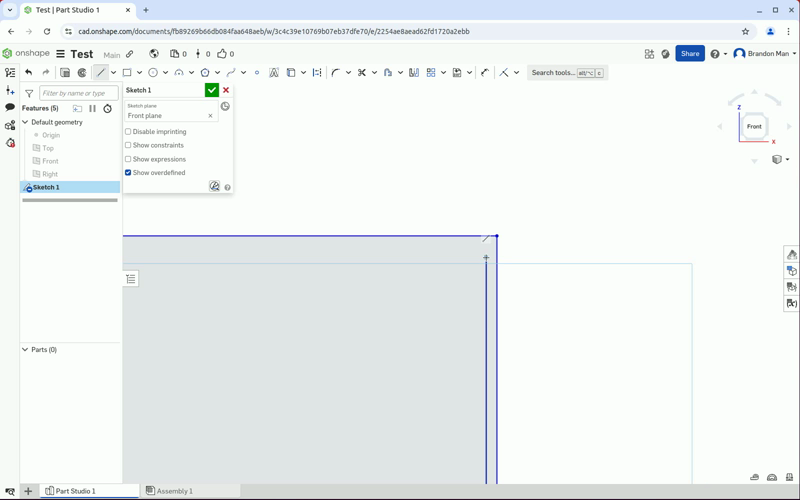
scroll(-6)
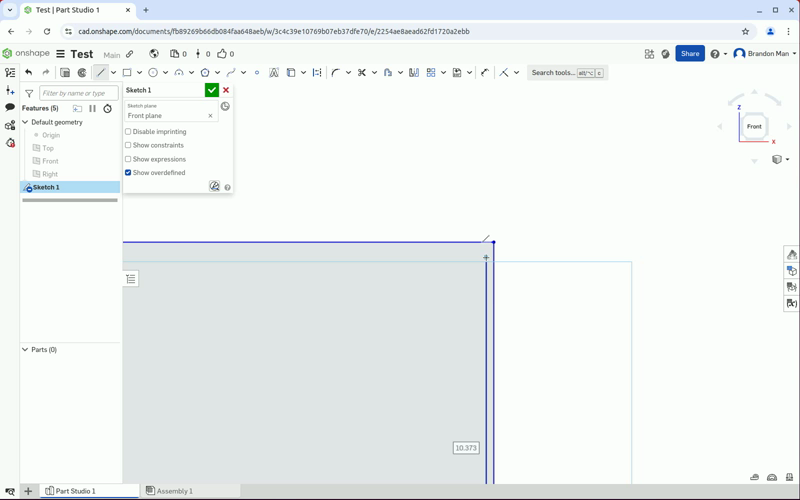
scroll(-6)
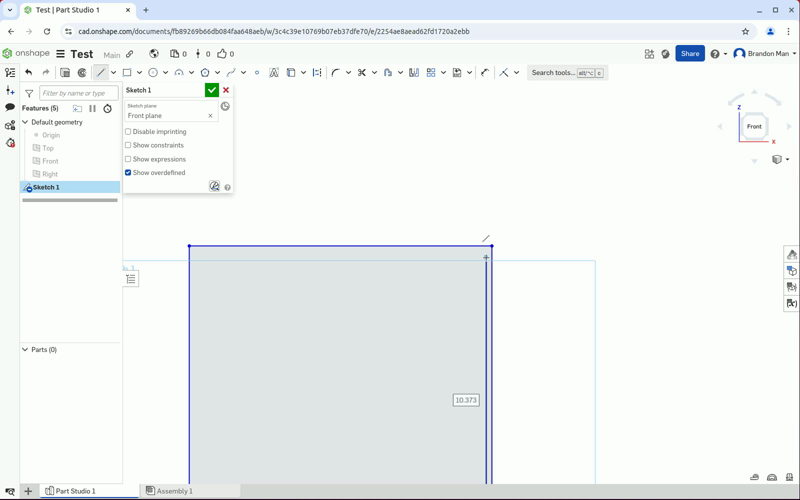
scroll(-6)
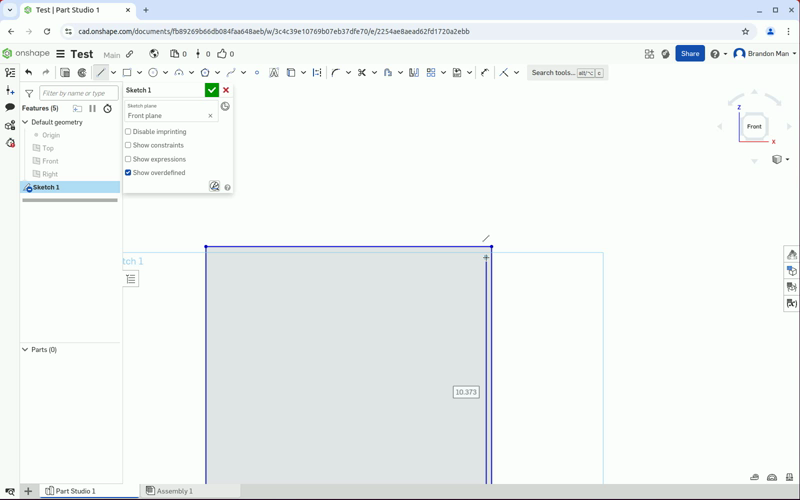
scroll(-6)
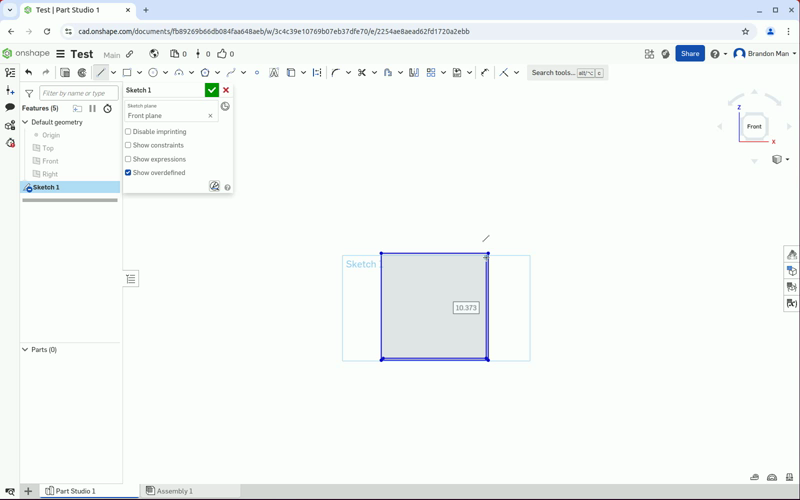
scroll(-6)
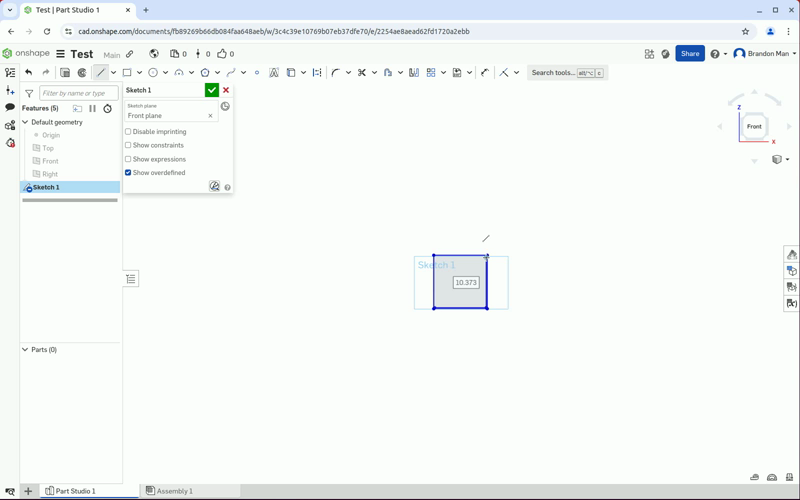
key_up(shift)
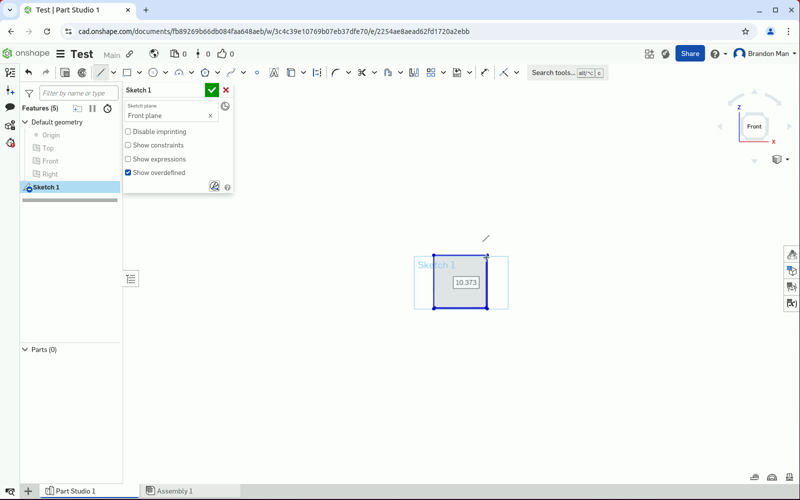
key_down(shift)
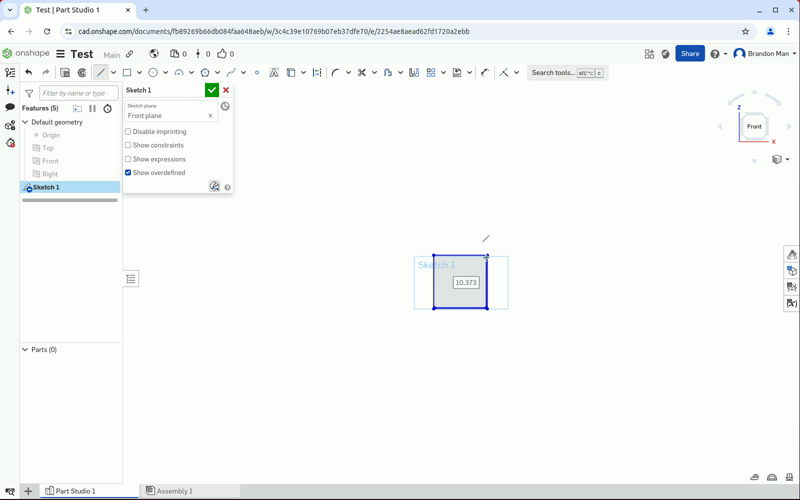
mouse_move(516, 257)
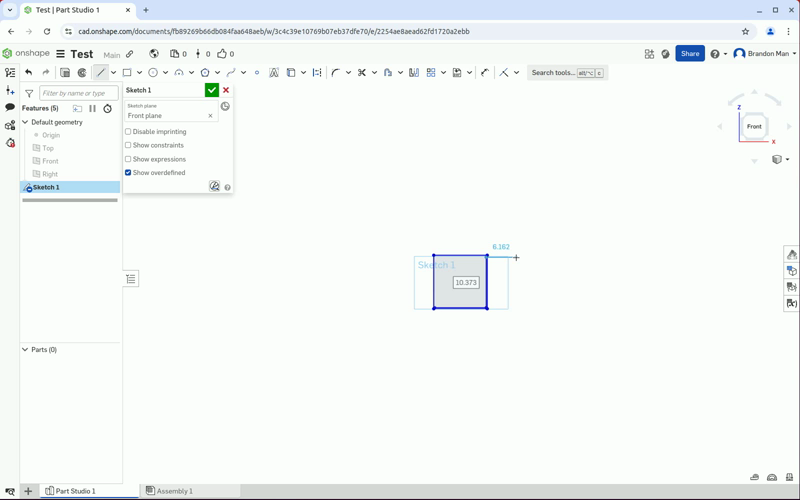
mouse_move(434, 257)
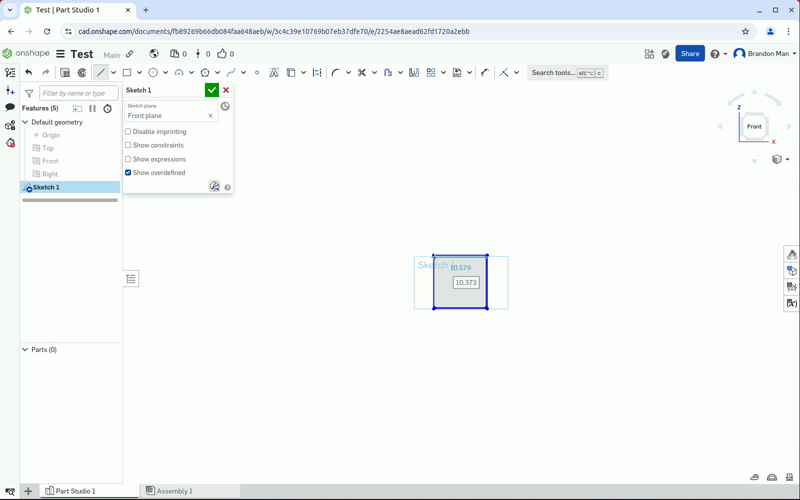
scroll(6)
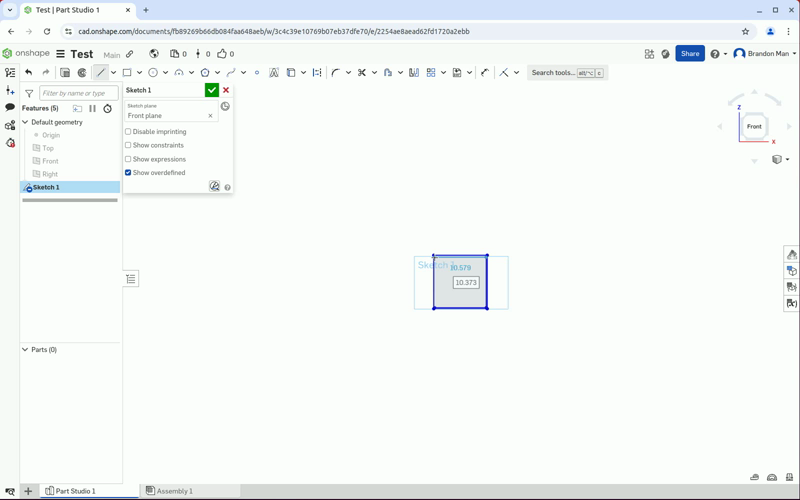
scroll(6)
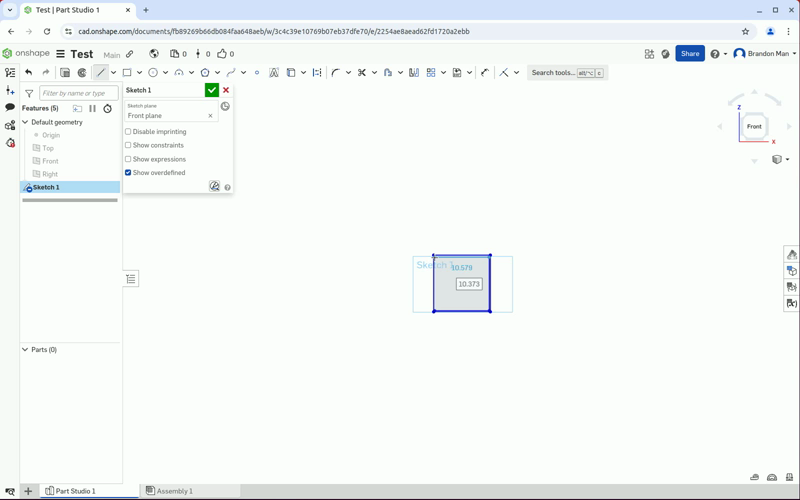
scroll(6)
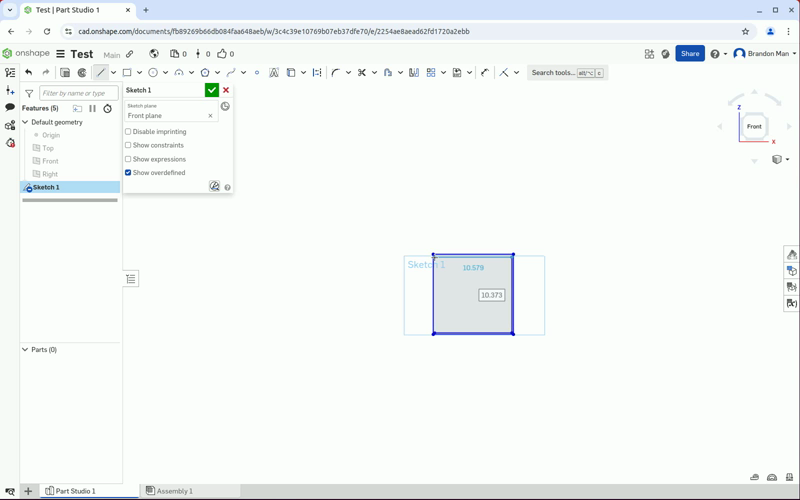
scroll(6)
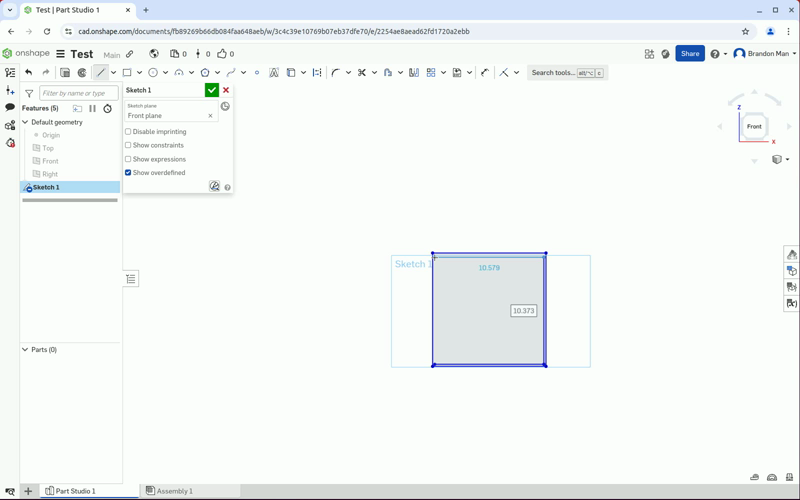
scroll(6)
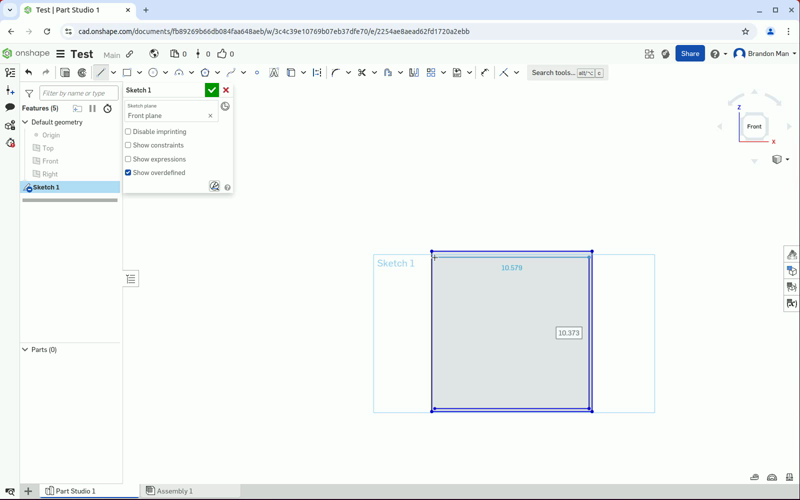
scroll(6)
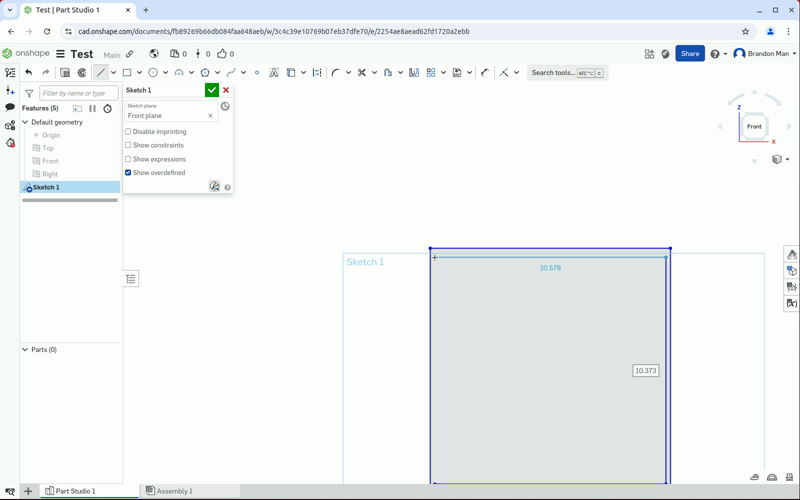
scroll(6)
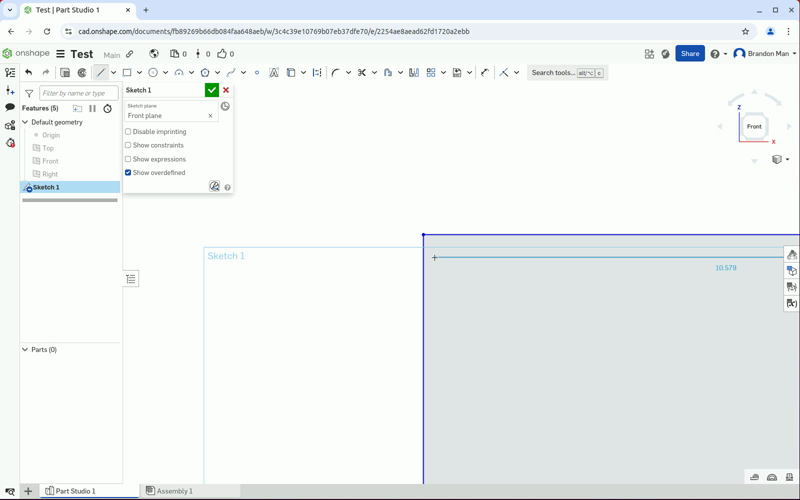
click(434, 257)
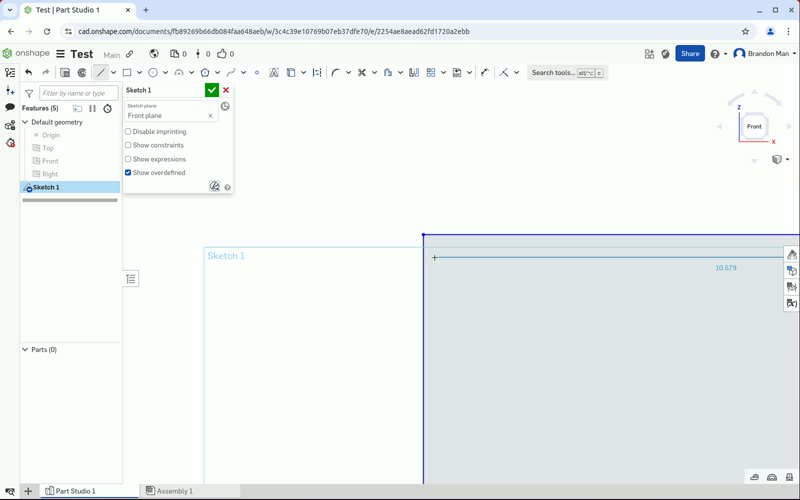
scroll(-6)
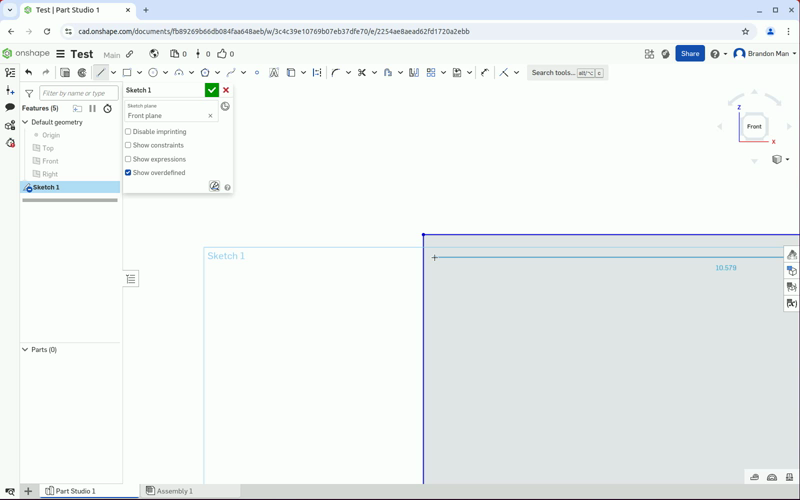
scroll(-6)
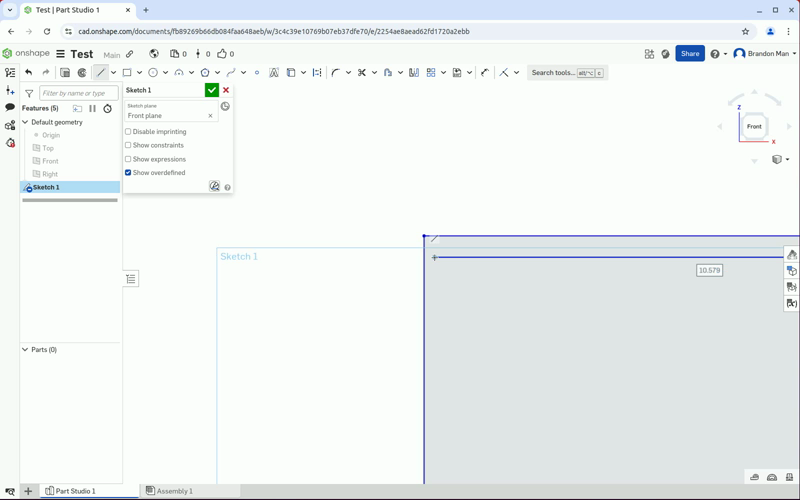
scroll(-6)
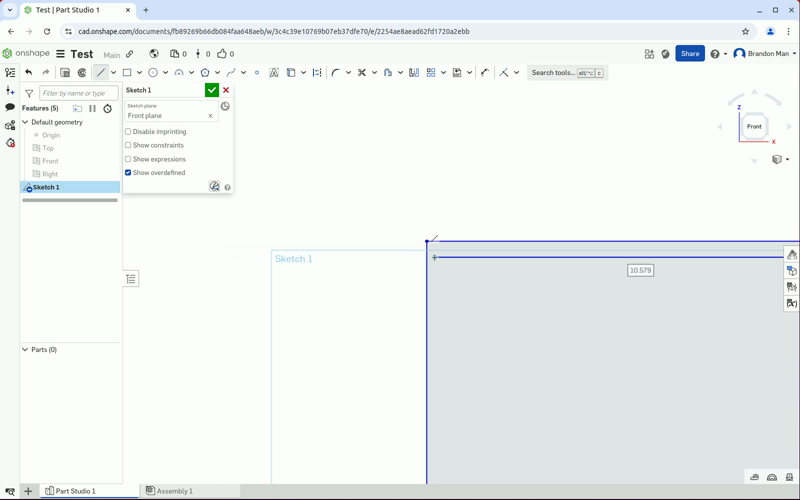
scroll(-6)
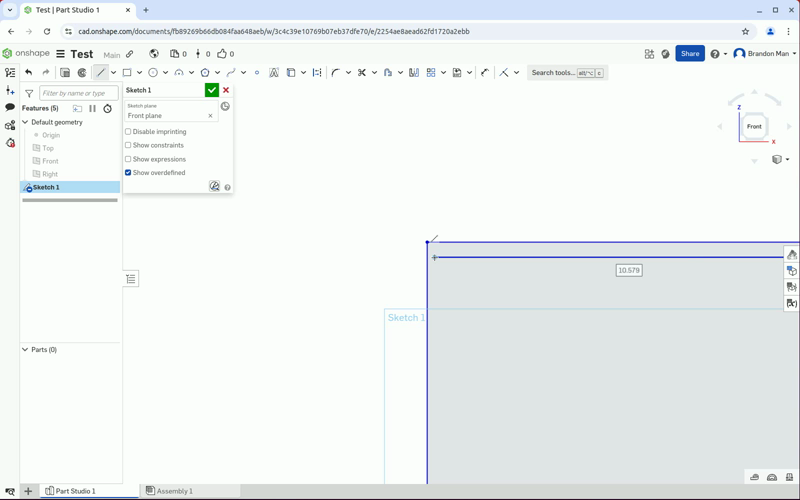
scroll(-6)
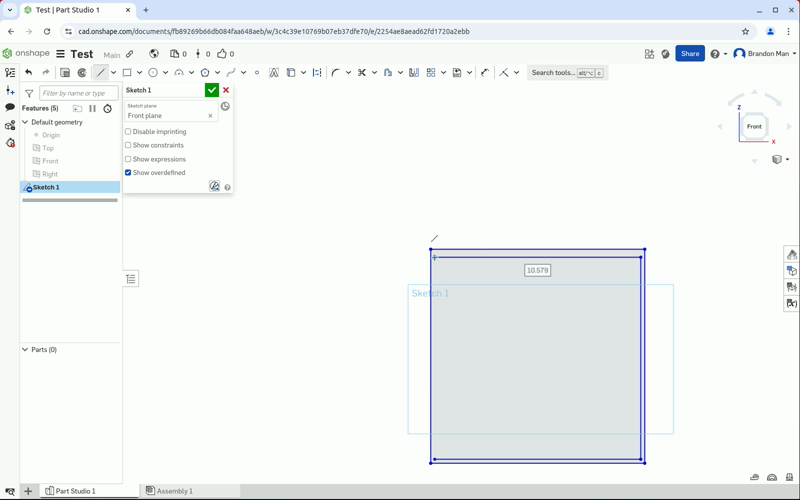
scroll(-6)
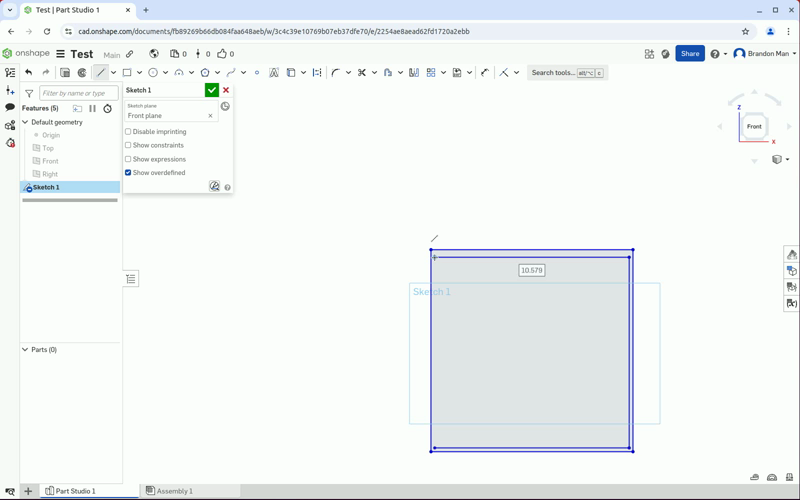
scroll(-6)
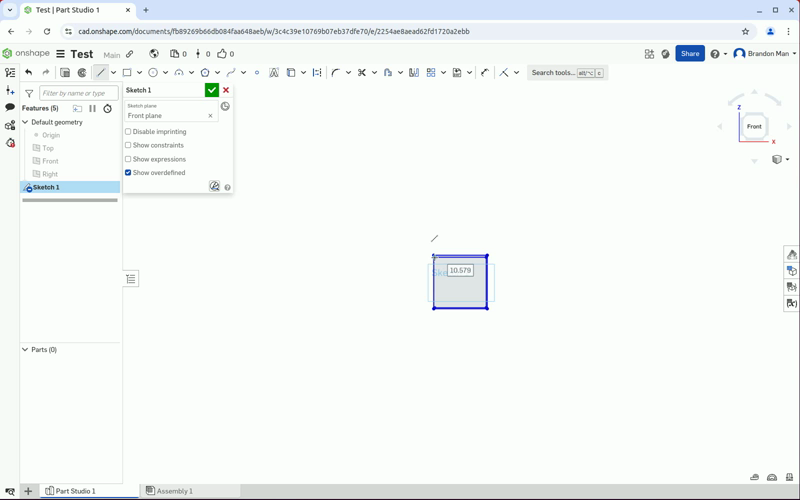
key_up(shift)
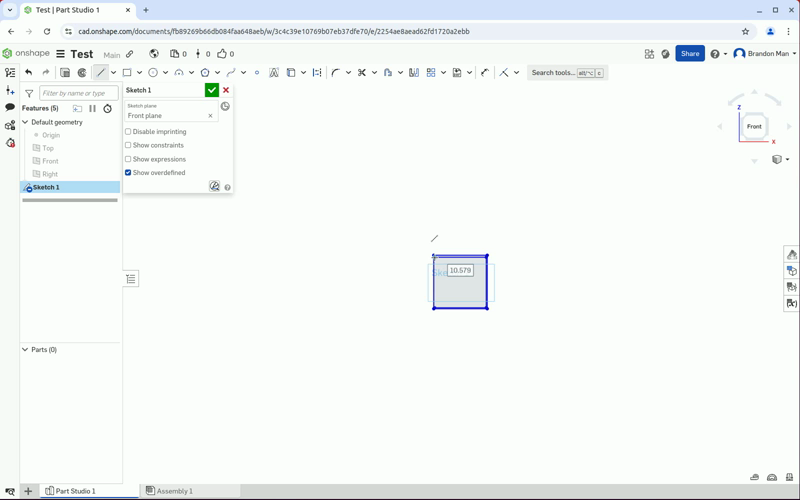
mouse_move(464, 257)
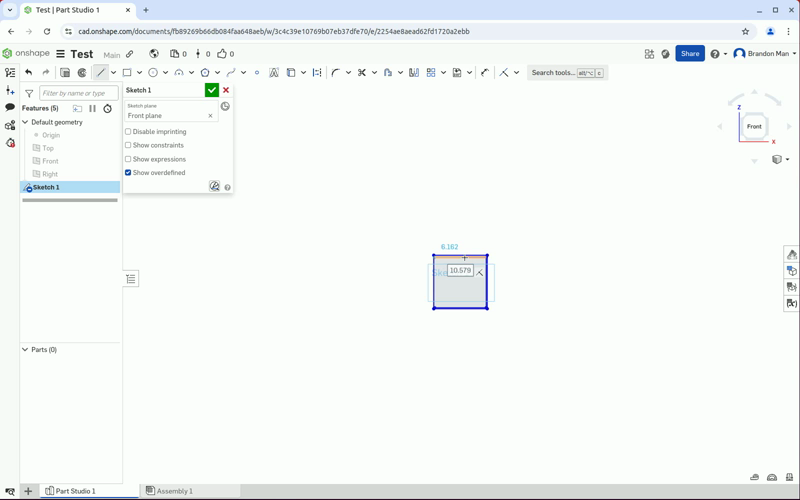
key_down(shift)
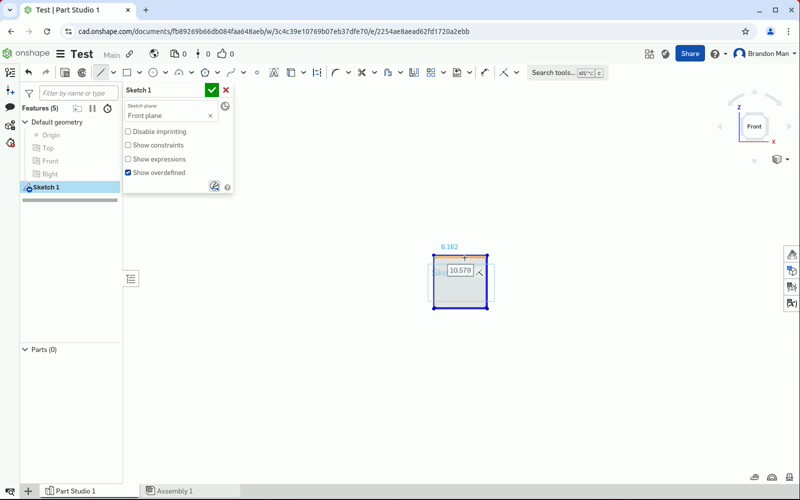
mouse_move(434, 307)
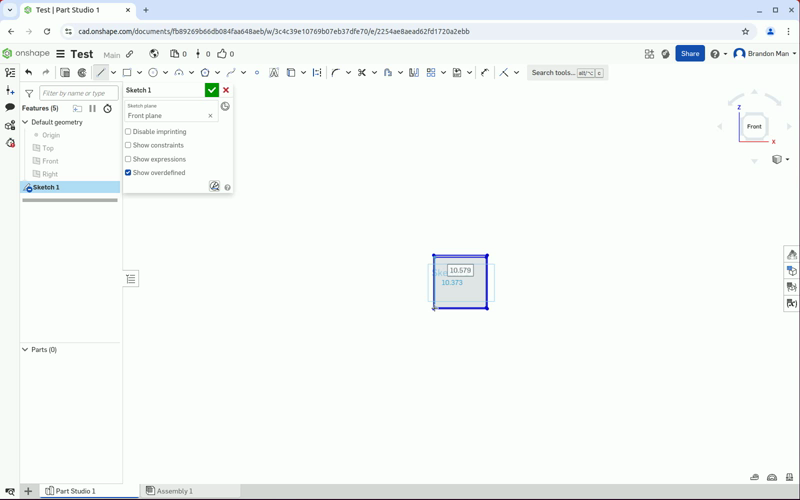
scroll(6)
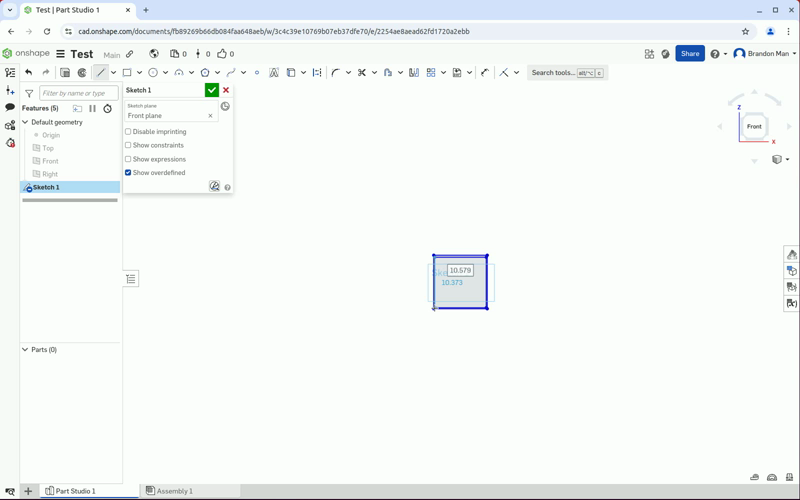
scroll(6)
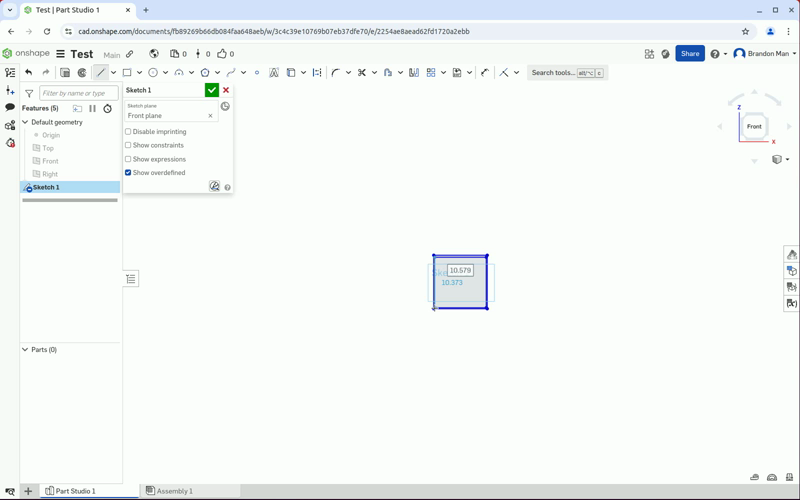
scroll(6)
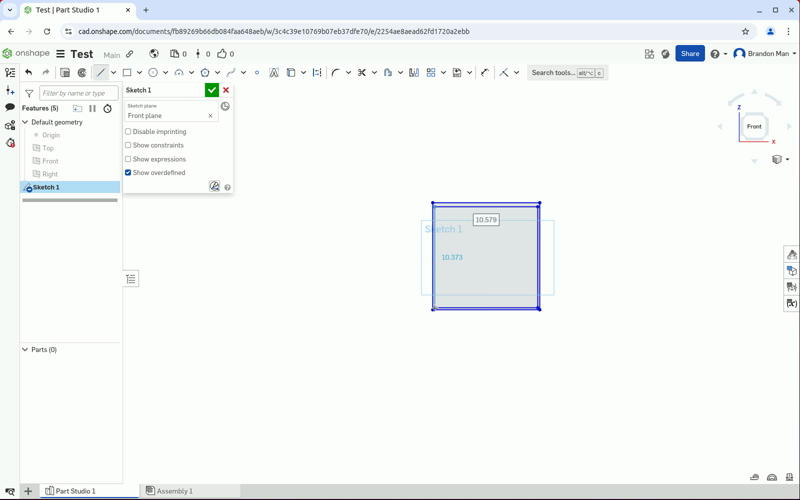
scroll(6)
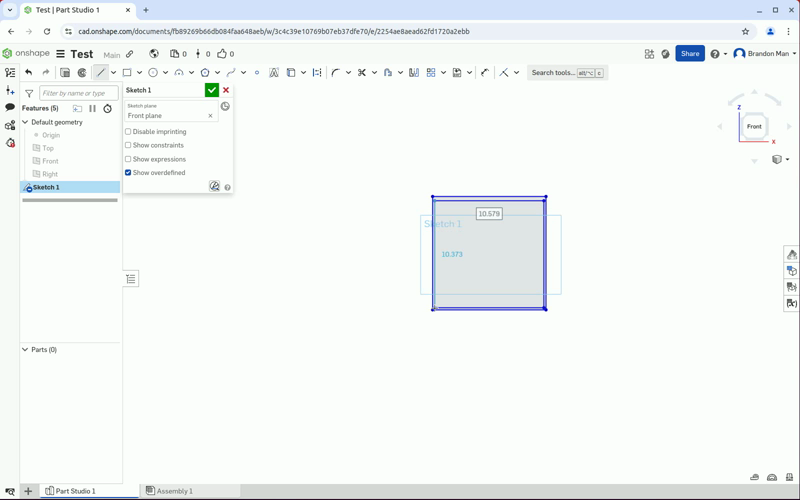
scroll(6)
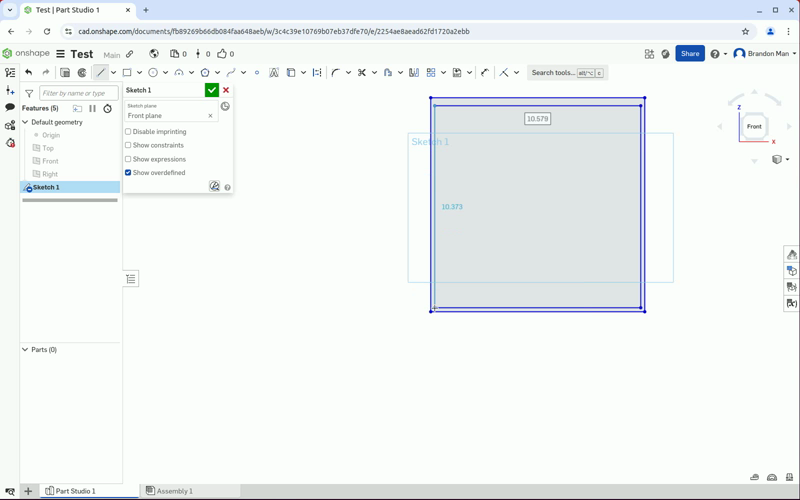
scroll(6)
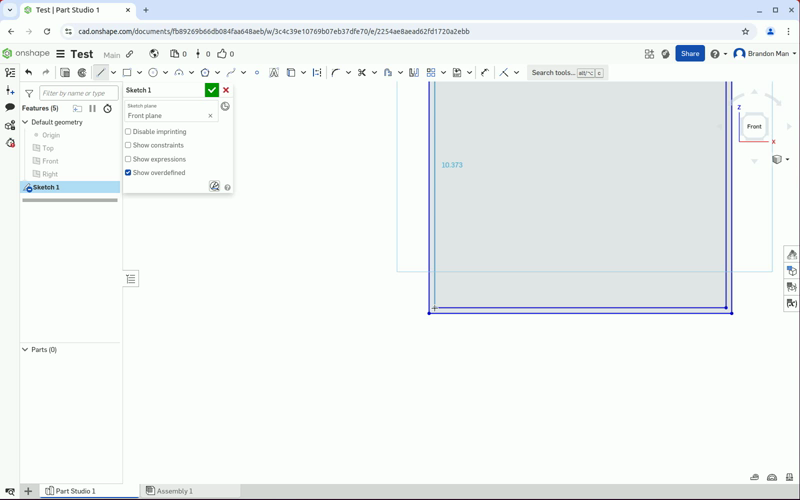
scroll(6)
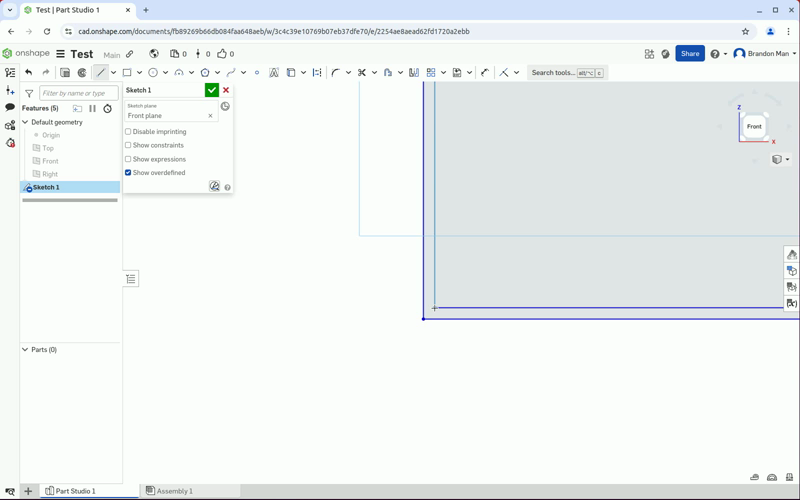
key_up(shift)
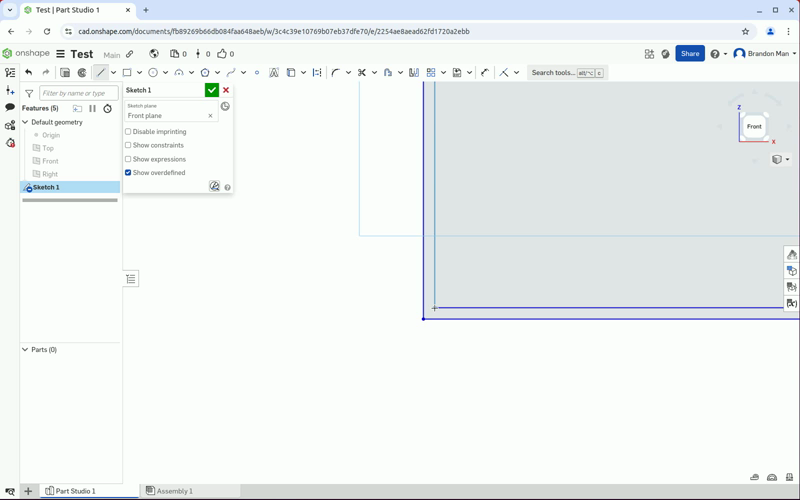
click(434, 307)
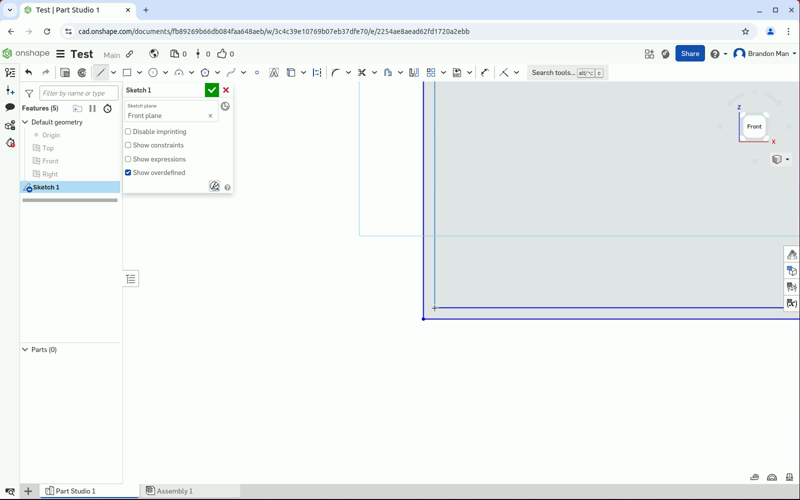
scroll(-6)
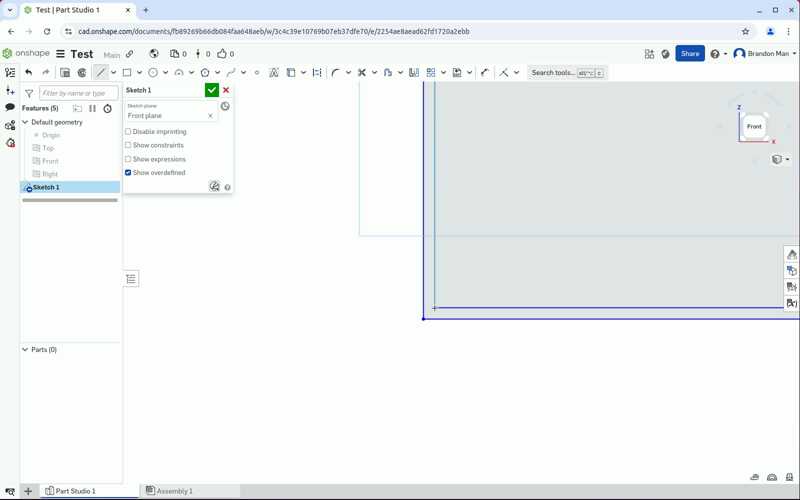
scroll(-6)
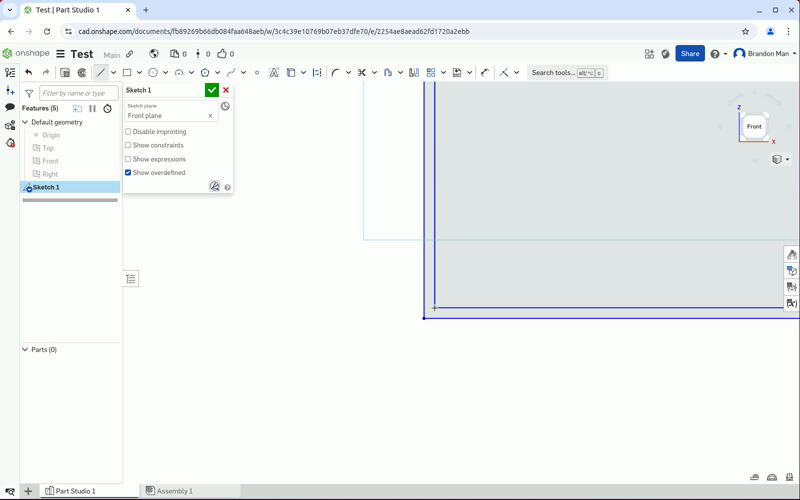
scroll(-6)
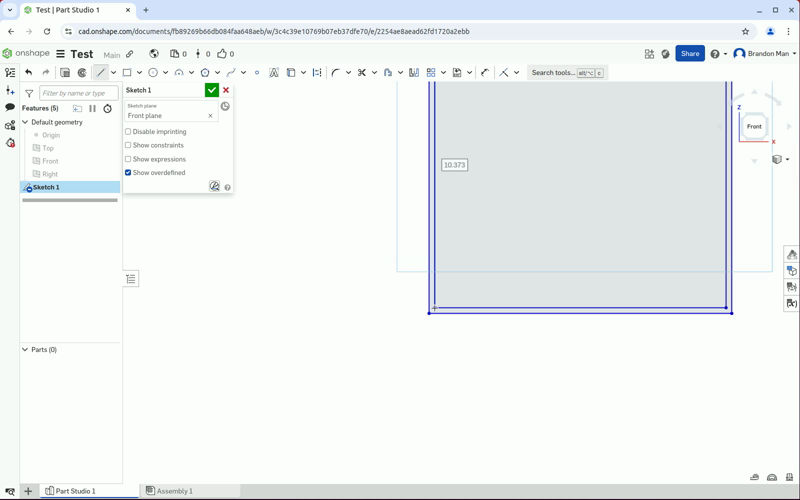
scroll(-6)
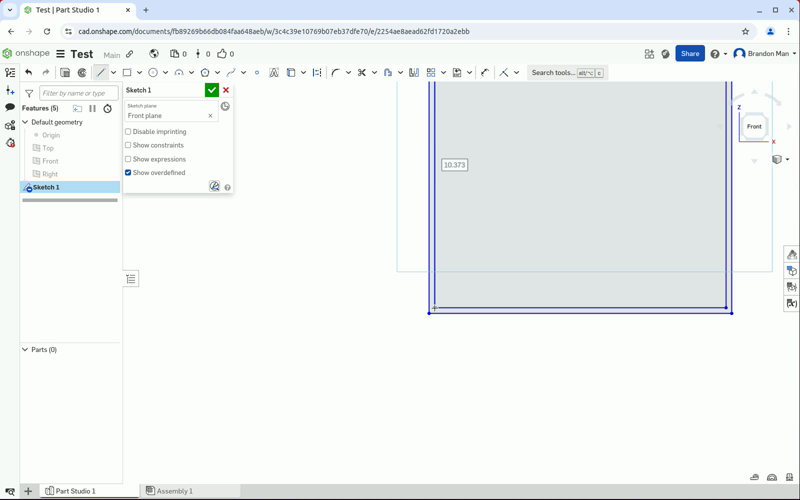
scroll(-6)
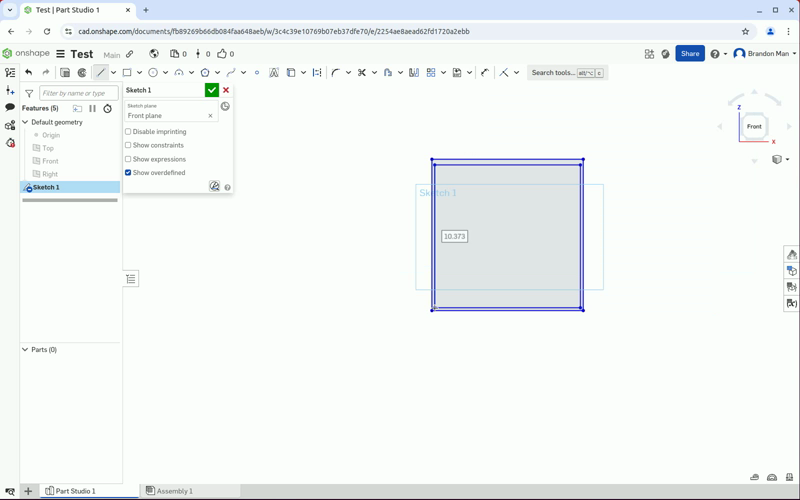
scroll(-6)
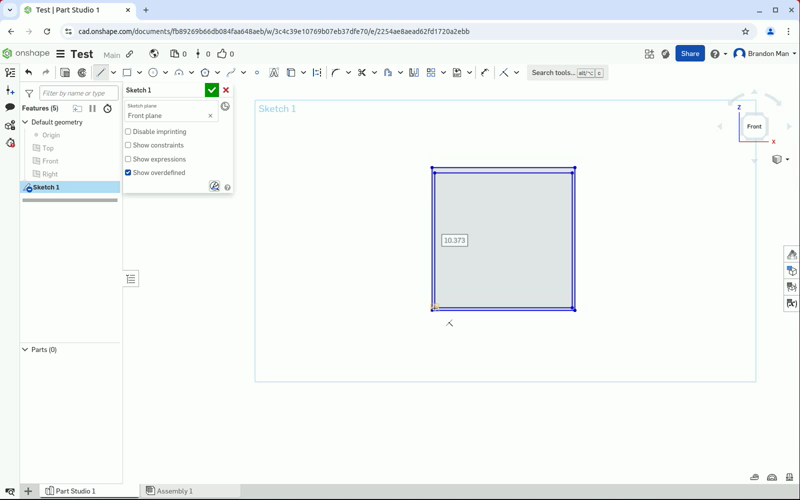
scroll(-6)
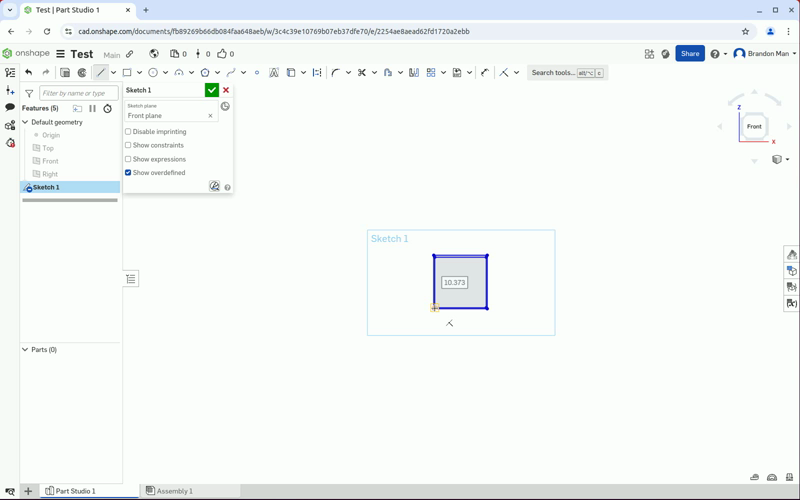
key(esc)
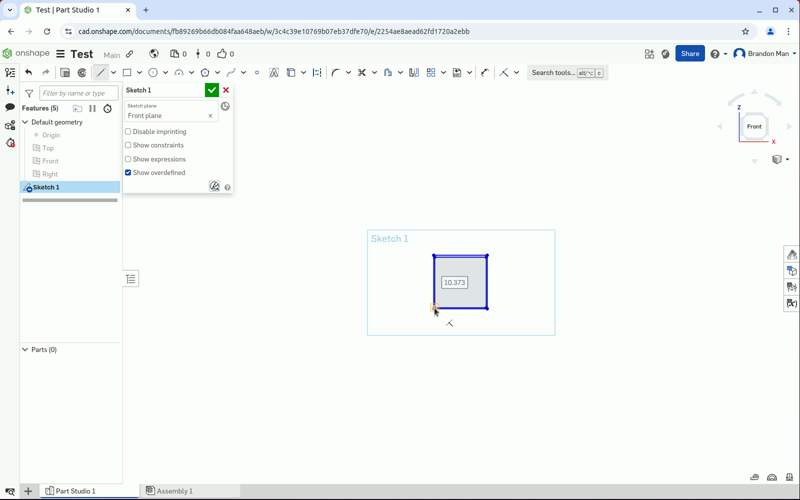
mouse_move(434, 260)
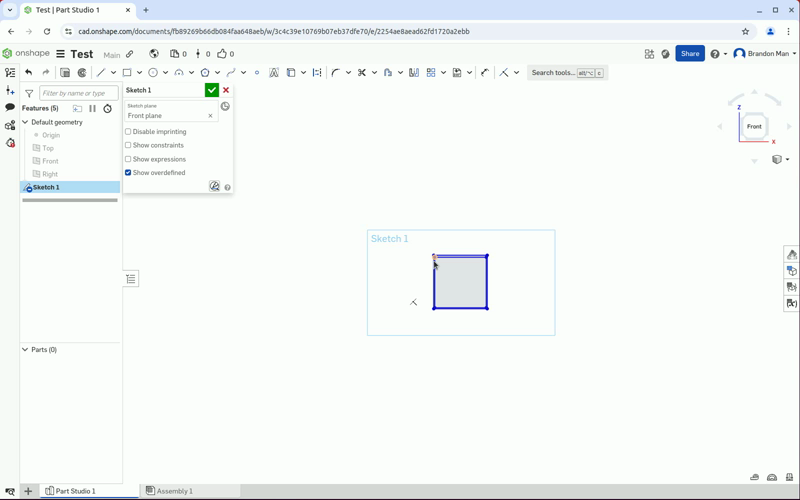
scroll(6)
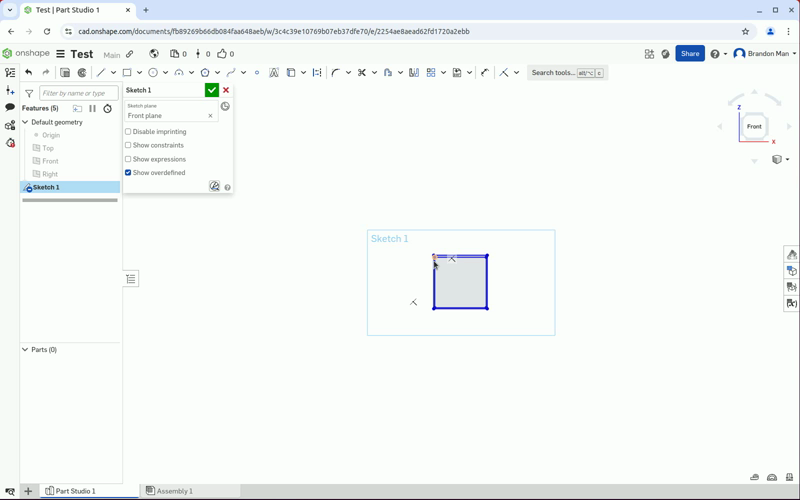
scroll(6)
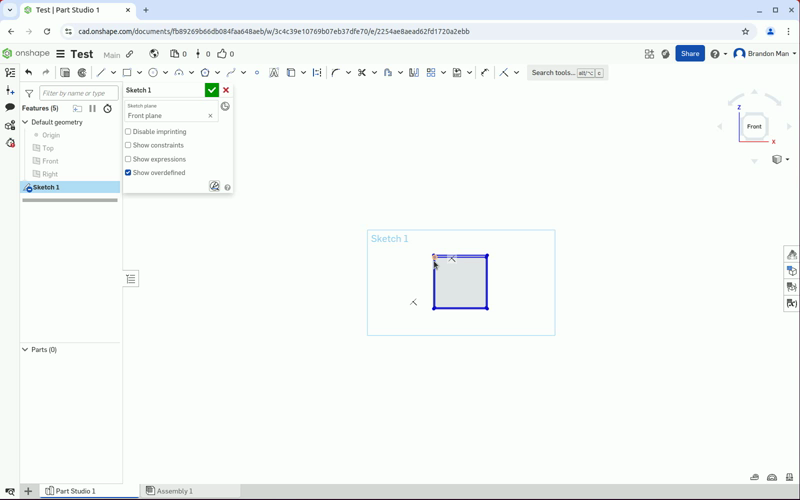
scroll(6)
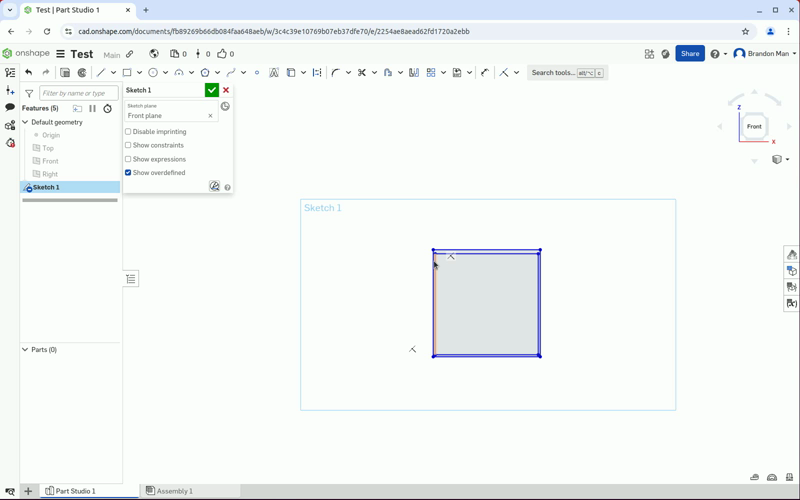
scroll(6)
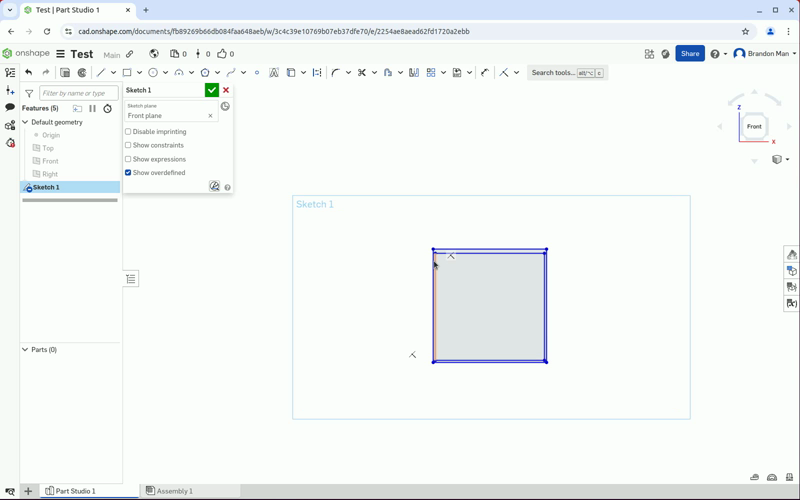
scroll(6)
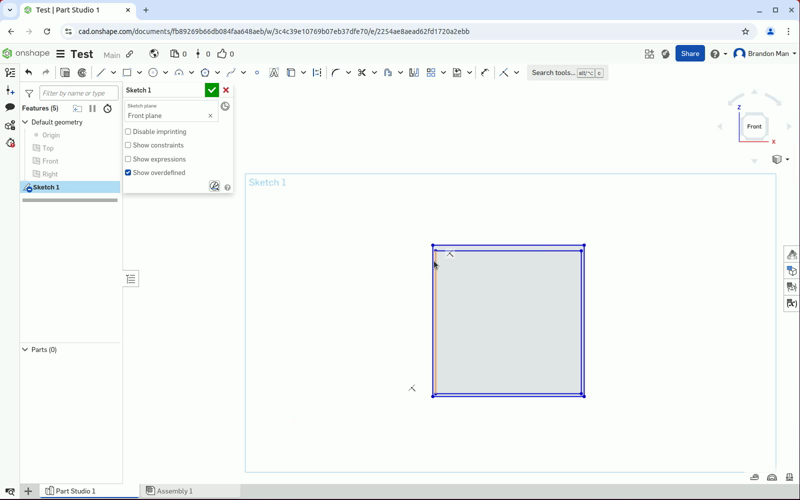
scroll(6)
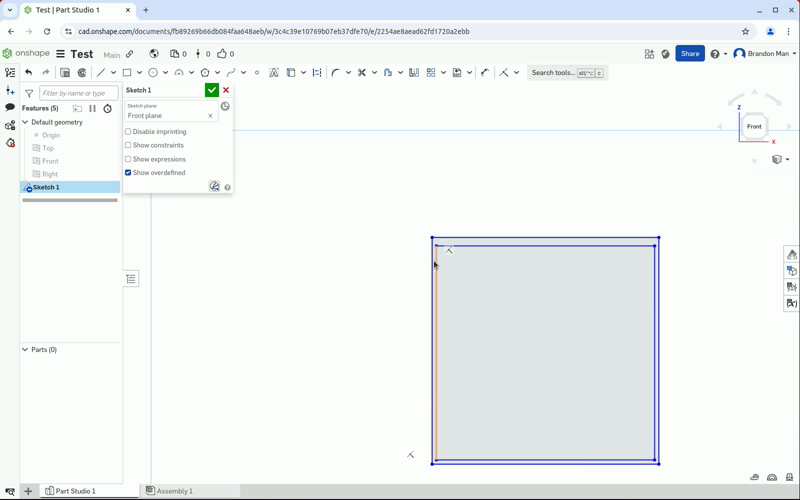
scroll(6)
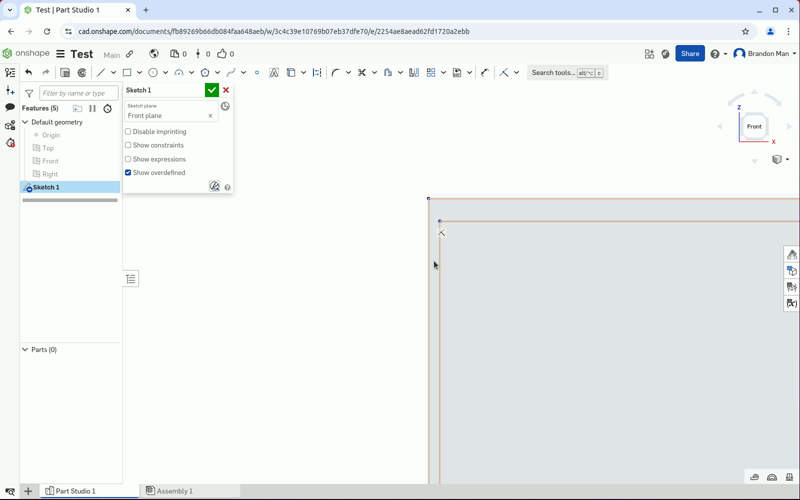
click(434, 260)
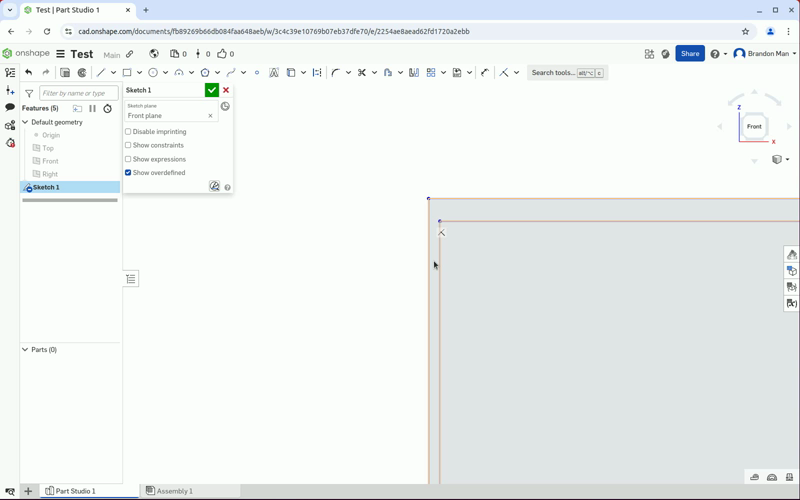
scroll(-6)
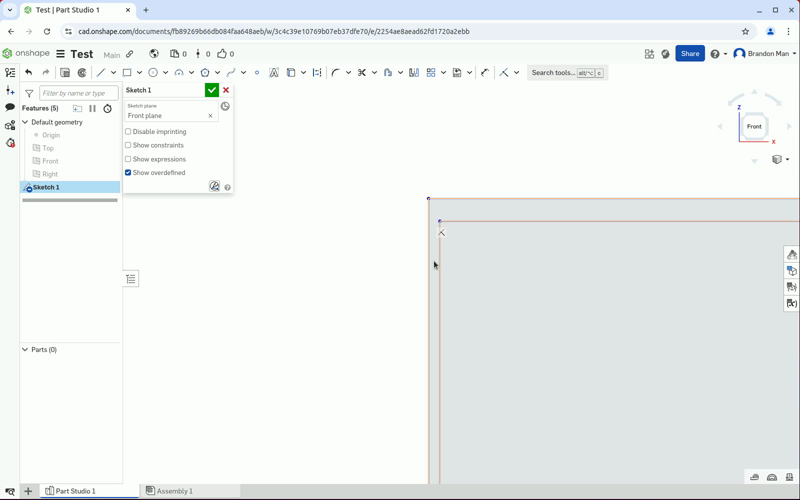
scroll(-6)
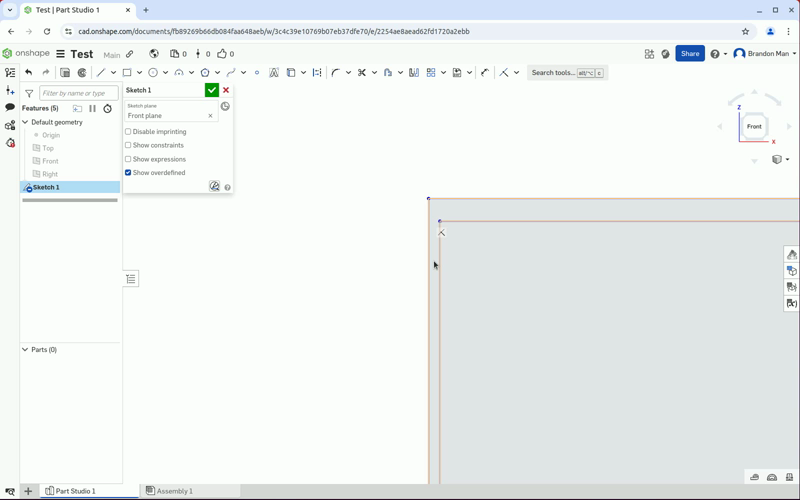
scroll(-6)
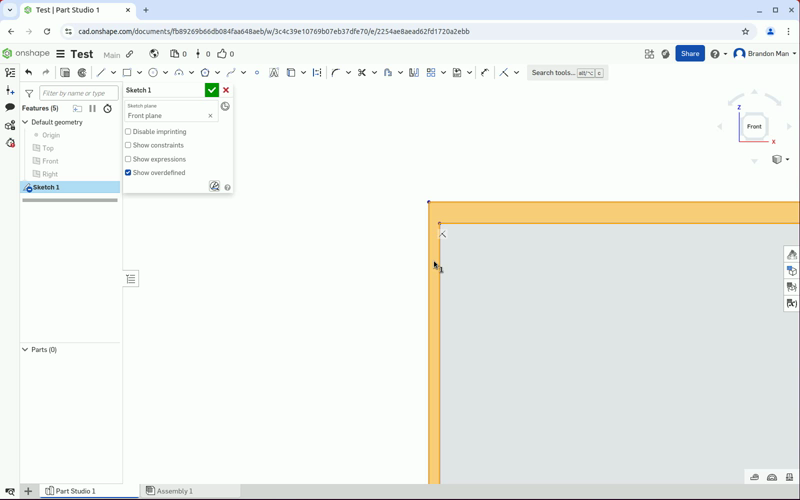
scroll(-6)
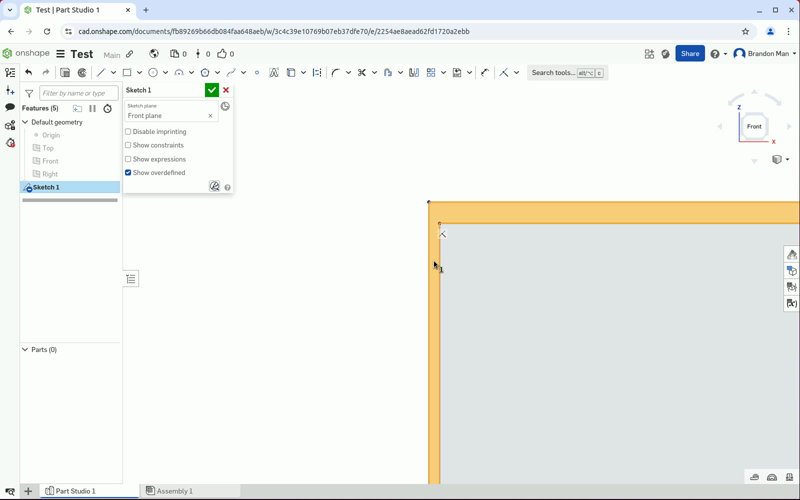
scroll(-6)
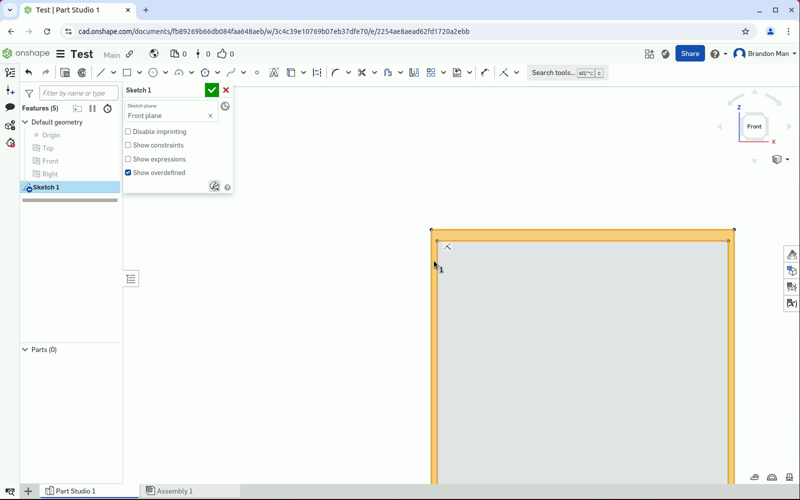
scroll(-6)
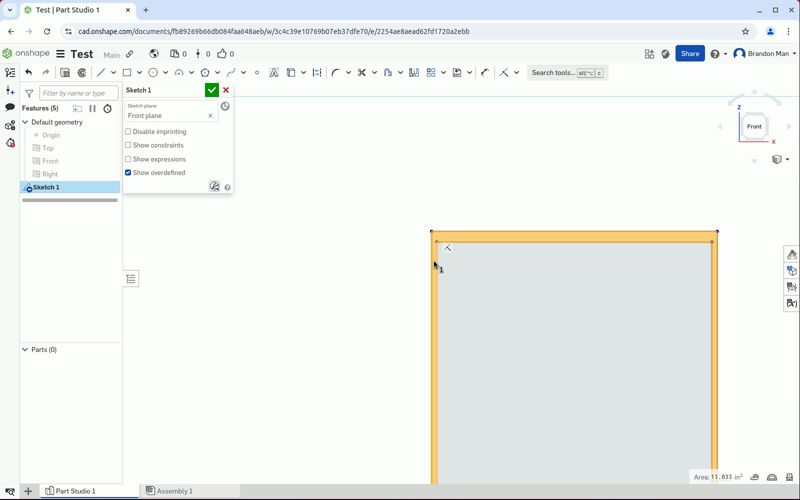
scroll(-6)
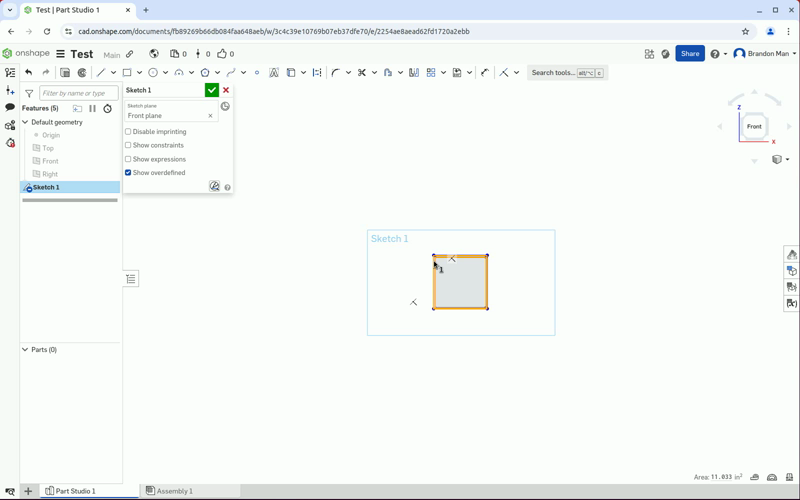
mouse_move(73, 352)
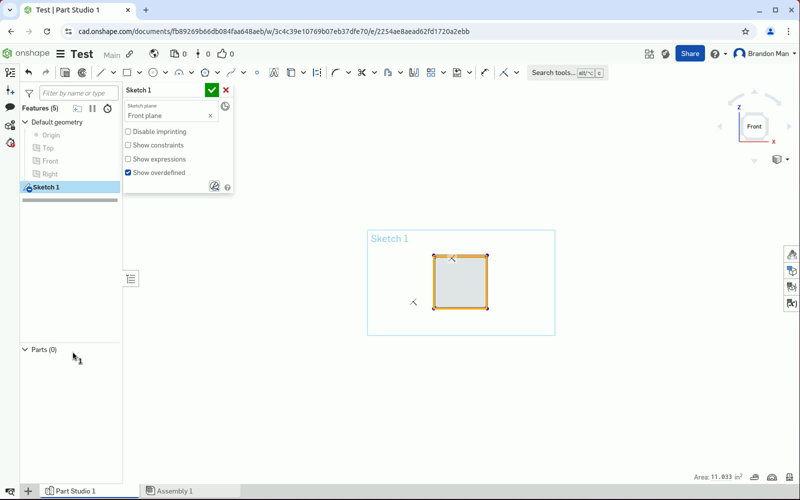
key(shift+y)
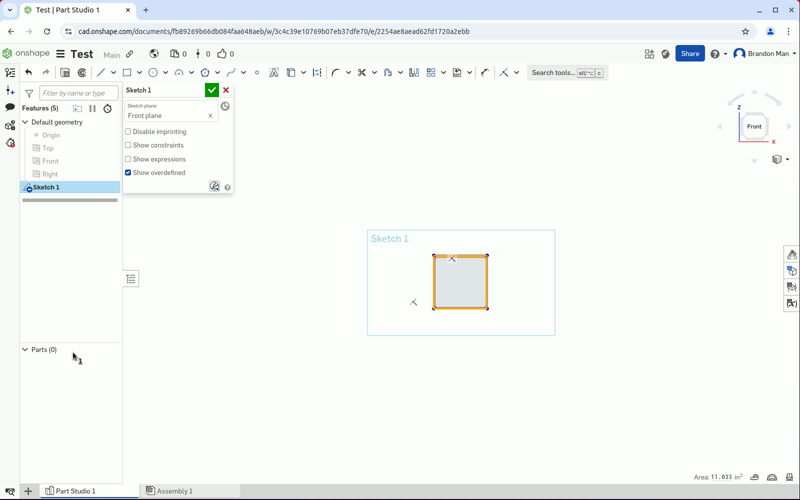
key(shift+e)
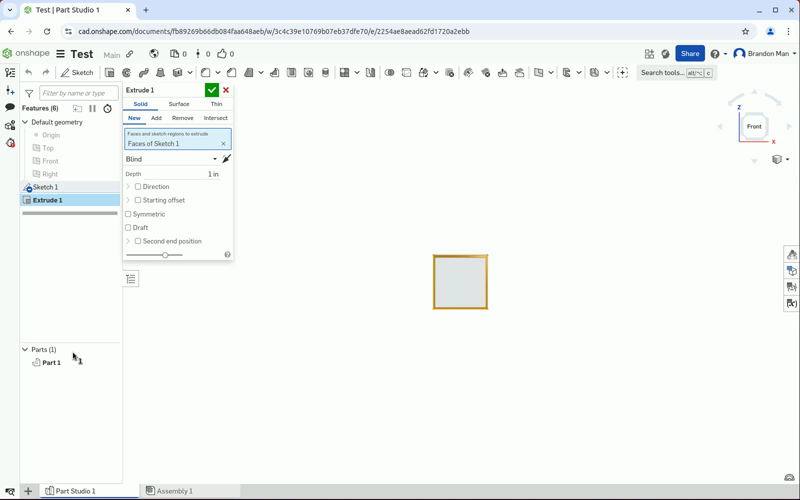
mouse_move(143, 106)
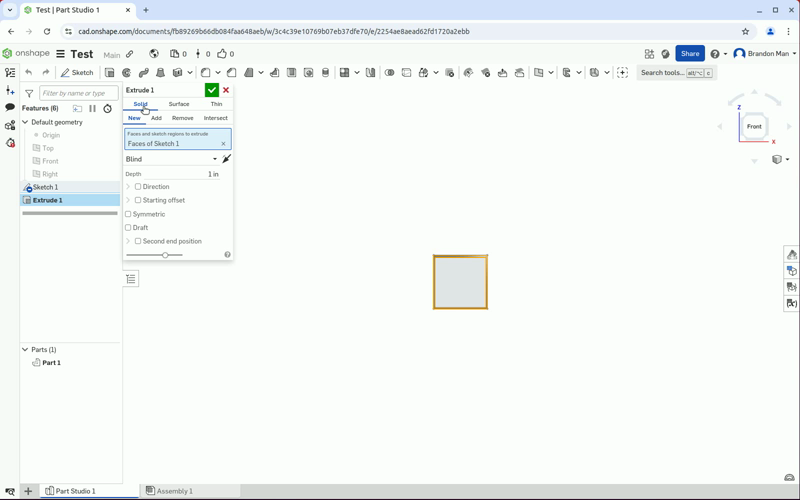
click(143, 106)
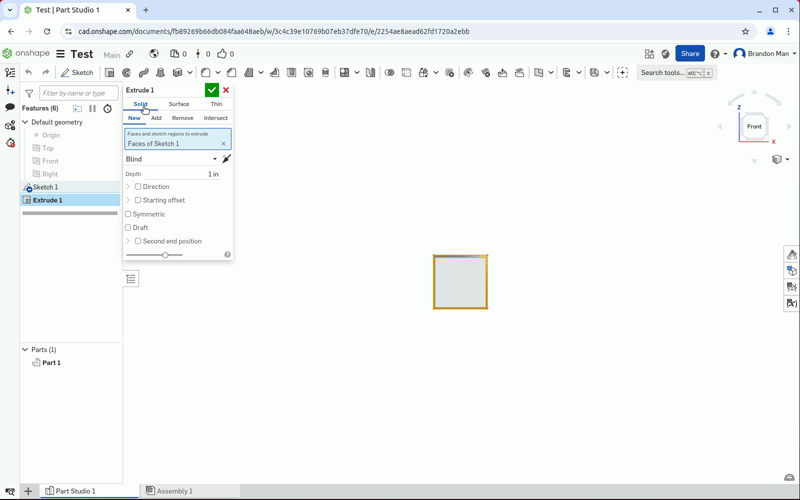
mouse_move(137, 120)
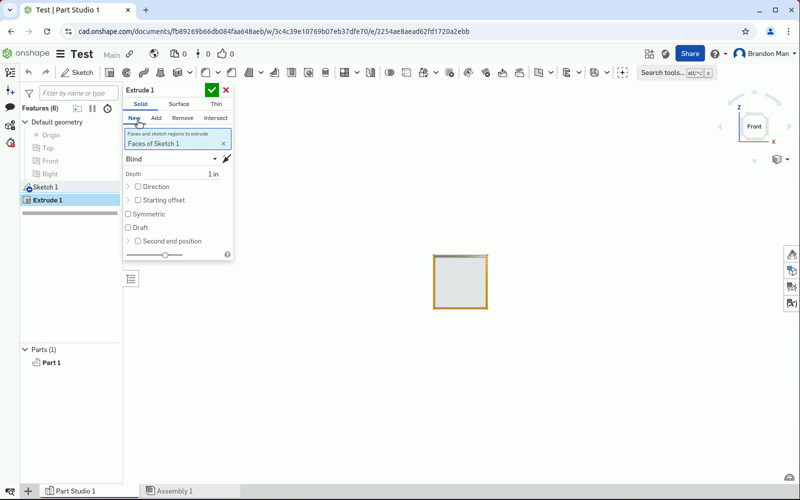
click(137, 120)
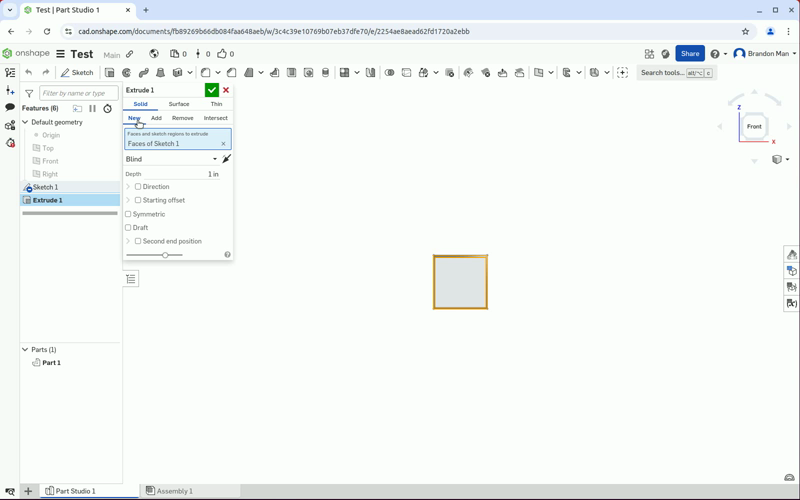
key(tab, 4)
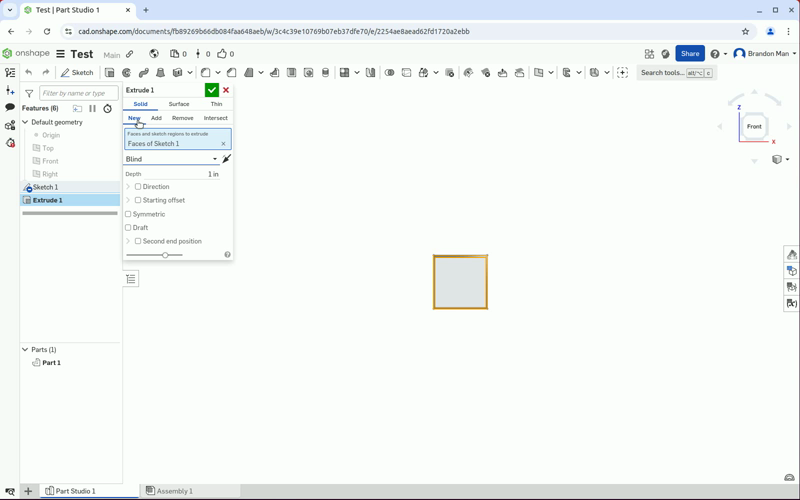
text(1.444)
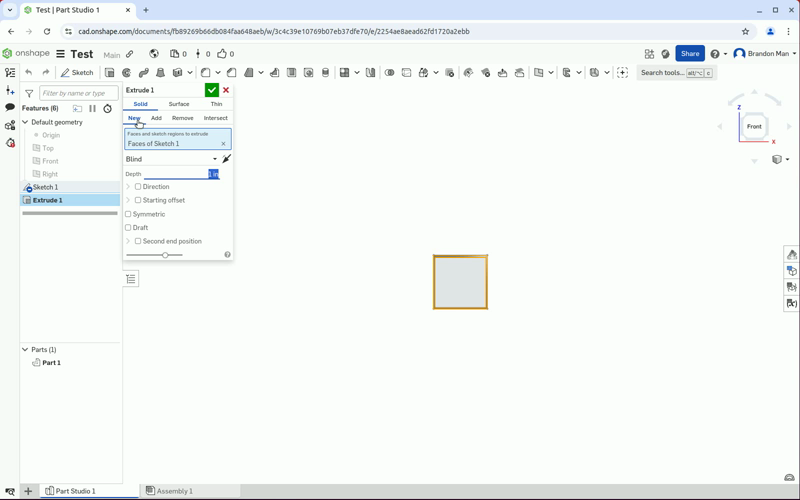
key(enter)
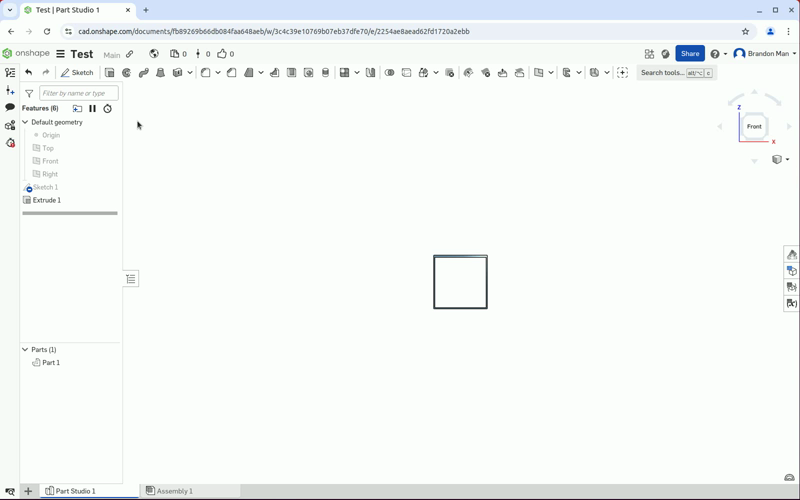
key(shift+h)
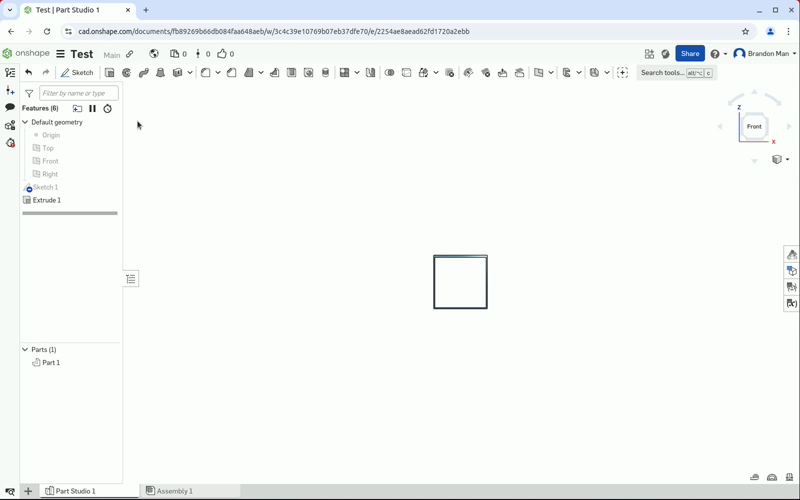
key(shift+h)
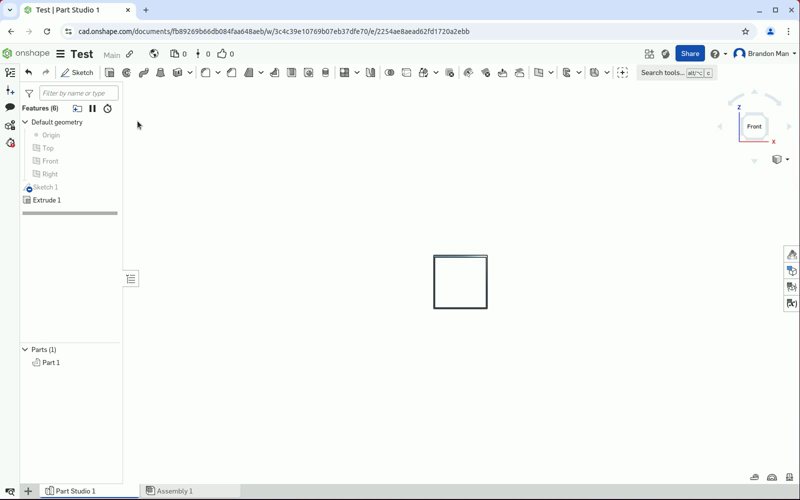
mouse_move(73, 189)
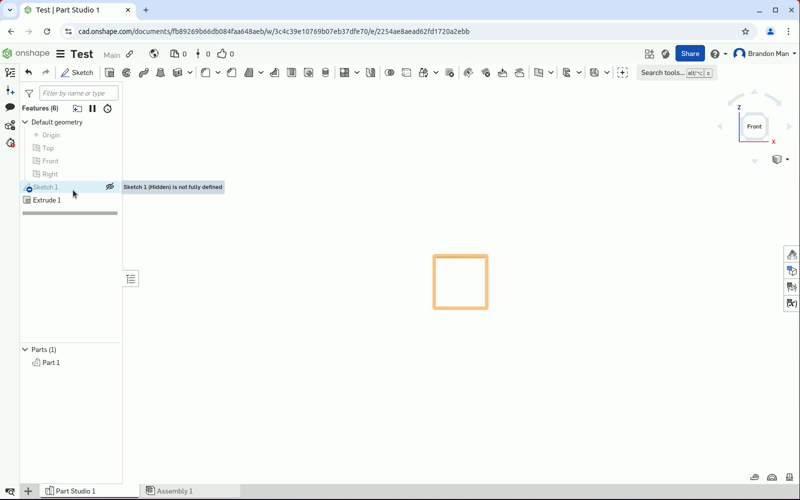
click(73, 189)
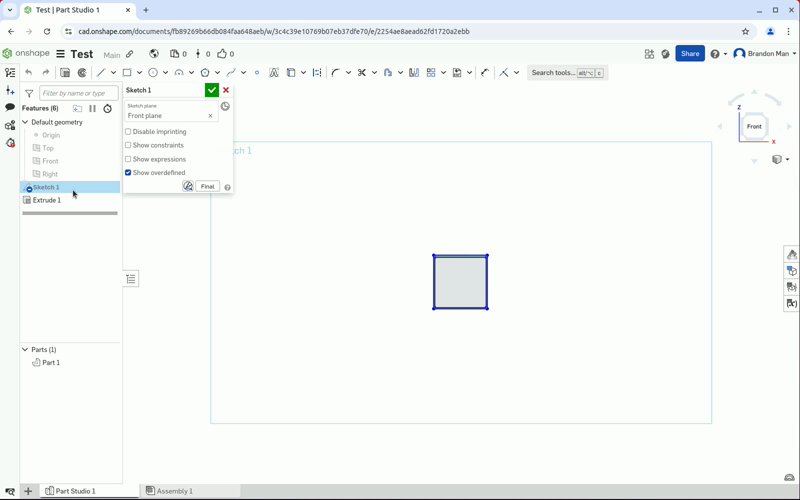
mouse_move(229, 92)
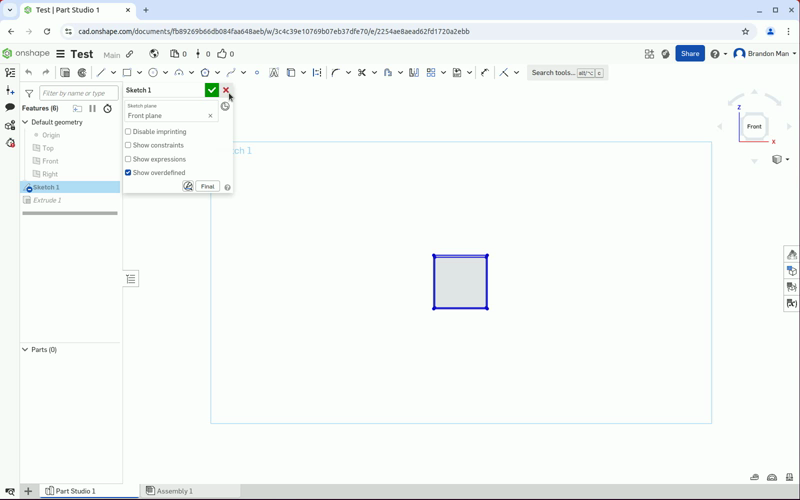
click(229, 92)
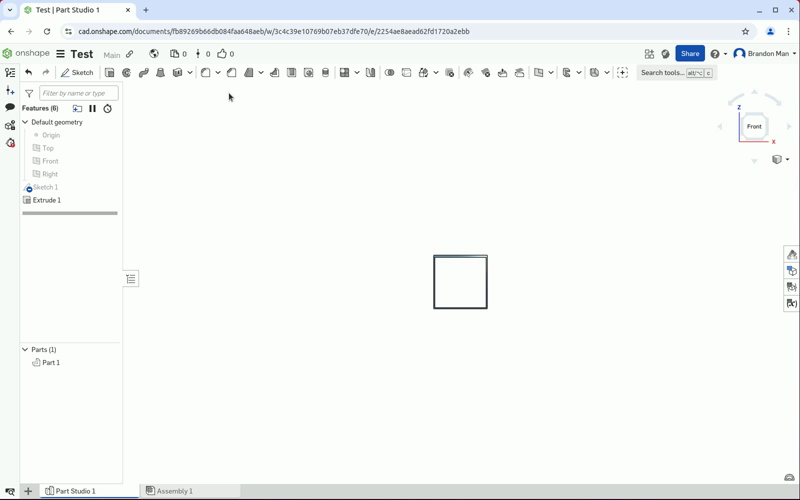
mouse_move(541, 75)
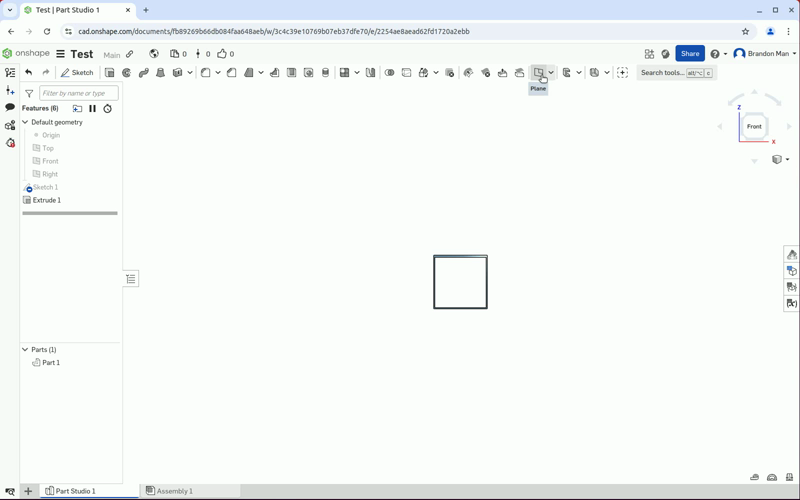
click(541, 75)
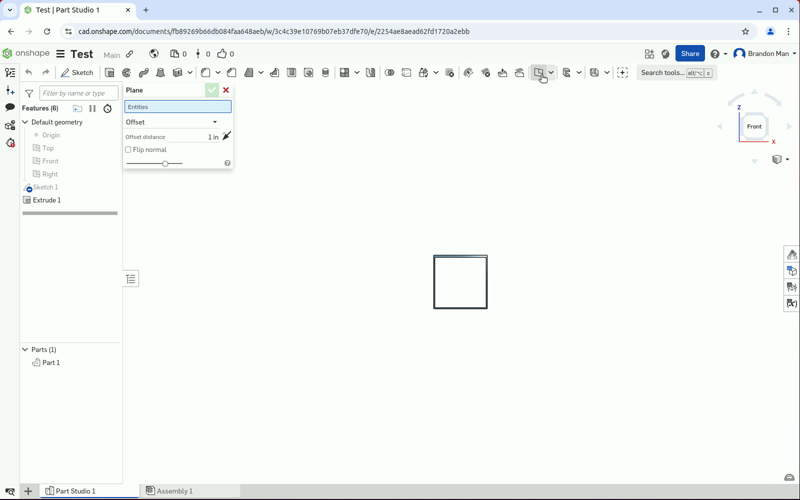
mouse_move(73, 163)
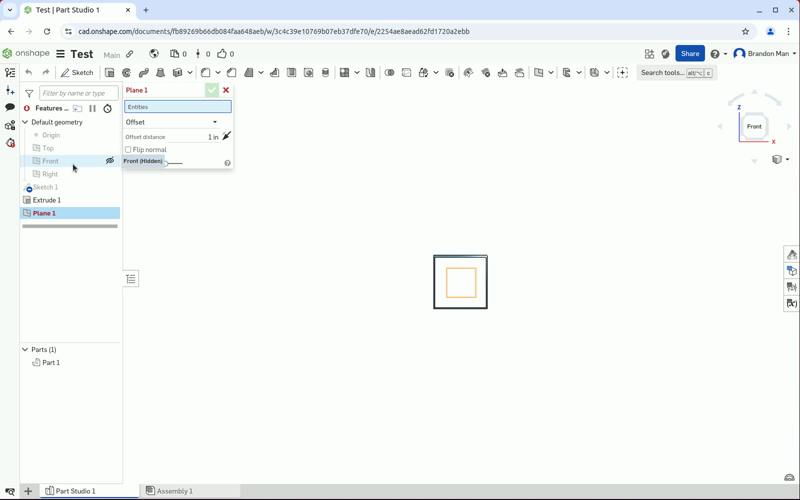
click(73, 163)
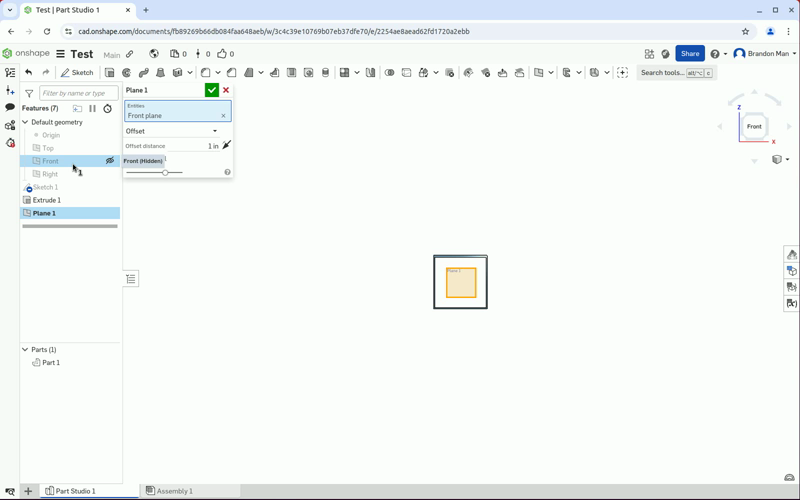
key(tab, 2)
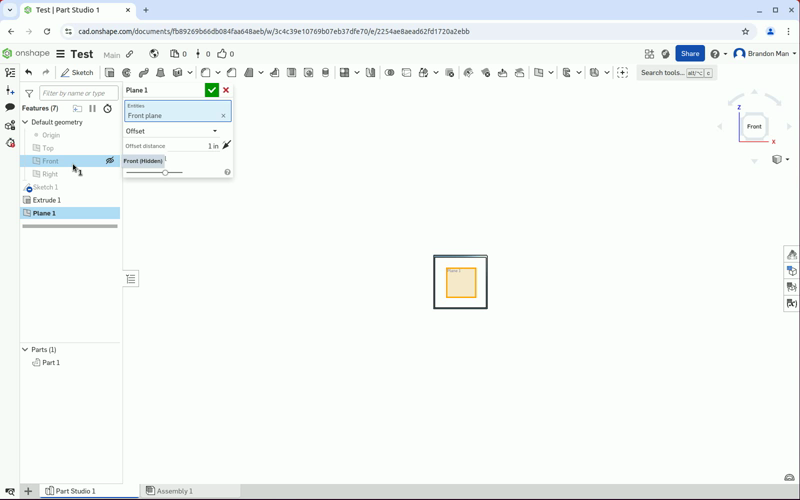
text(1.448)
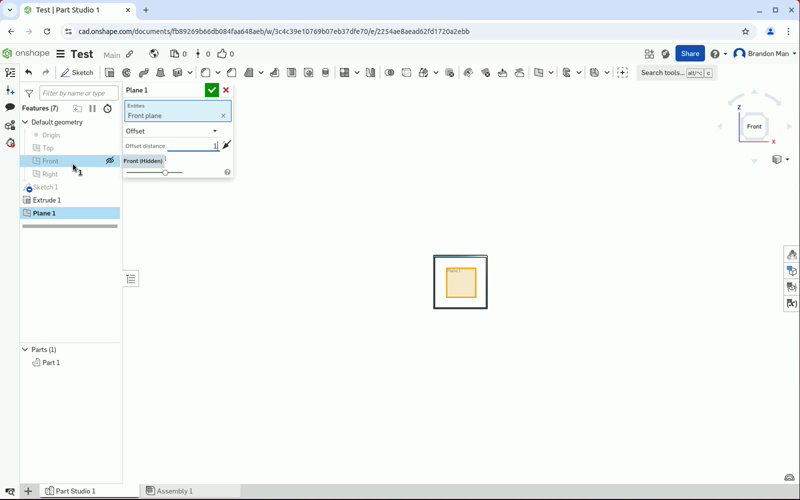
key(enter, 2)
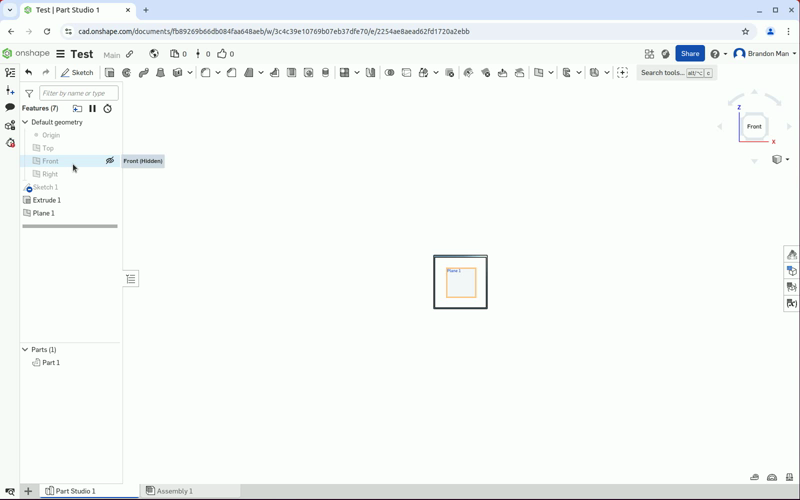
key(shift+s)
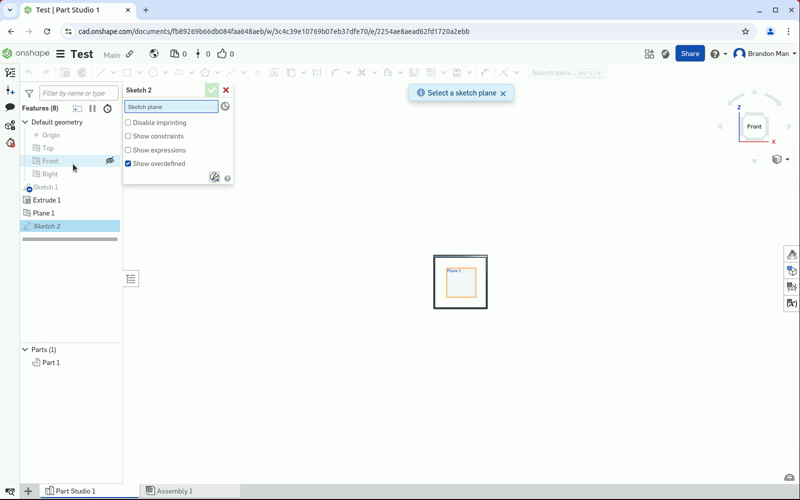
mouse_move(73, 215)
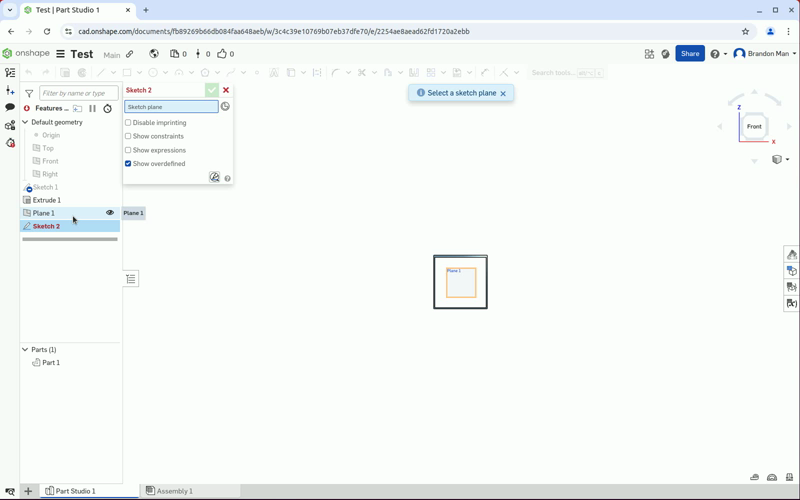
click(73, 215)
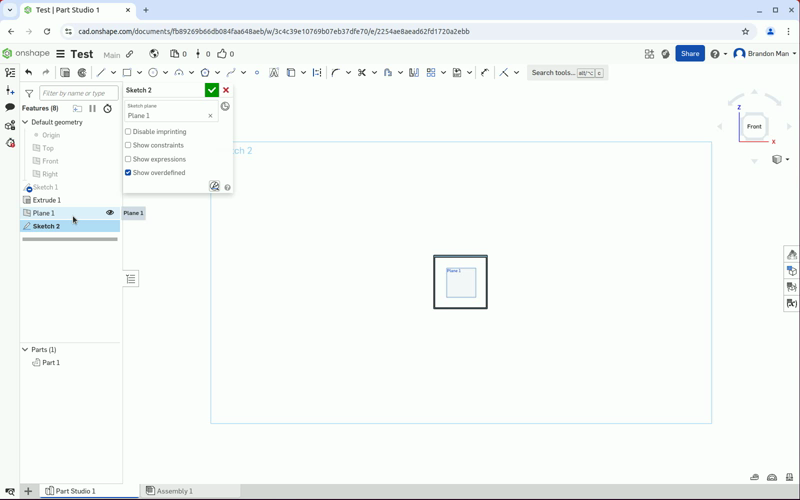
mouse_move(73, 352)
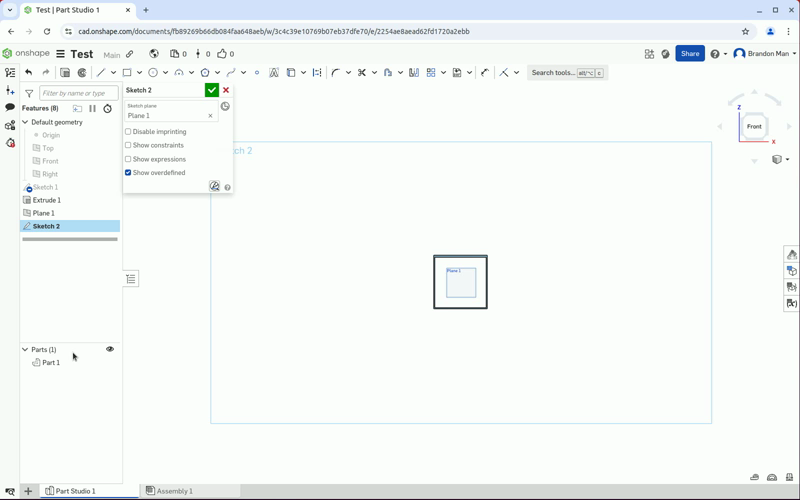
key(y)
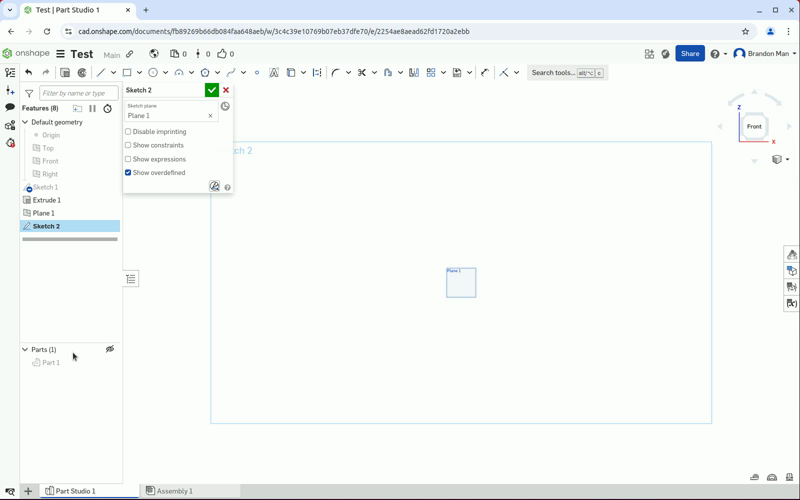
key(l)
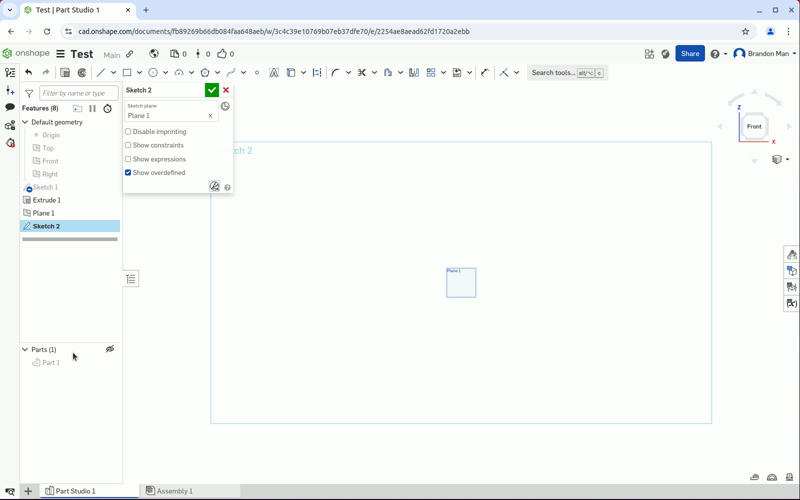
key_down(shift)
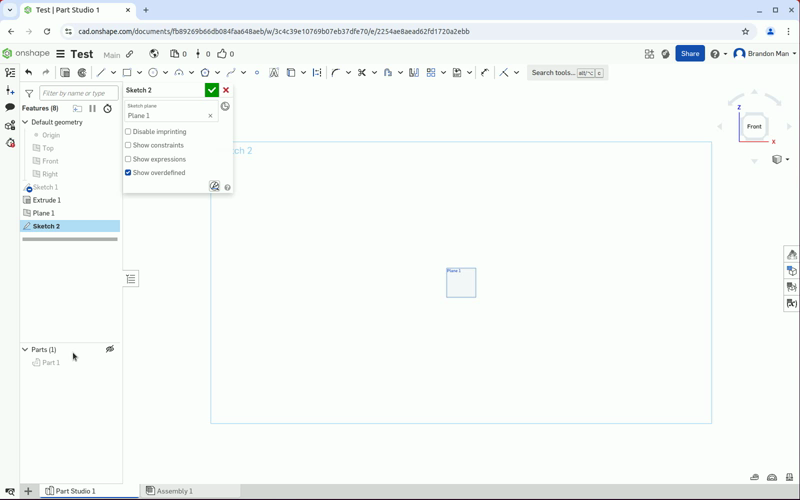
mouse_move(348, 366)
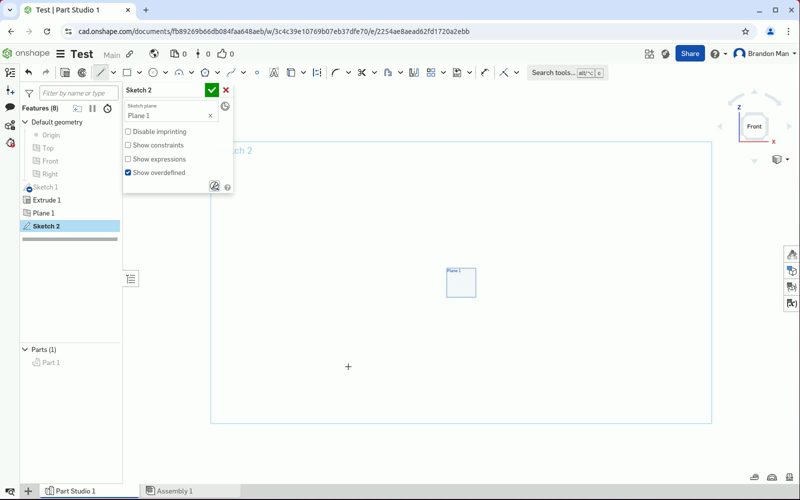
click(348, 366)
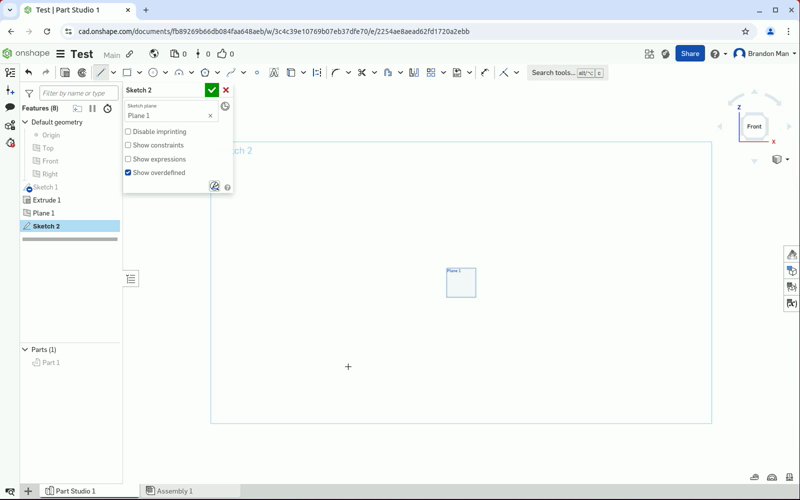
key_up(shift)
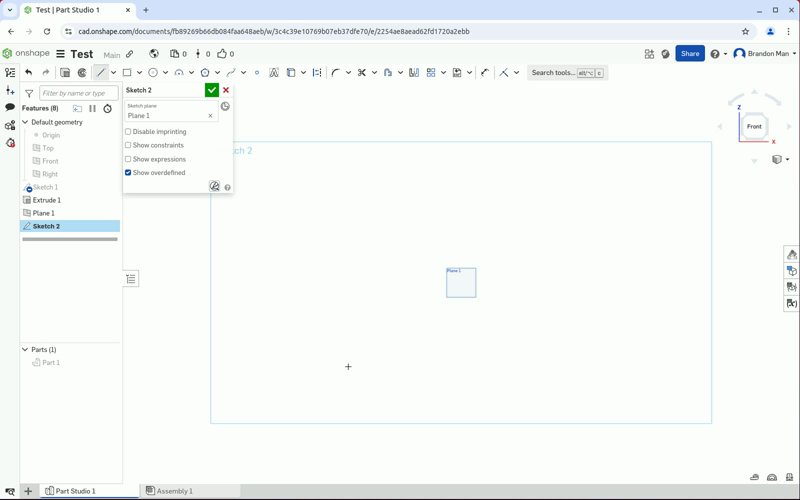
key_down(shift)
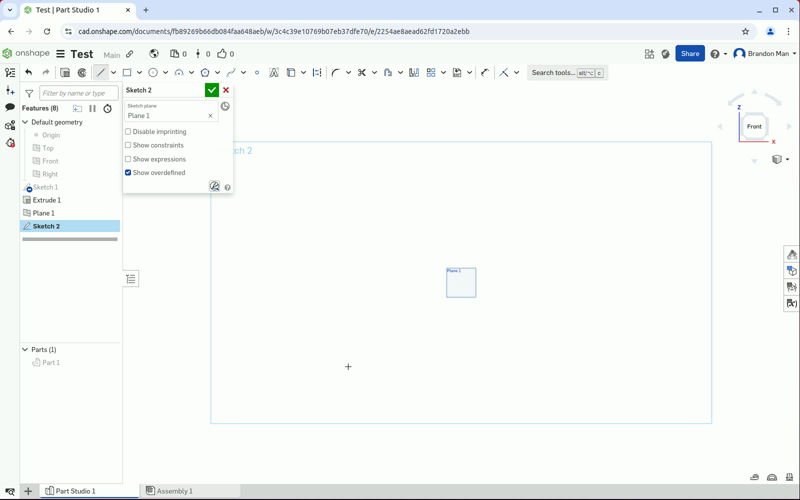
mouse_move(572, 366)
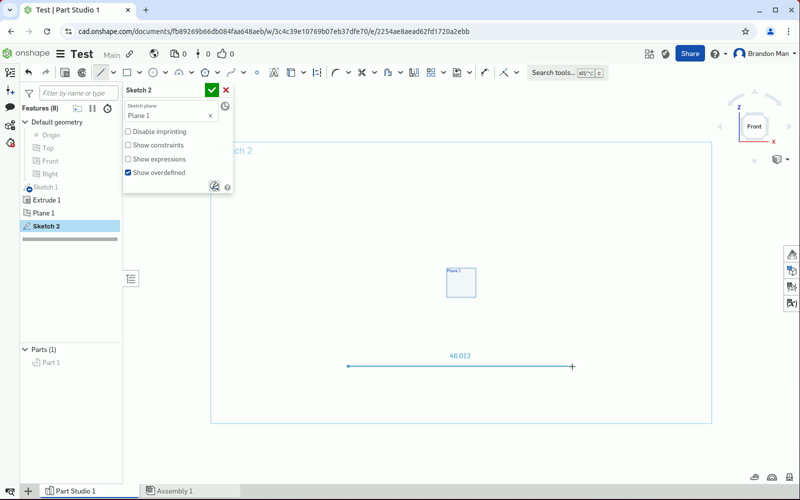
click(572, 366)
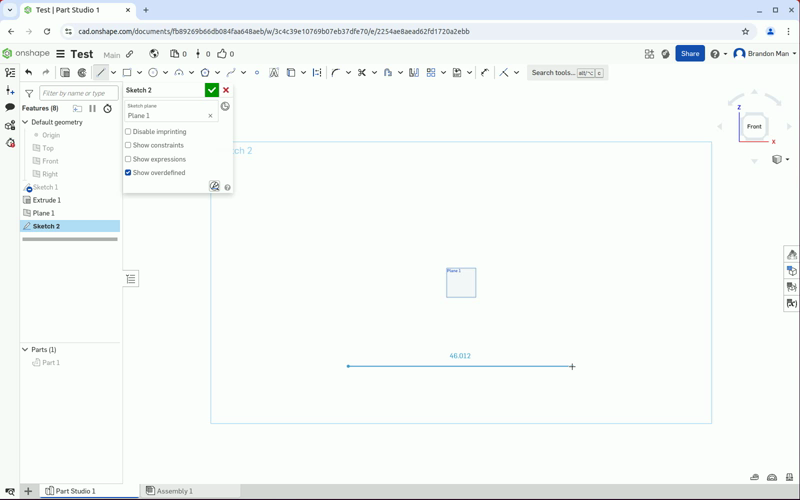
key_up(shift)
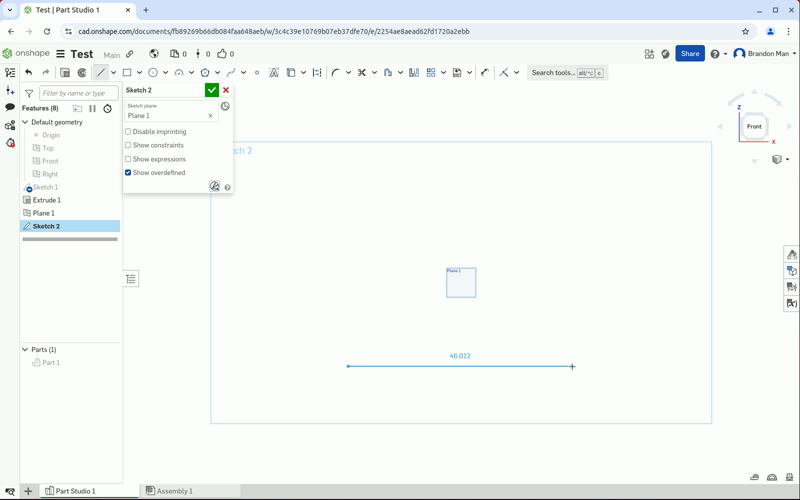
key_down(shift)
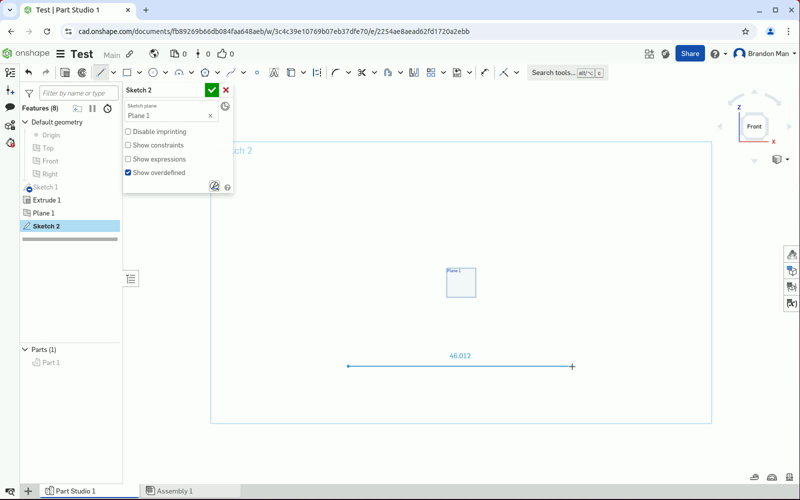
mouse_move(572, 201)
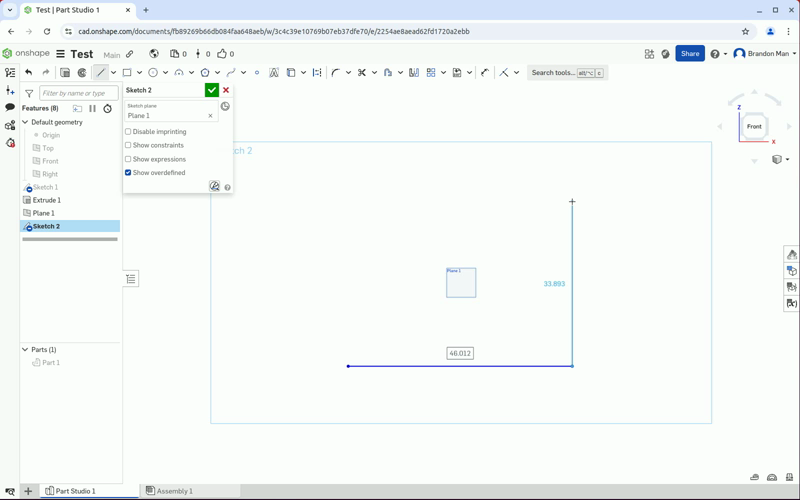
click(572, 201)
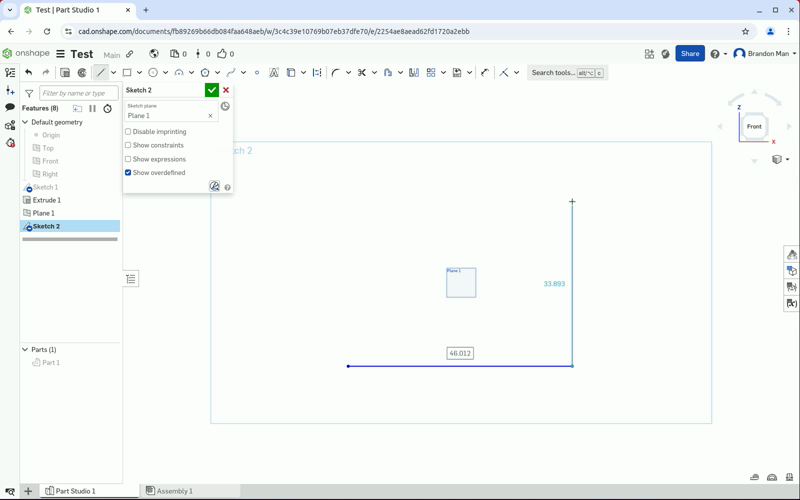
key_up(shift)
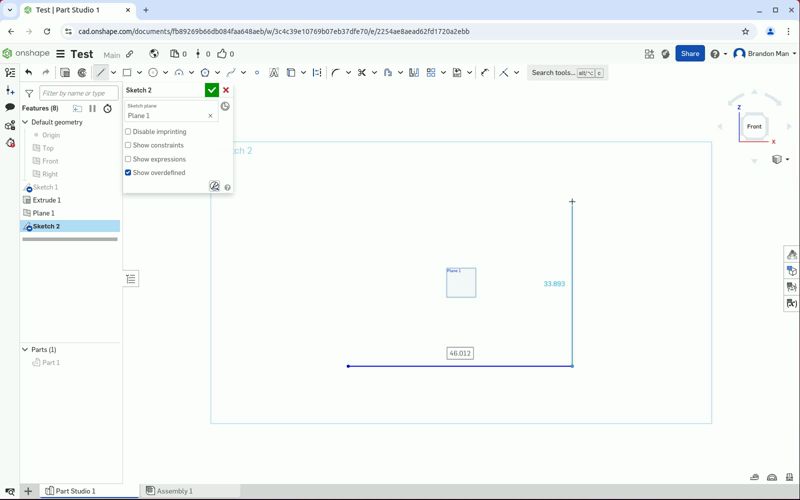
key_down(shift)
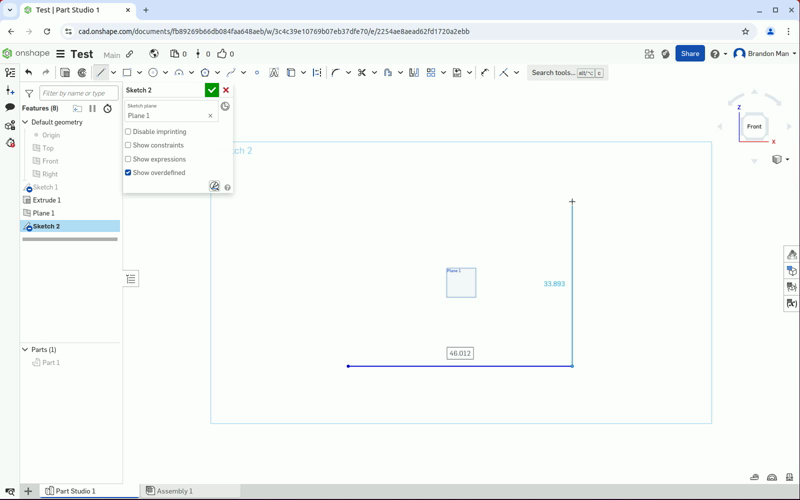
mouse_move(348, 201)
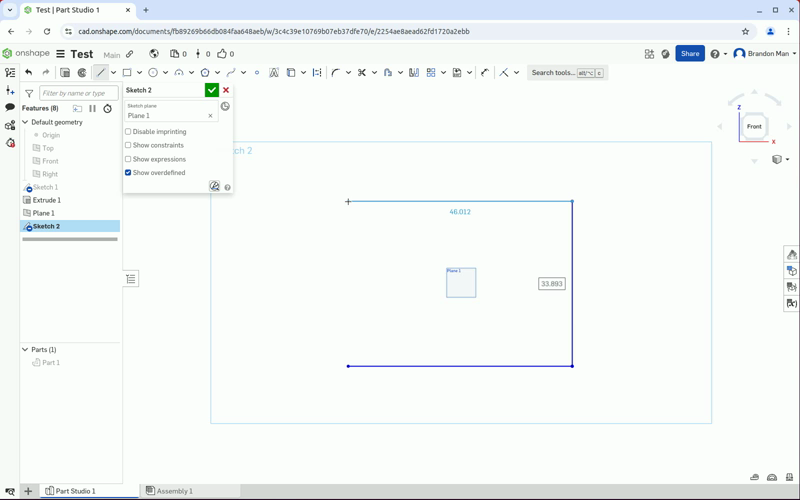
click(348, 201)
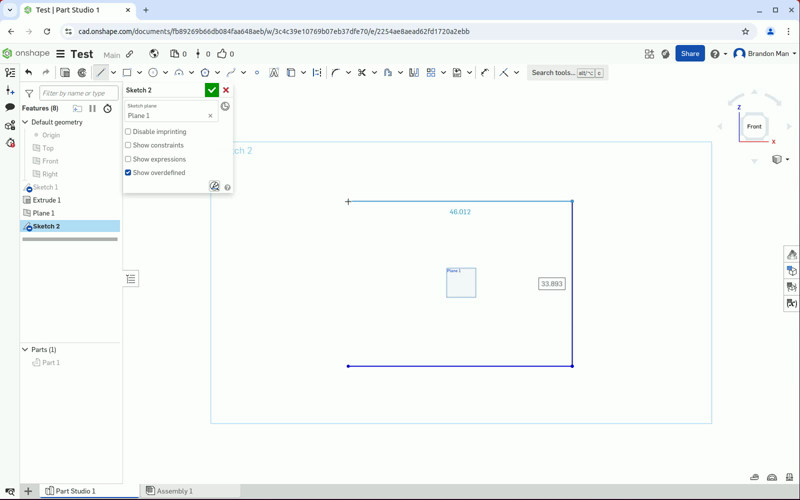
key_up(shift)
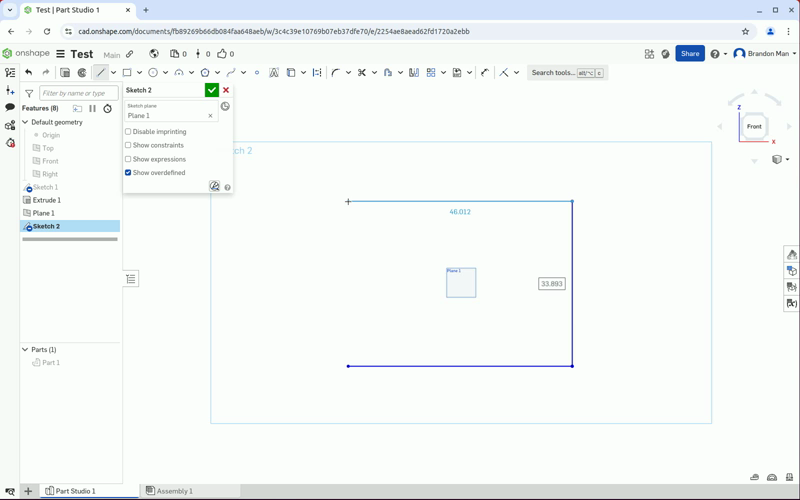
key_down(shift)
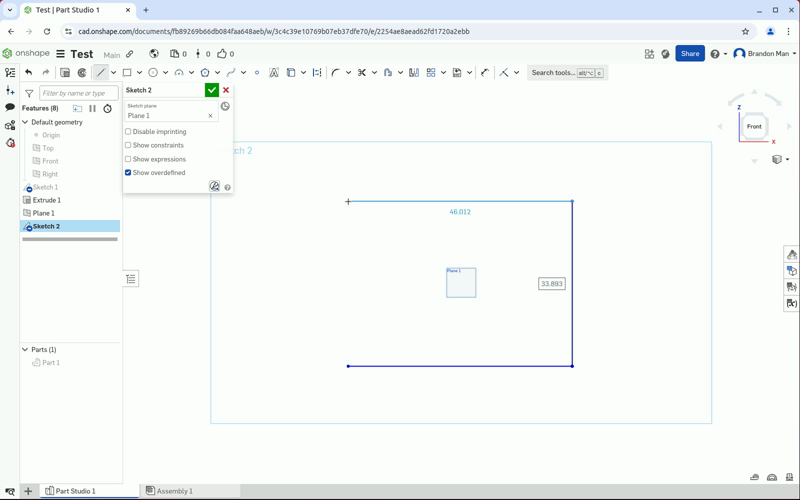
mouse_move(348, 366)
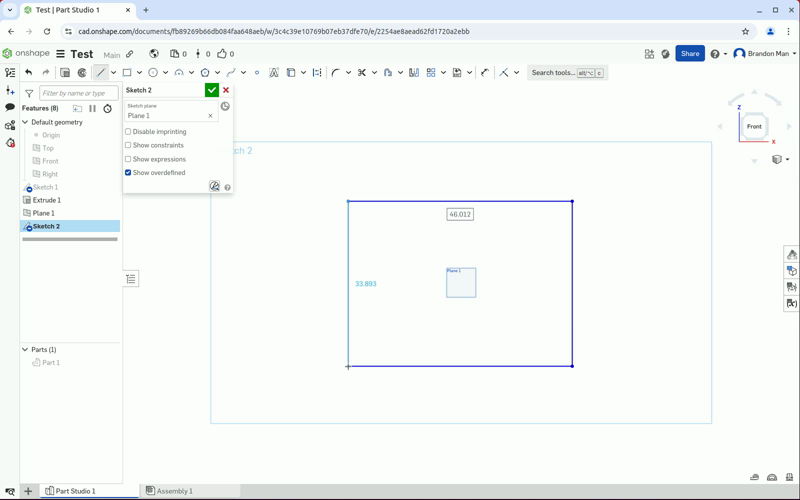
key_up(shift)
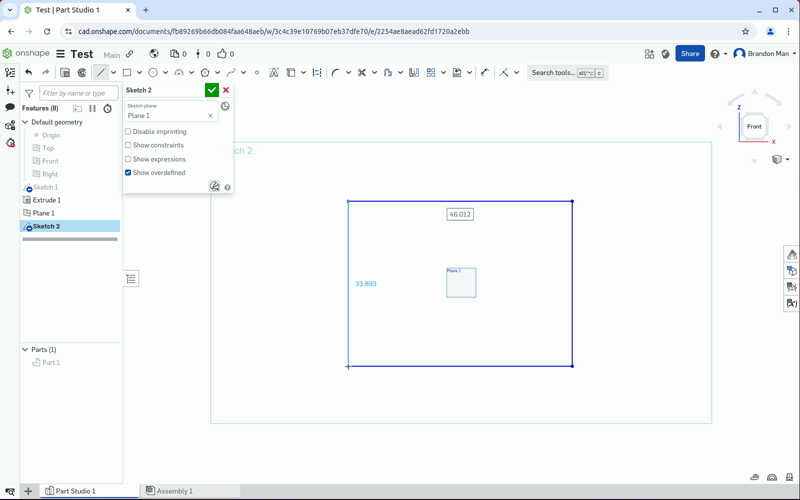
click(348, 366)
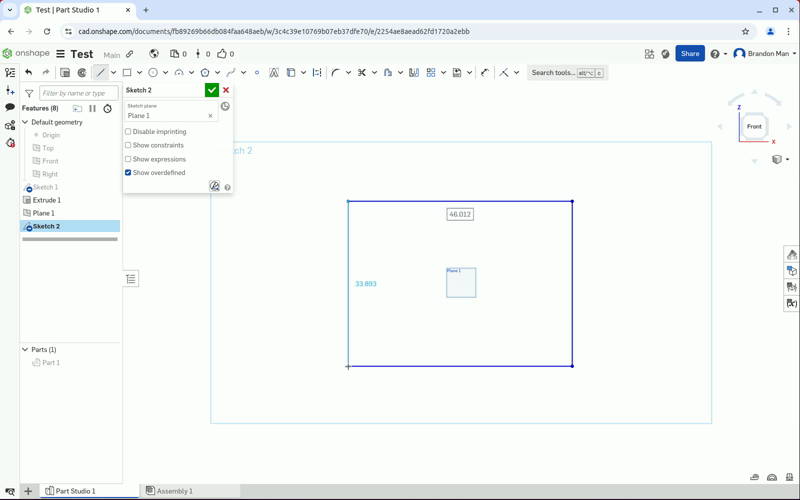
key(esc)
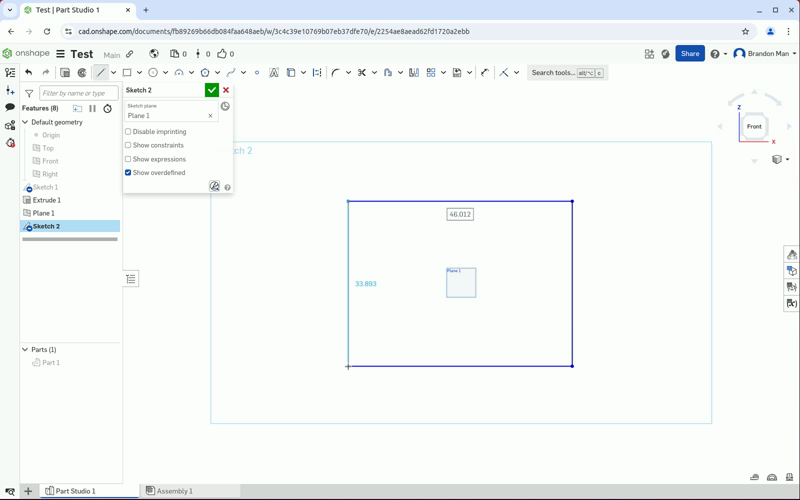
key(l)
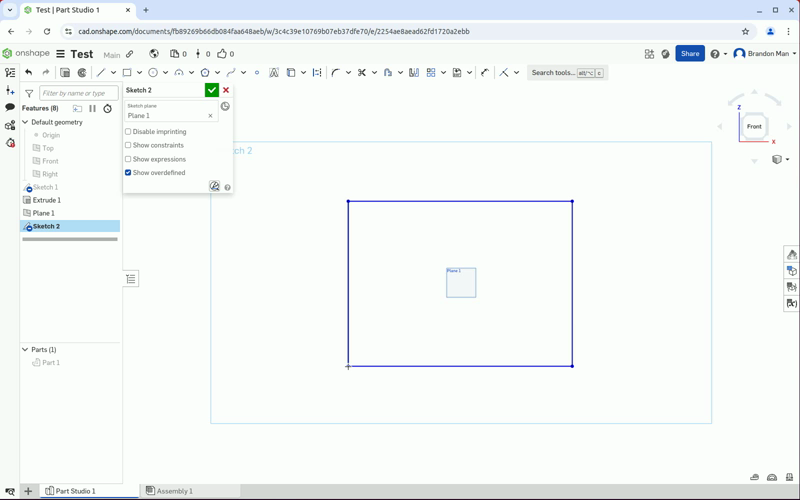
key_down(shift)
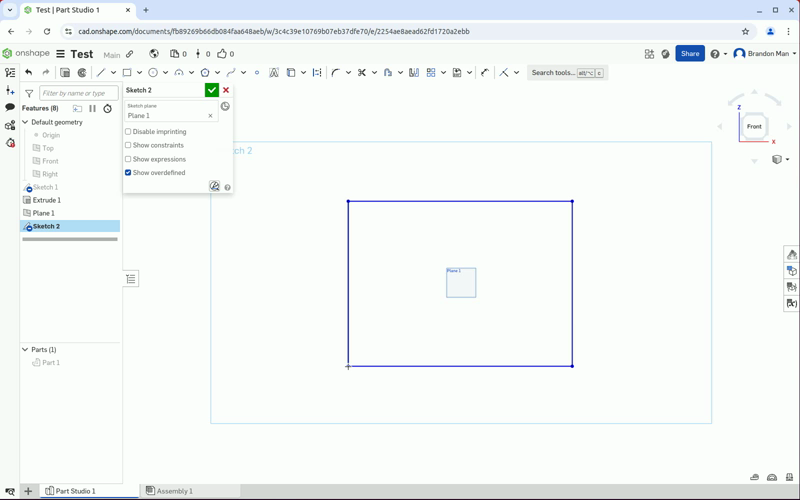
mouse_move(433, 309)
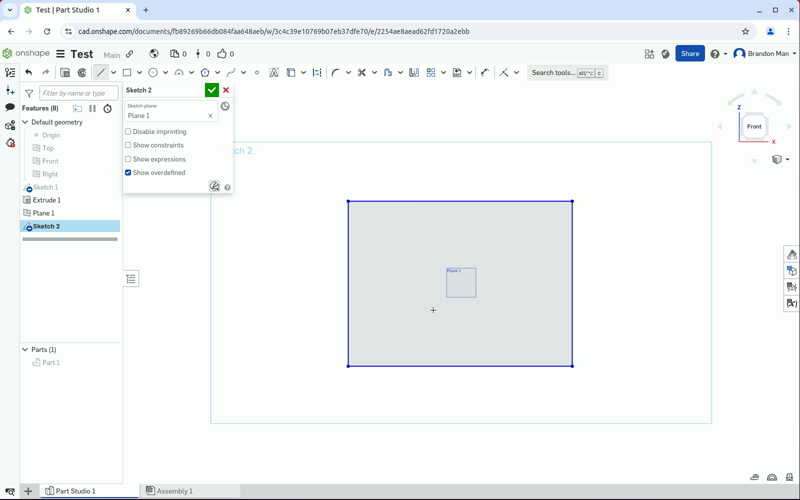
click(433, 309)
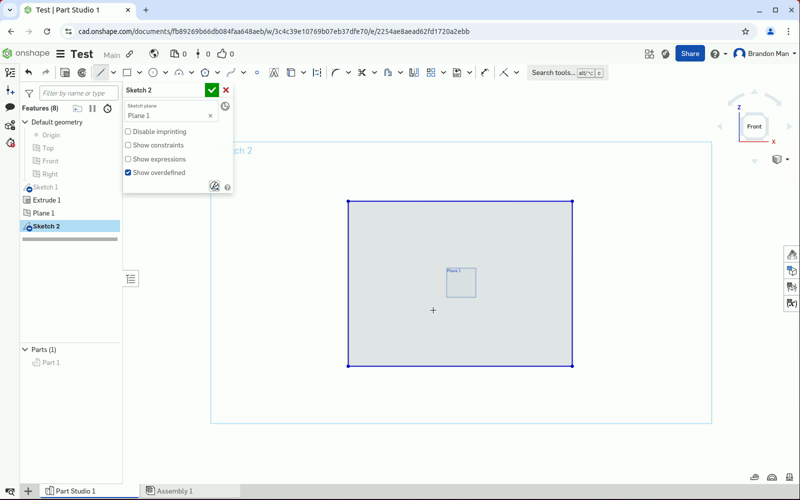
key_up(shift)
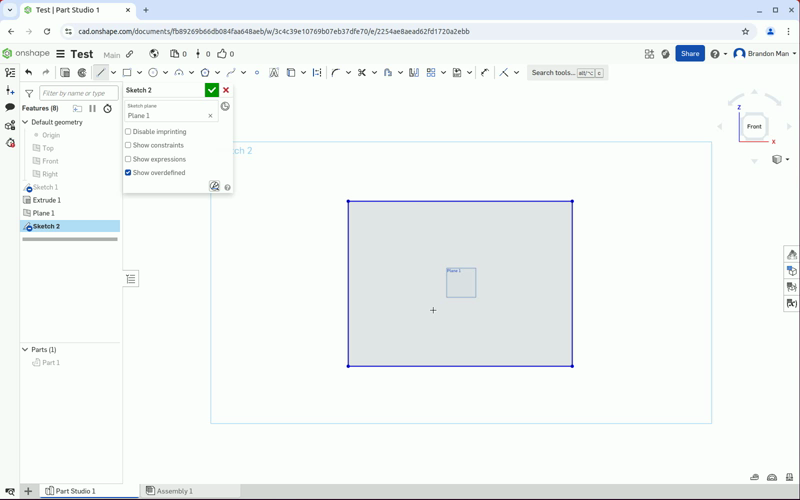
key_down(shift)
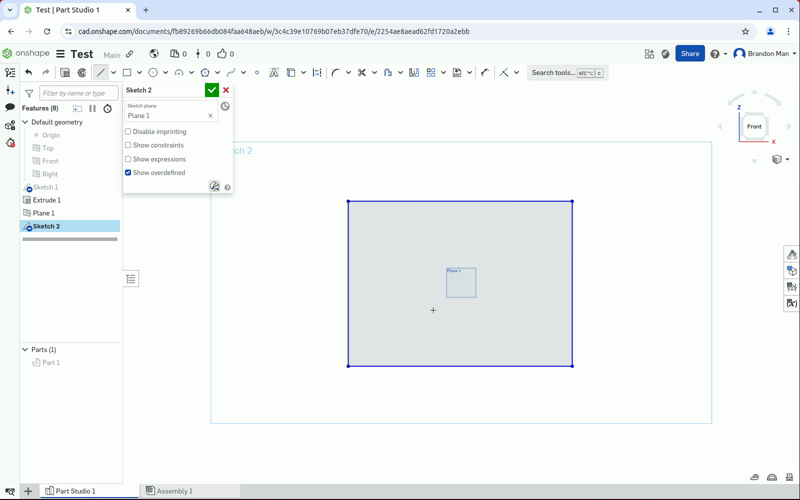
mouse_move(463, 309)
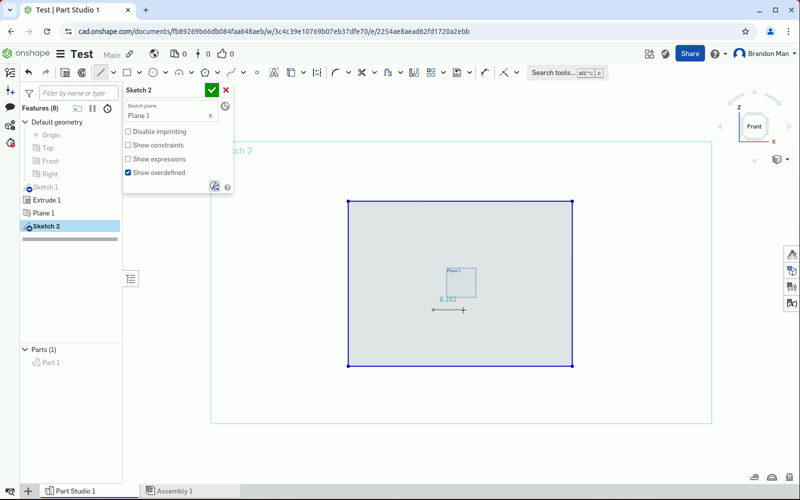
mouse_move(487, 309)
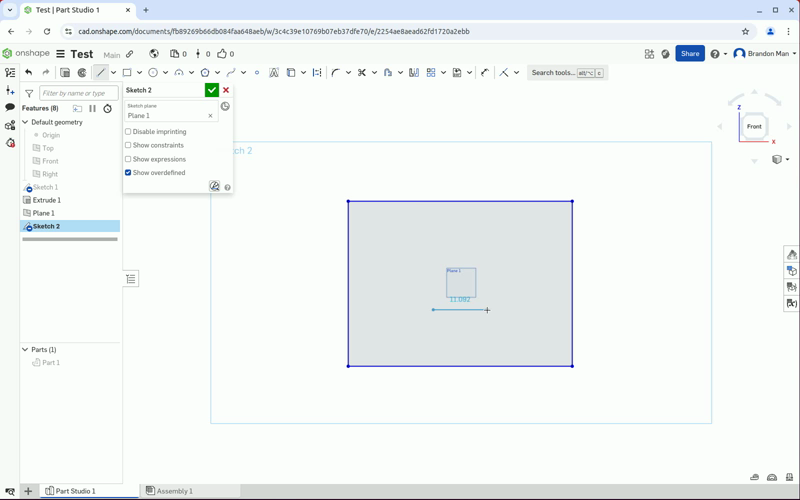
click(487, 309)
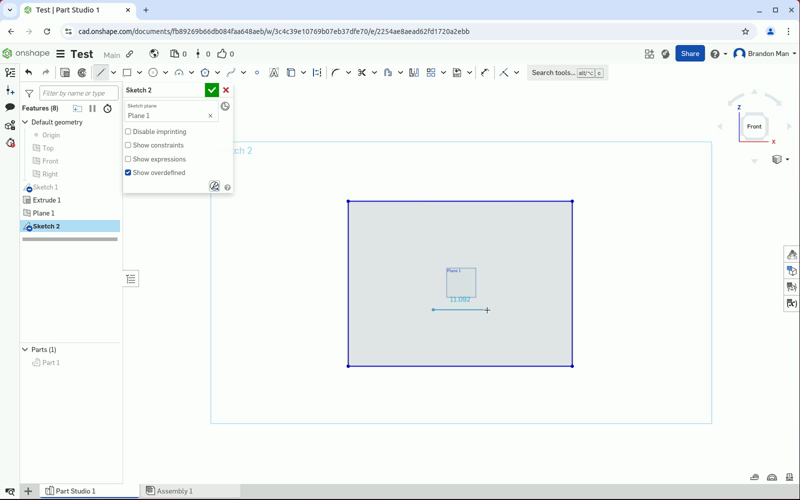
key_up(shift)
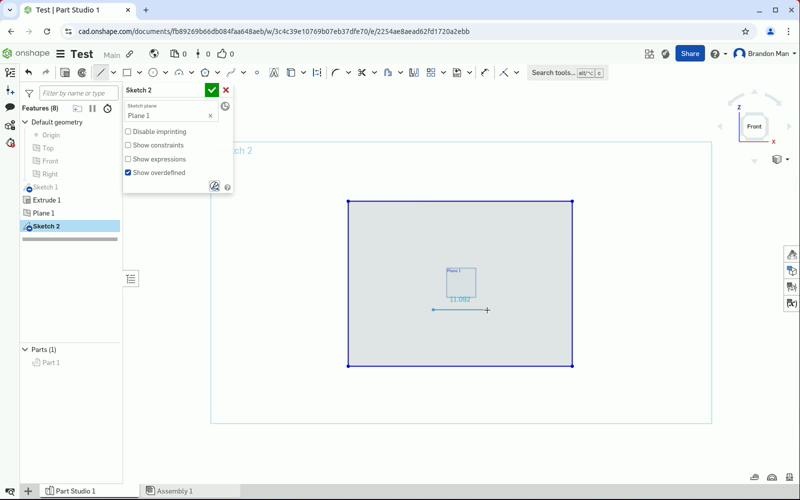
key_down(shift)
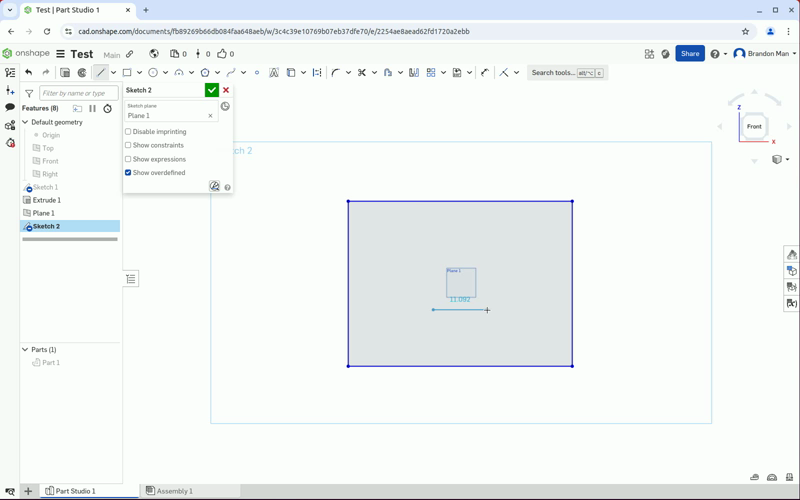
mouse_move(517, 309)
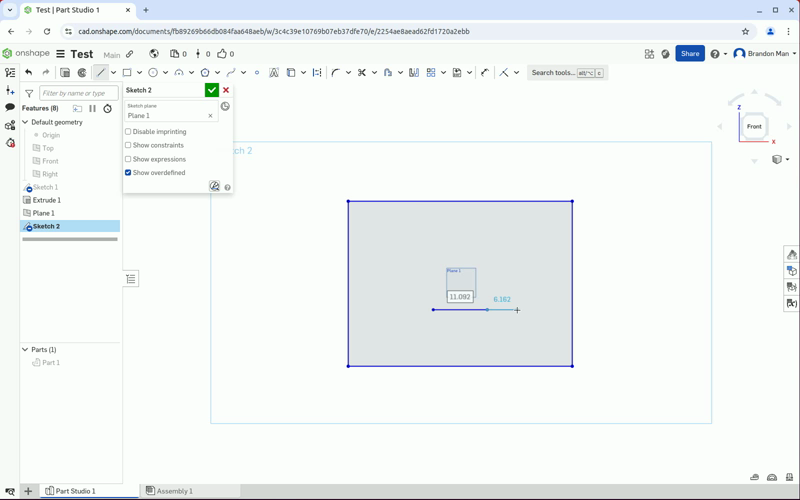
mouse_move(487, 257)
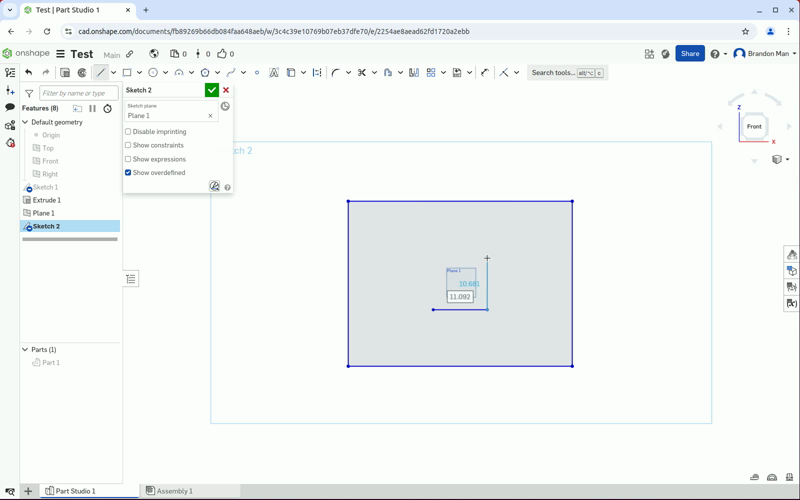
click(487, 257)
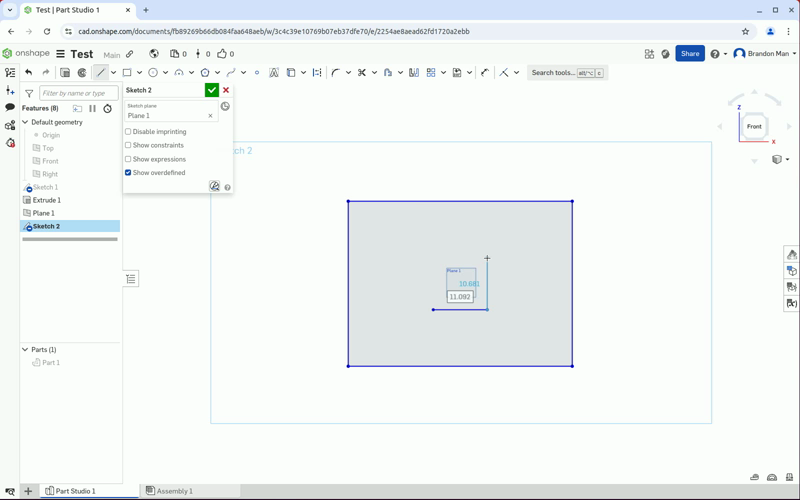
key_up(shift)
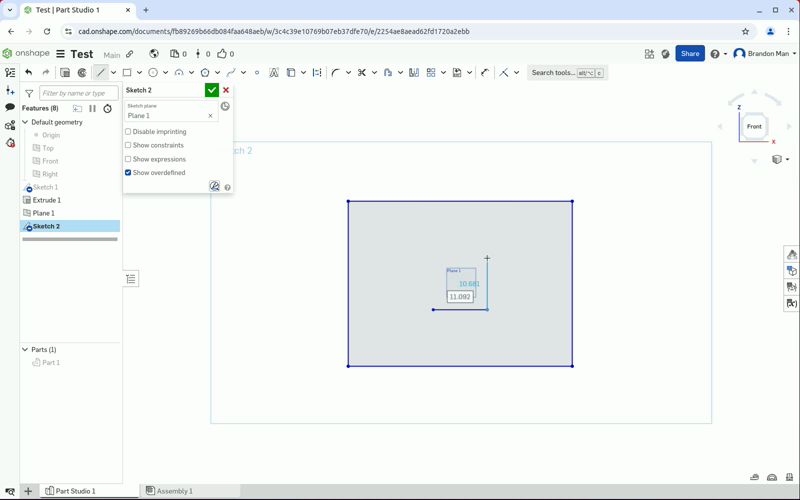
key_down(shift)
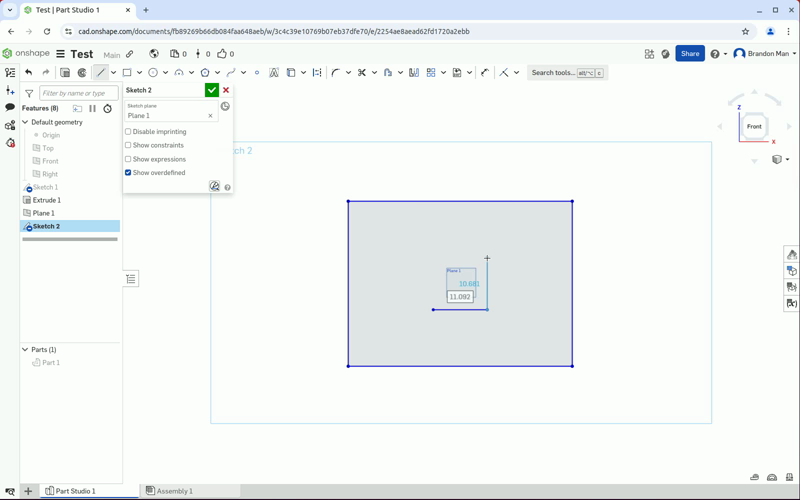
mouse_move(517, 257)
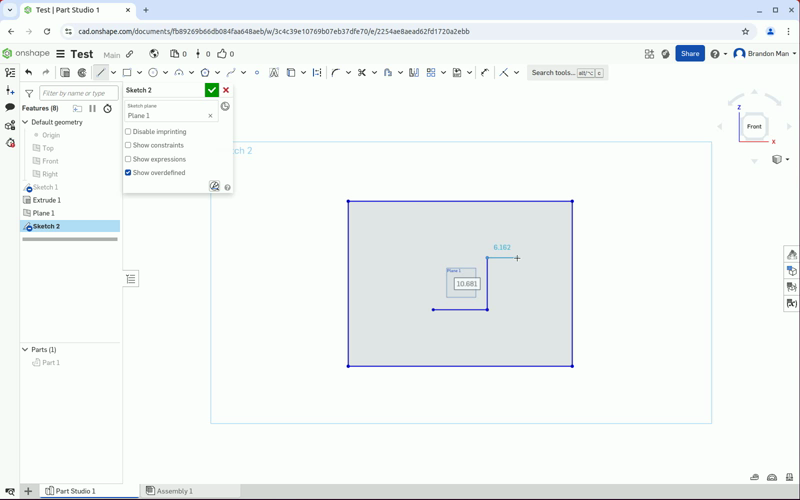
mouse_move(433, 257)
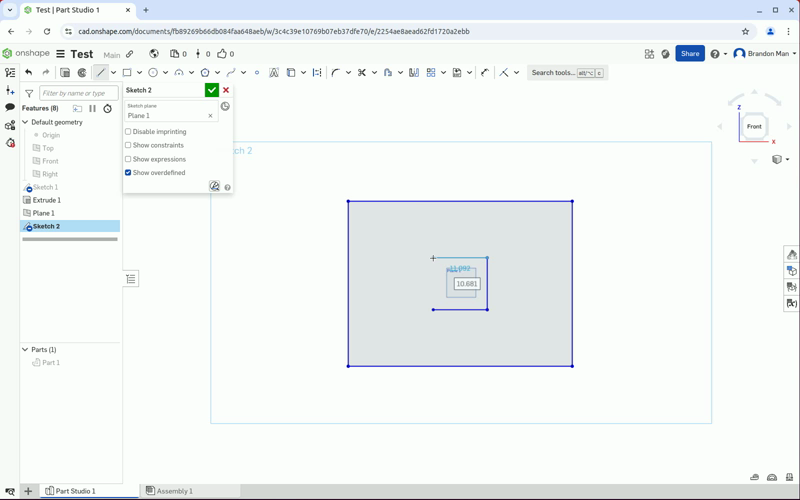
click(433, 257)
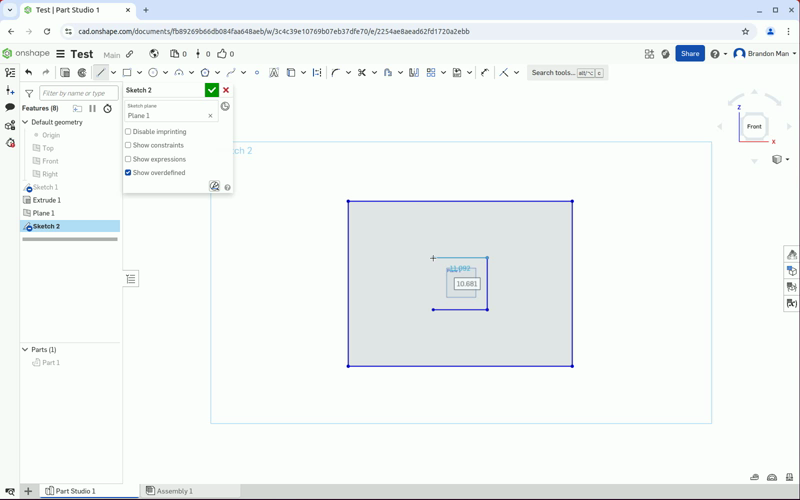
key_up(shift)
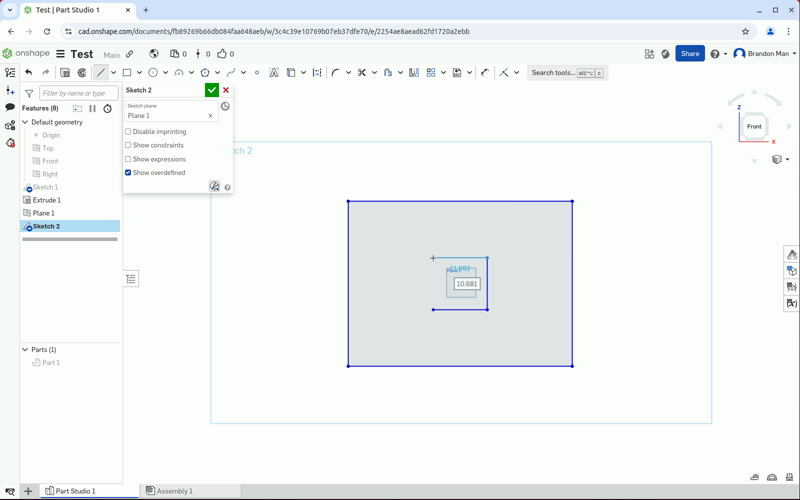
mouse_move(463, 257)
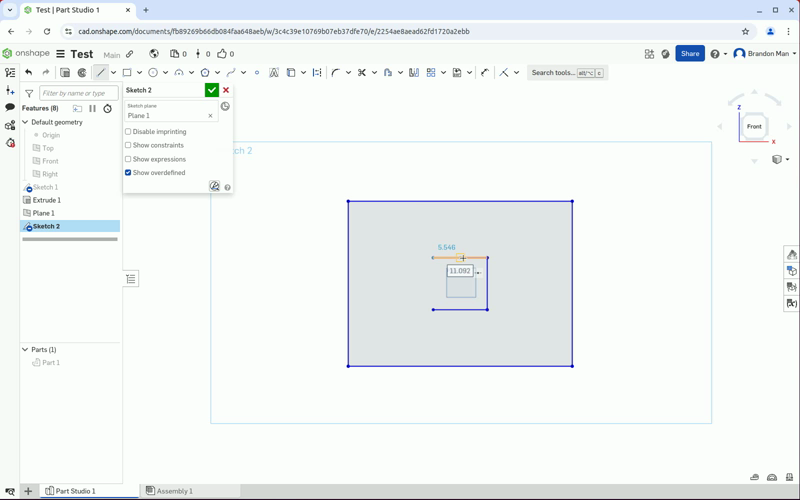
key_down(shift)
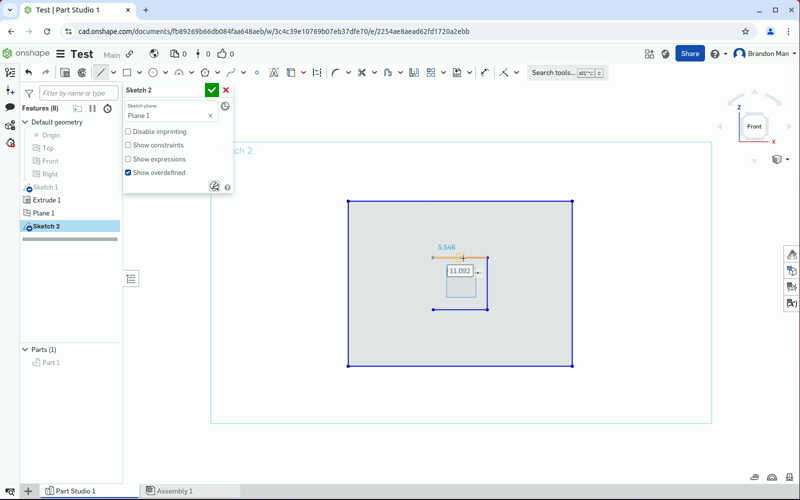
mouse_move(433, 309)
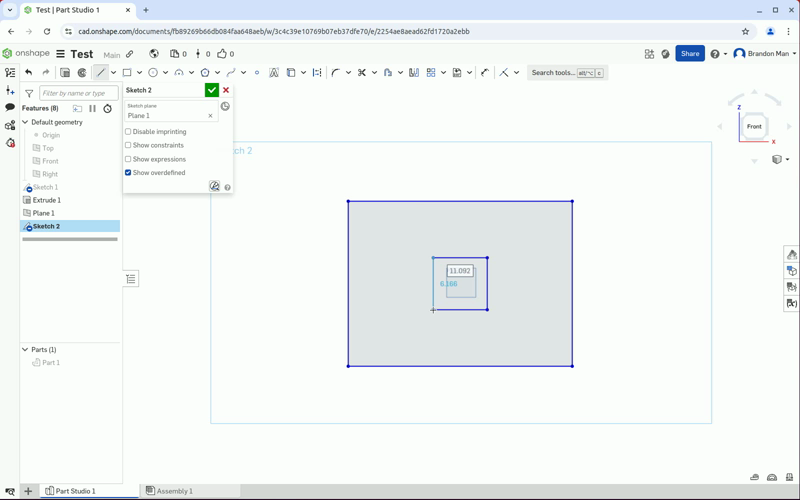
key_up(shift)
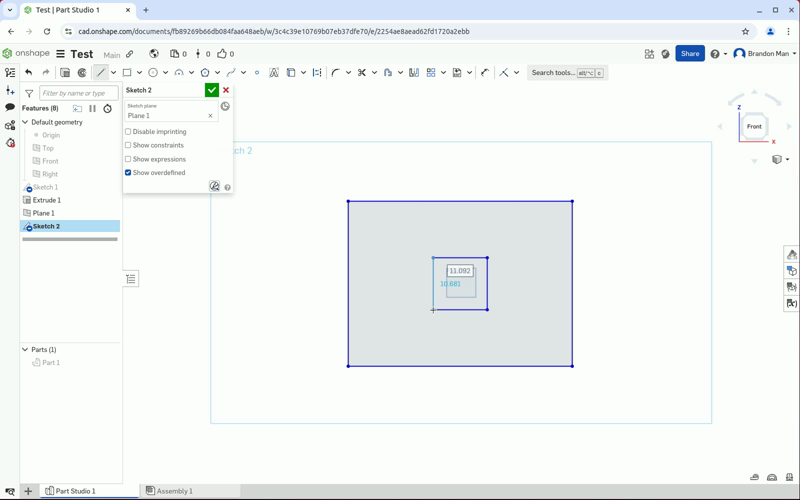
click(433, 309)
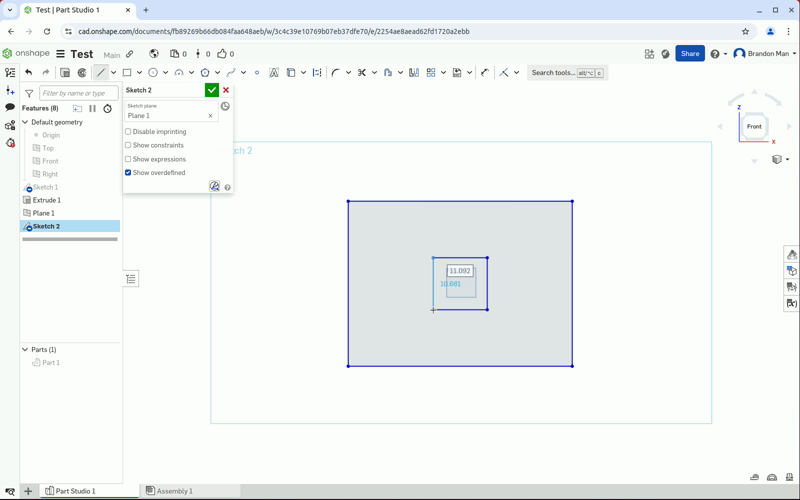
key(esc)
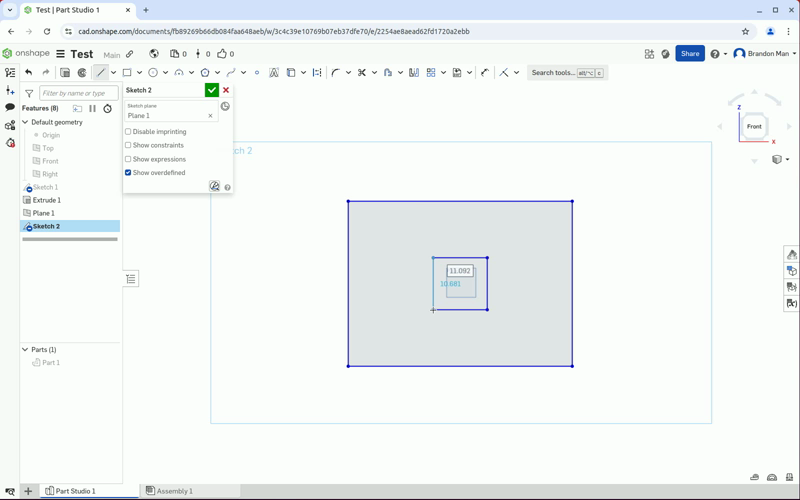
mouse_move(377, 311)
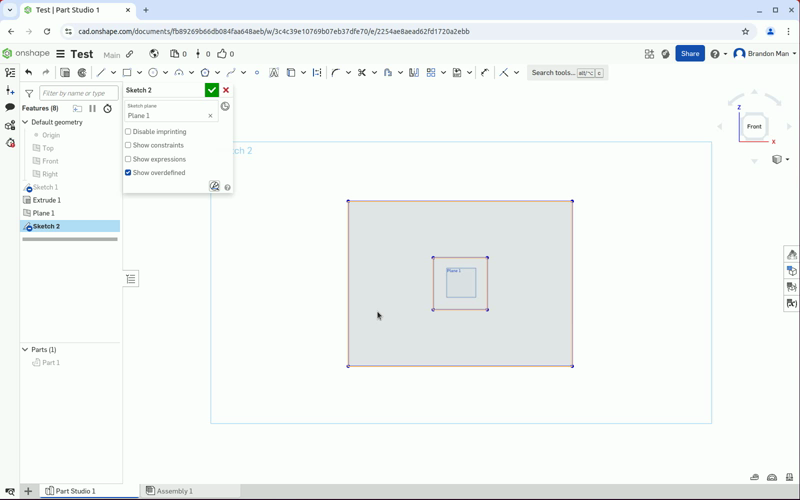
click(377, 311)
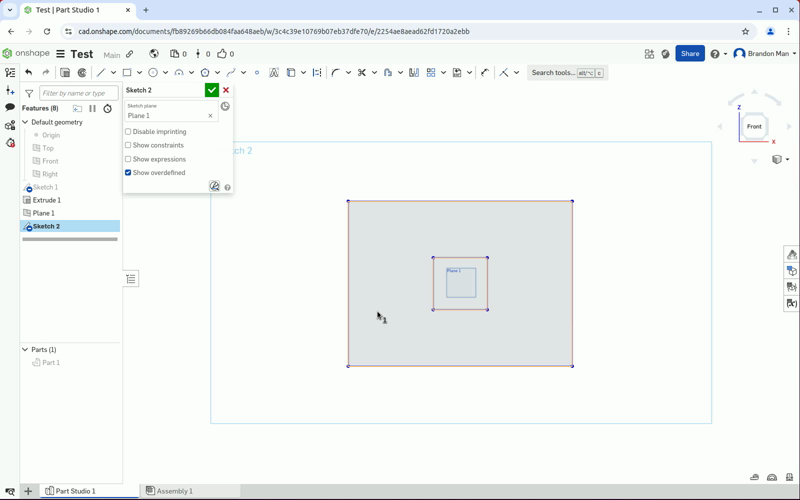
mouse_move(73, 352)
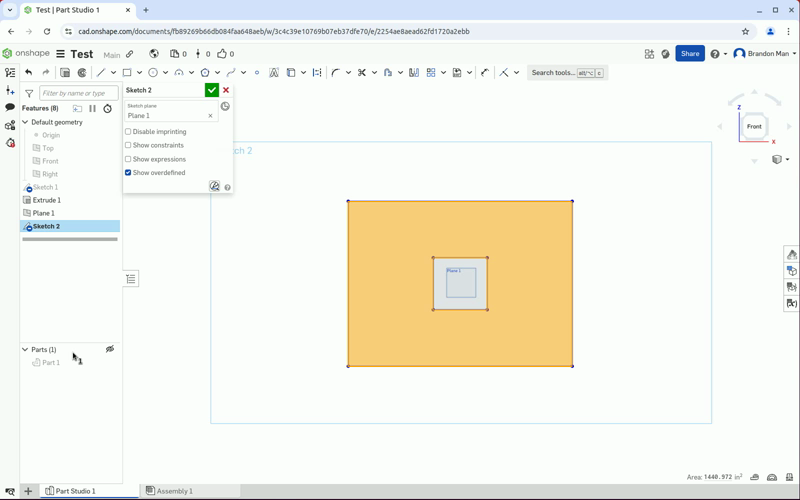
key(shift+y)
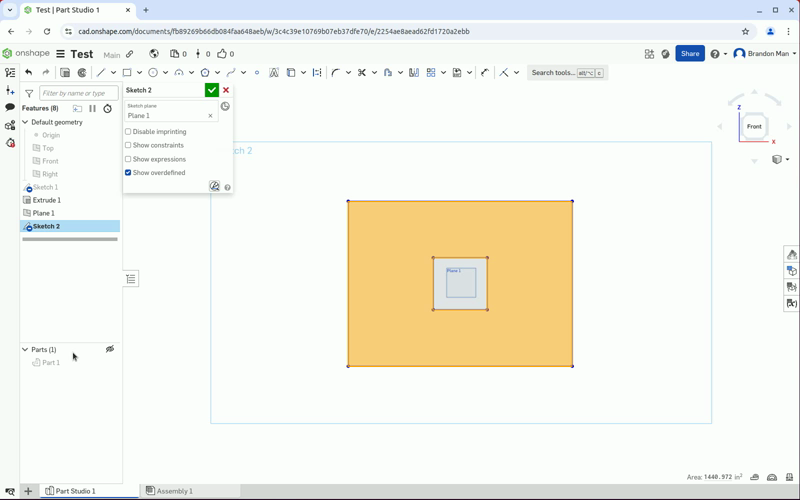
key(shift+e)
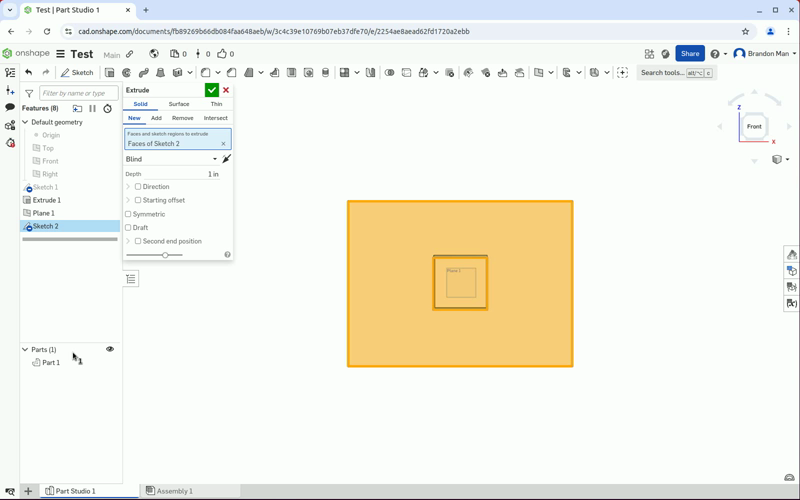
mouse_move(143, 106)
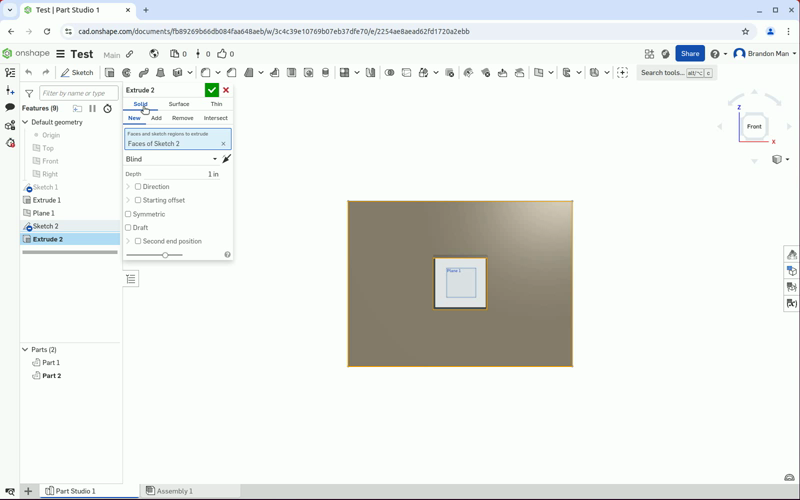
click(143, 106)
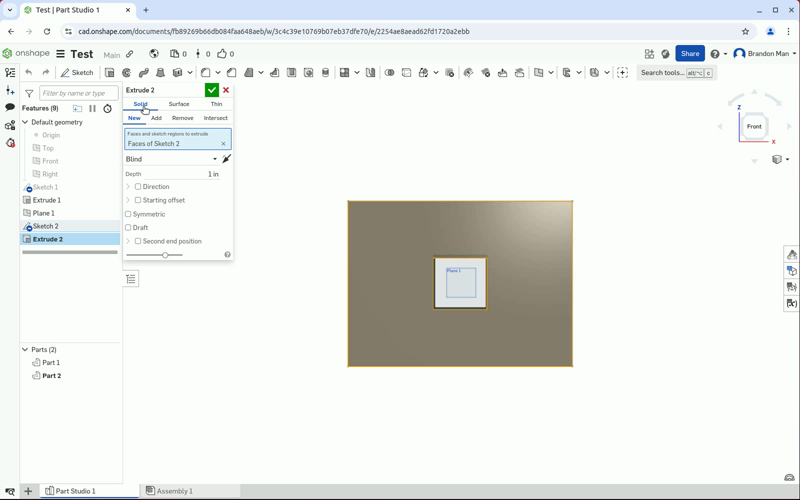
mouse_move(137, 120)
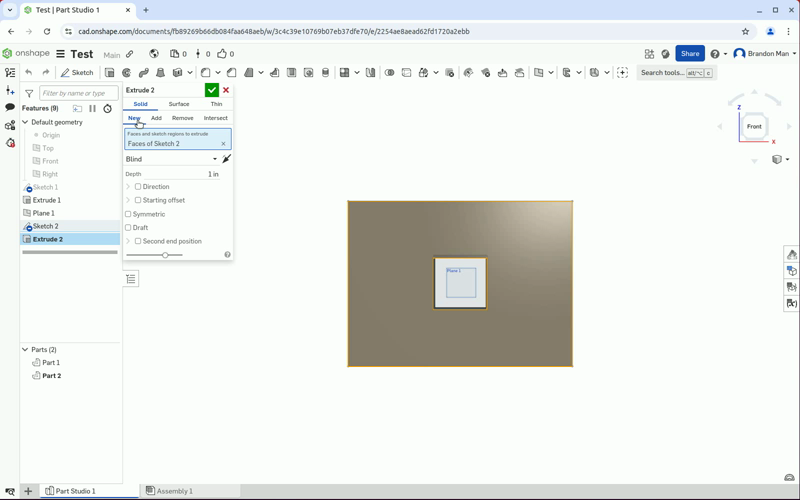
click(137, 120)
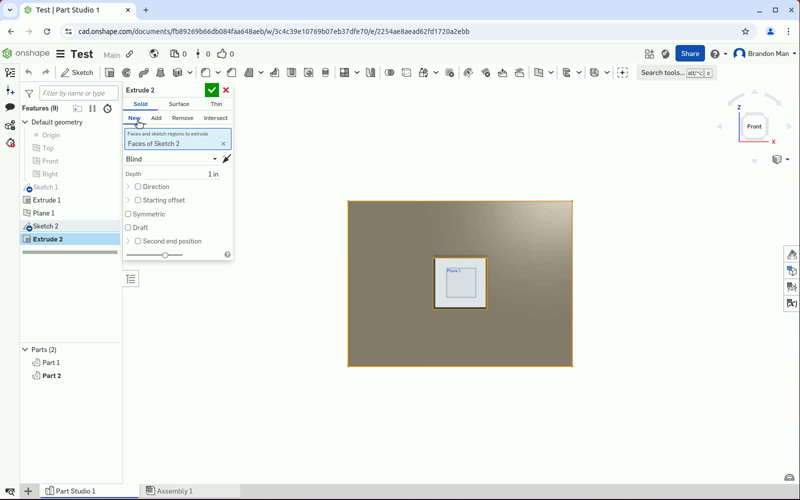
key(tab, 4)
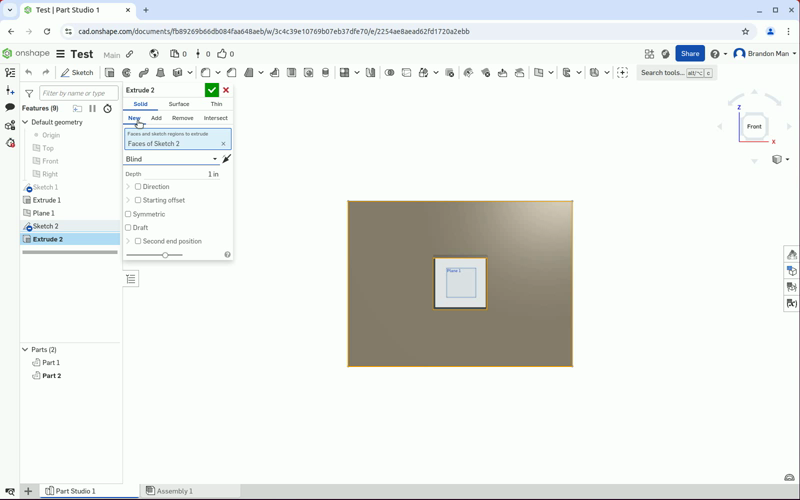
text(-0.241)
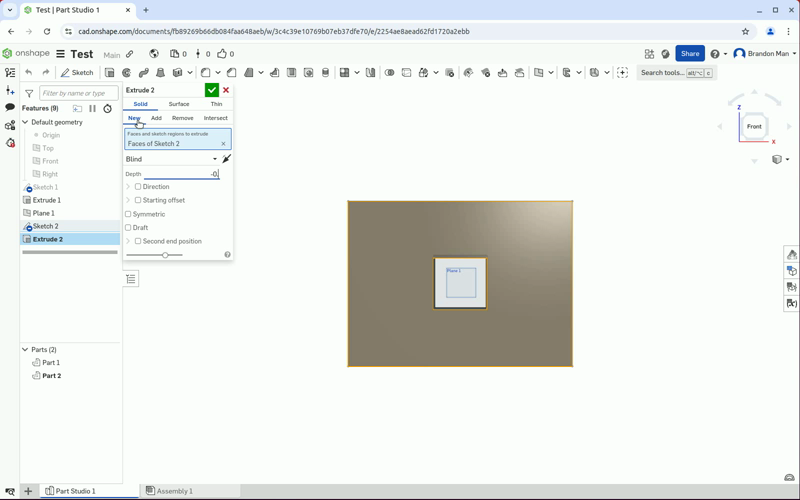
key(enter)
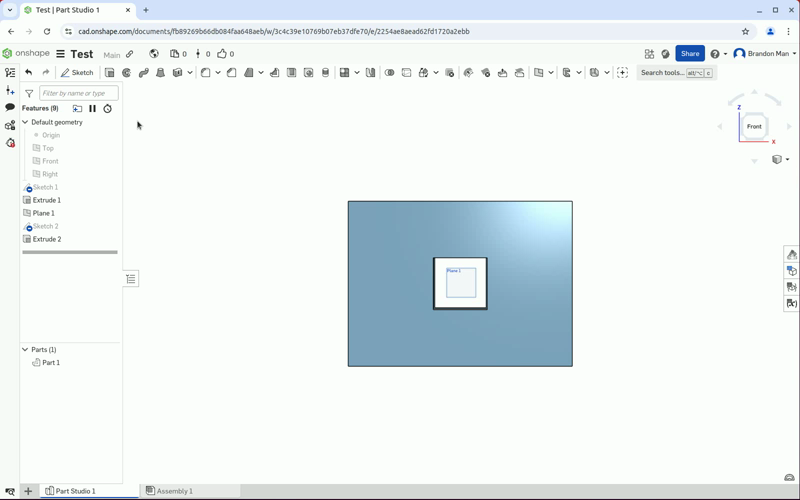
key(shift+h)
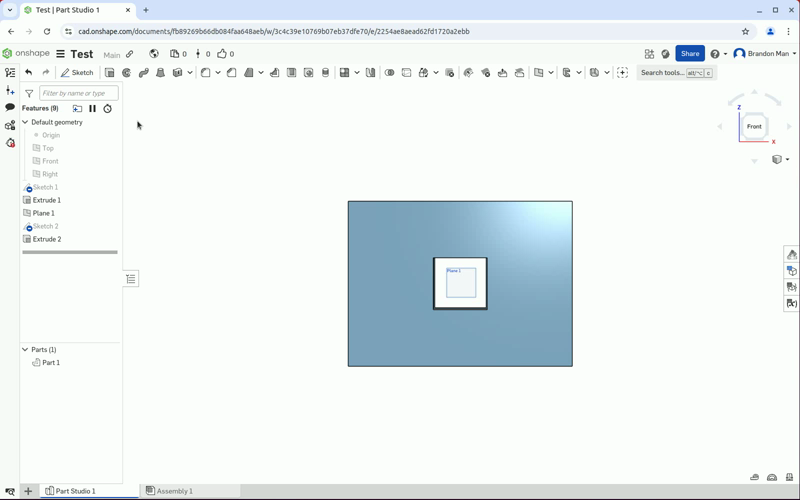
key(shift+h)
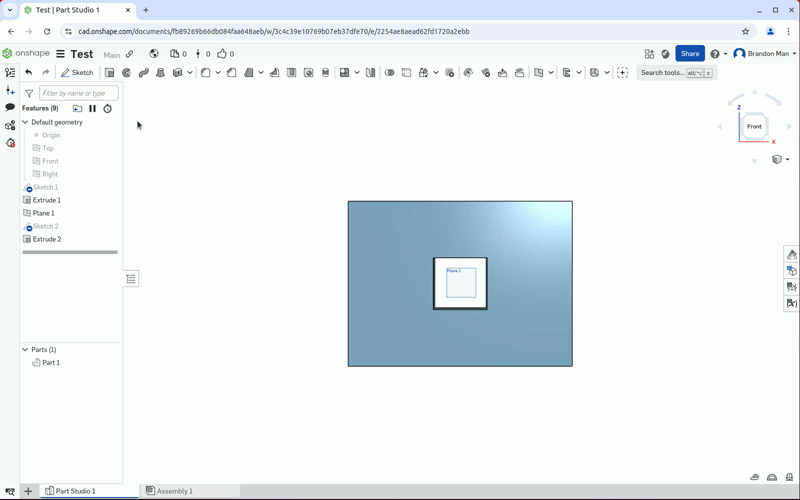
key(shift+7)
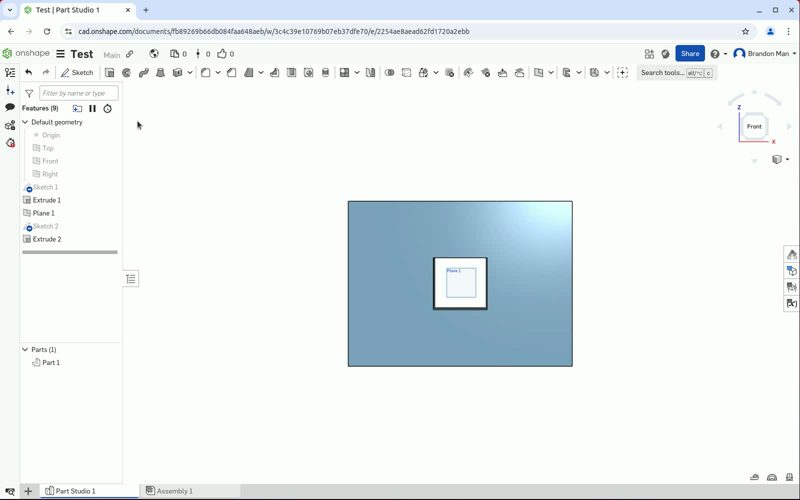
key(left, 2)
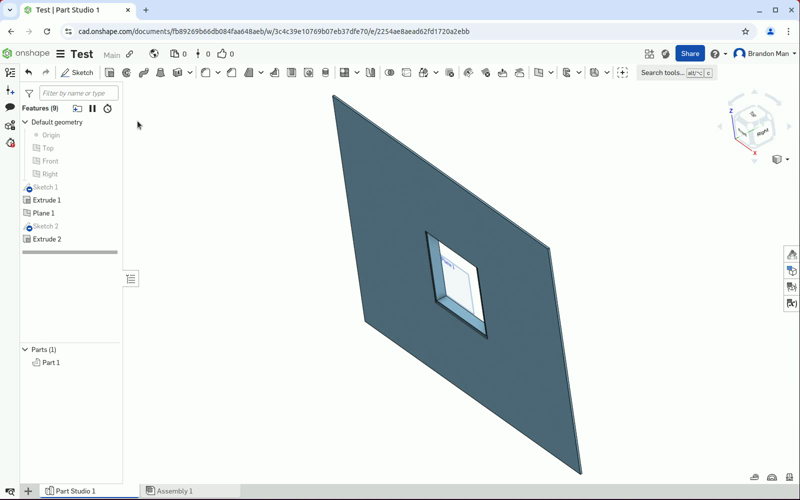
key(down, 2)
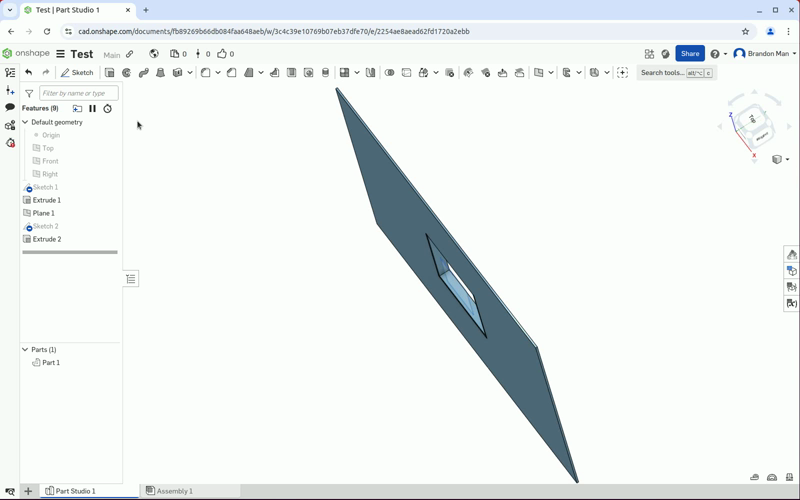
key(up, 2)
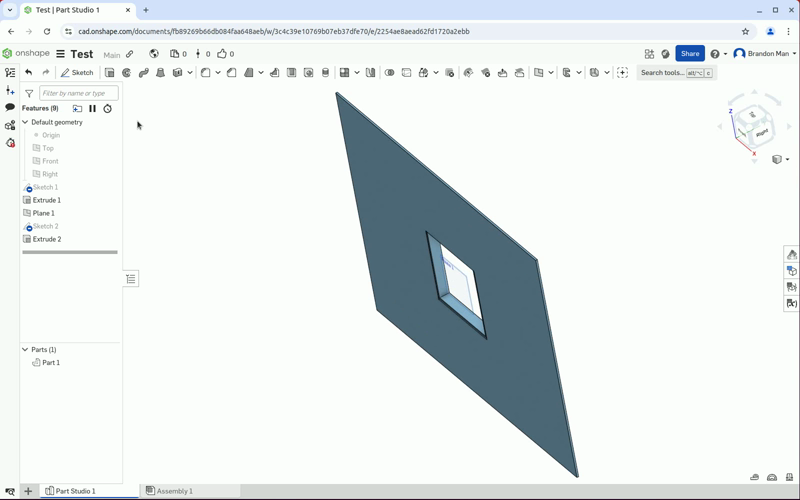
key(right, 2)
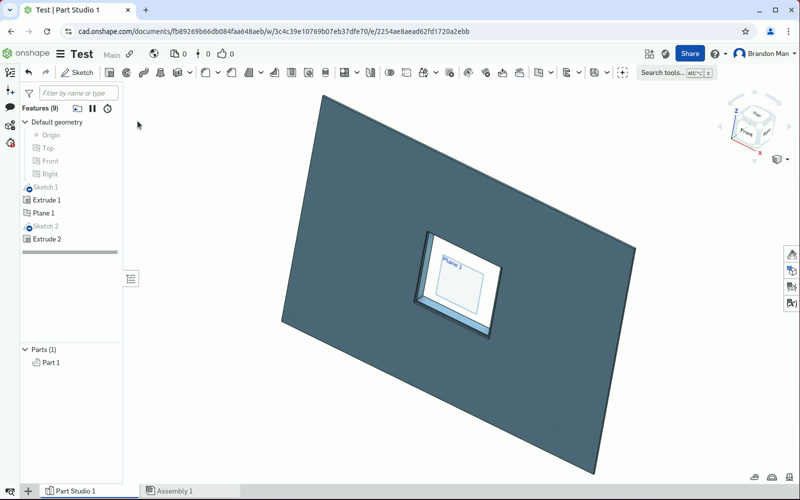
mouse_move(73, 189)
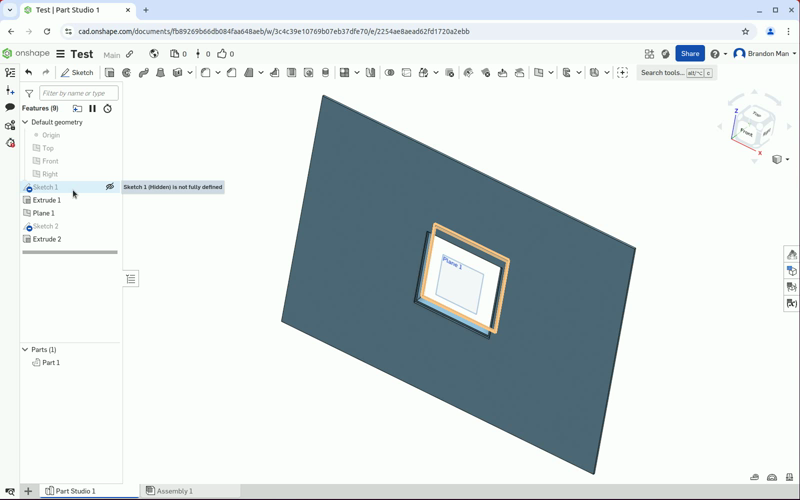
click(73, 189)